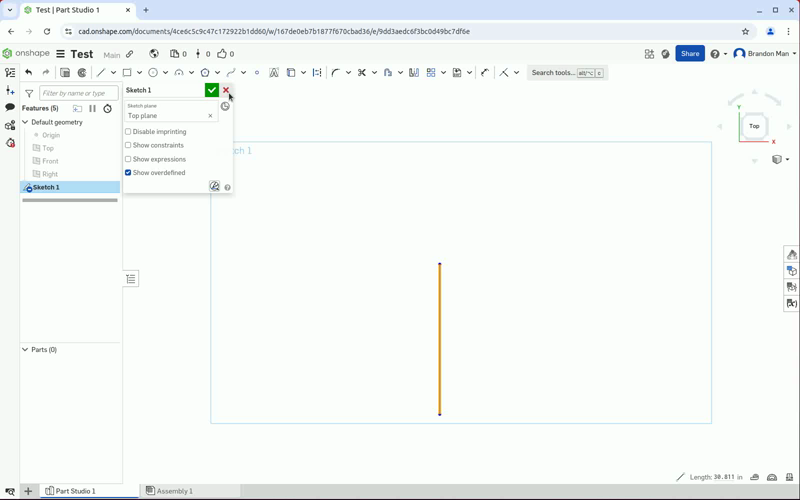
key(shift+h)
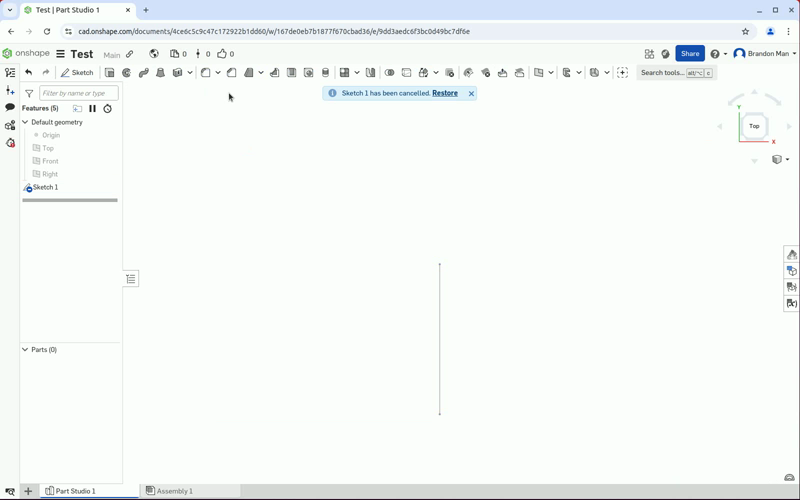
key(shift+s)
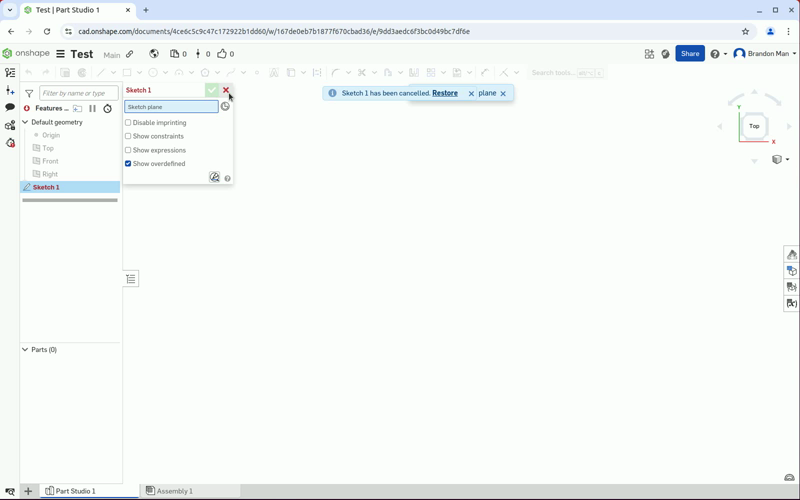
mouse_move(73, 150)
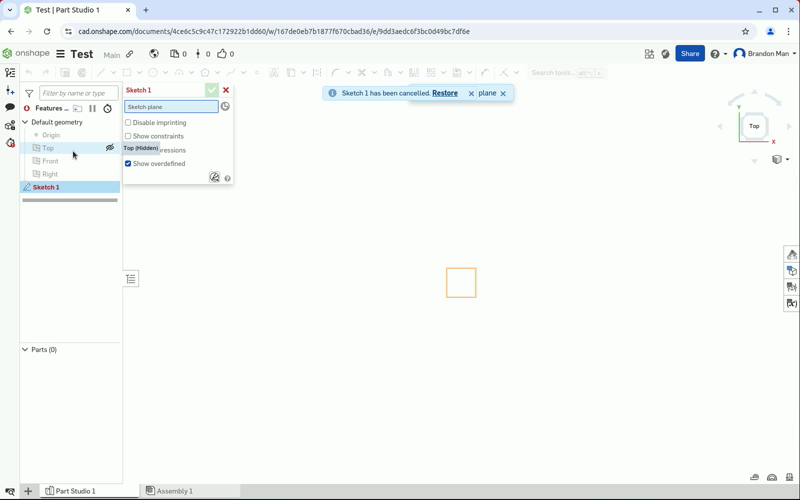
click(73, 150)
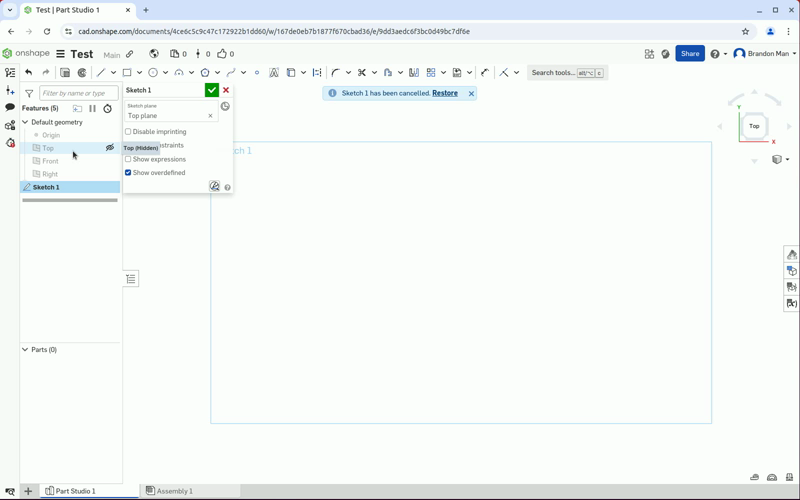
mouse_move(73, 352)
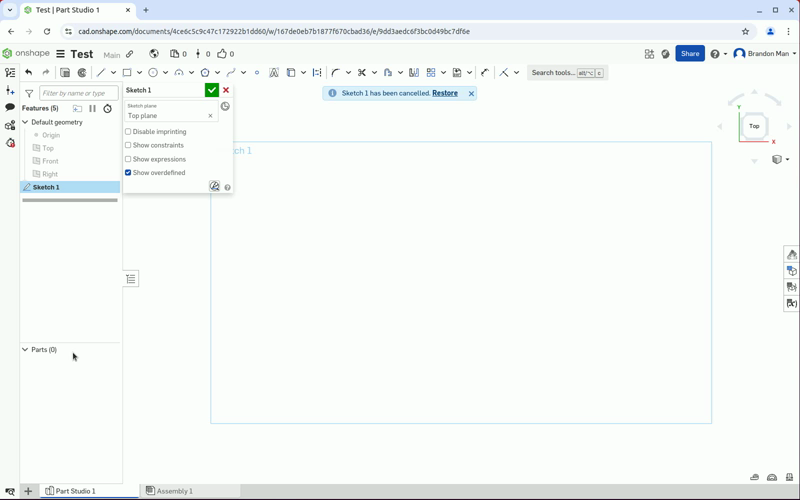
key(y)
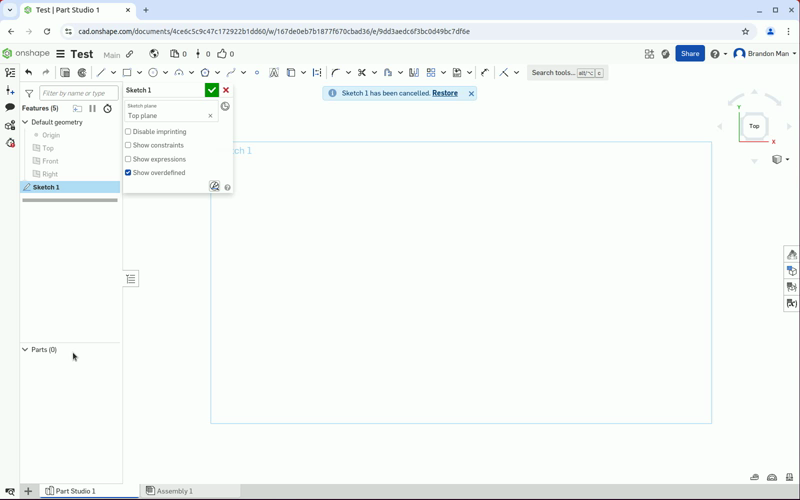
key(l)
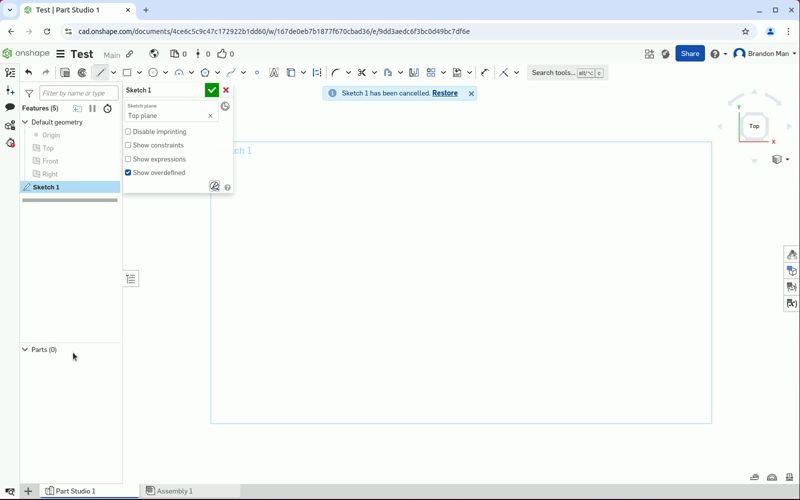
key_down(shift)
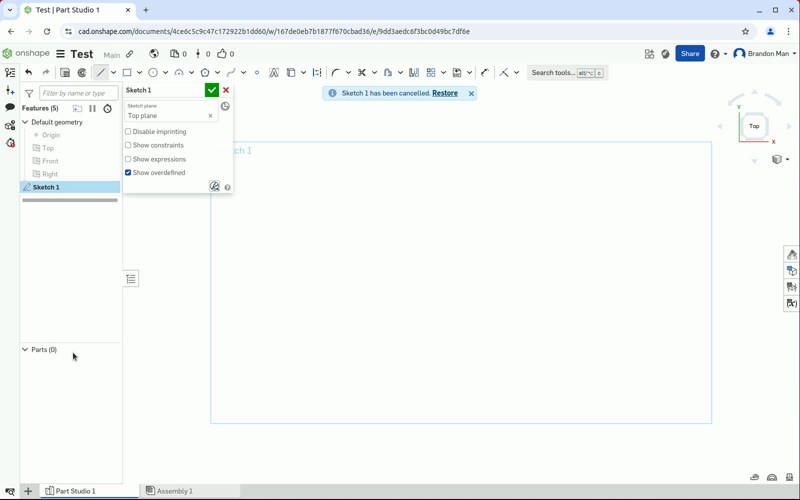
mouse_move(460, 282)
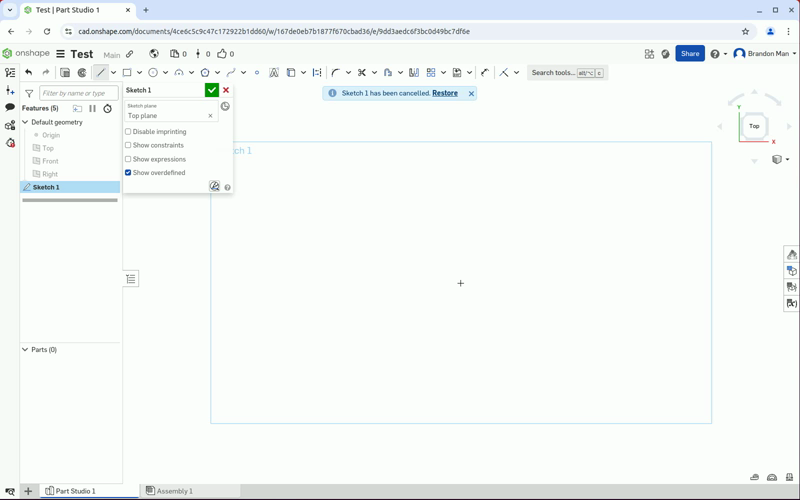
click(460, 282)
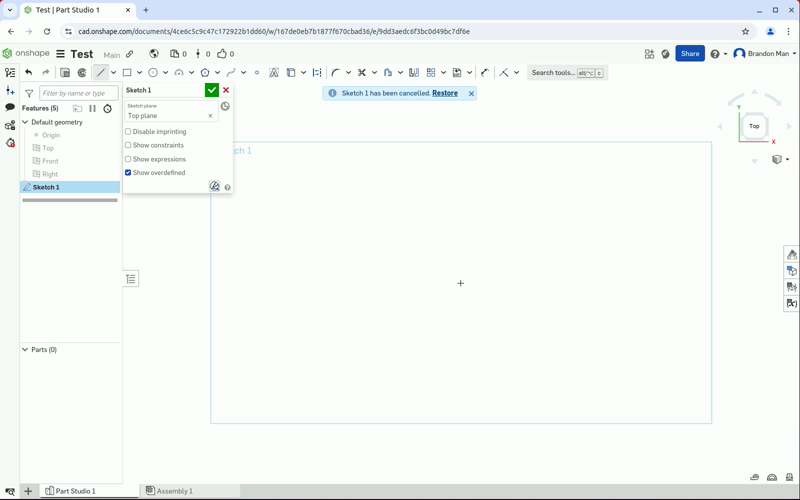
key_up(shift)
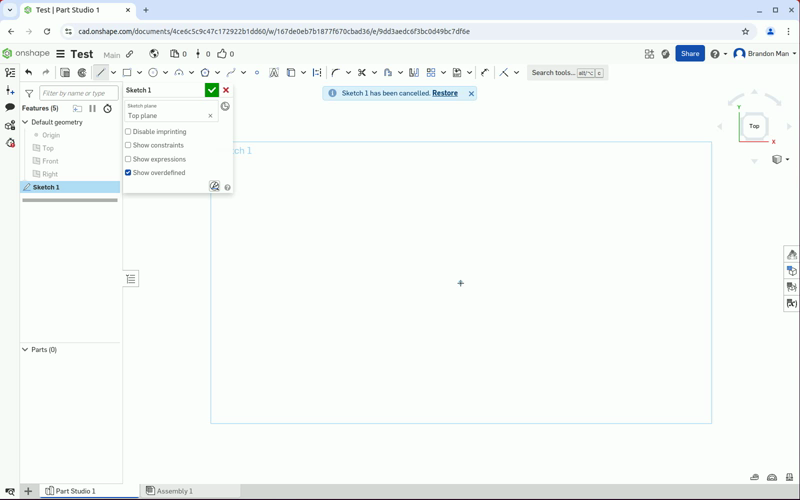
key_down(shift)
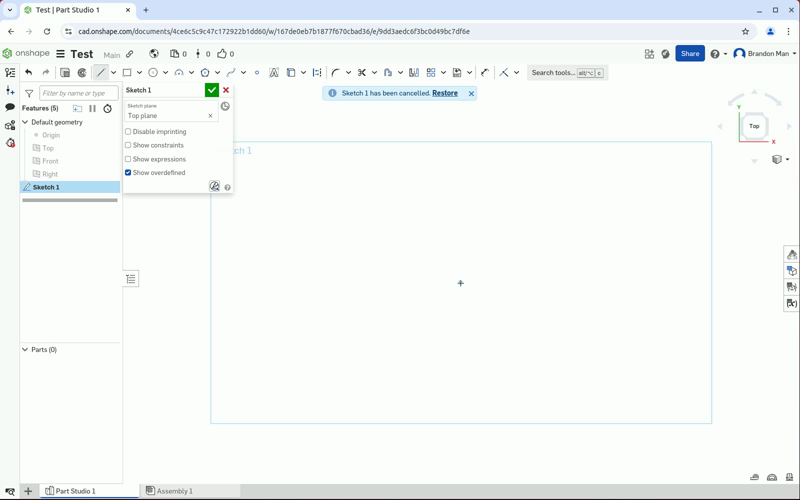
mouse_move(490, 282)
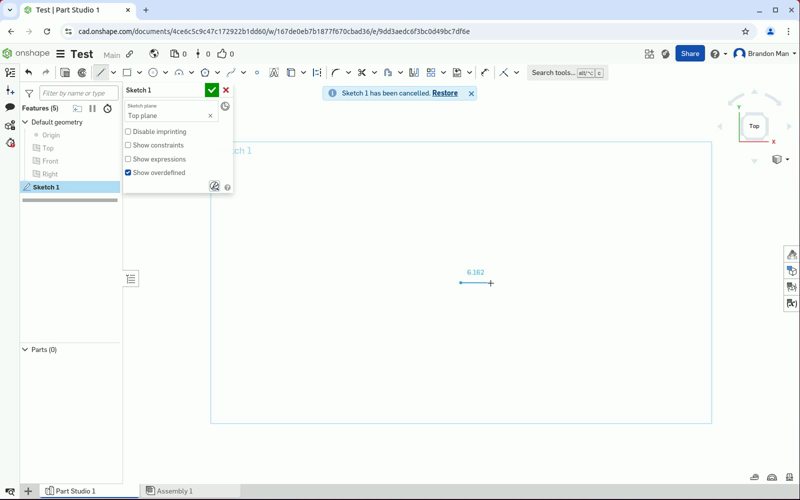
mouse_move(466, 282)
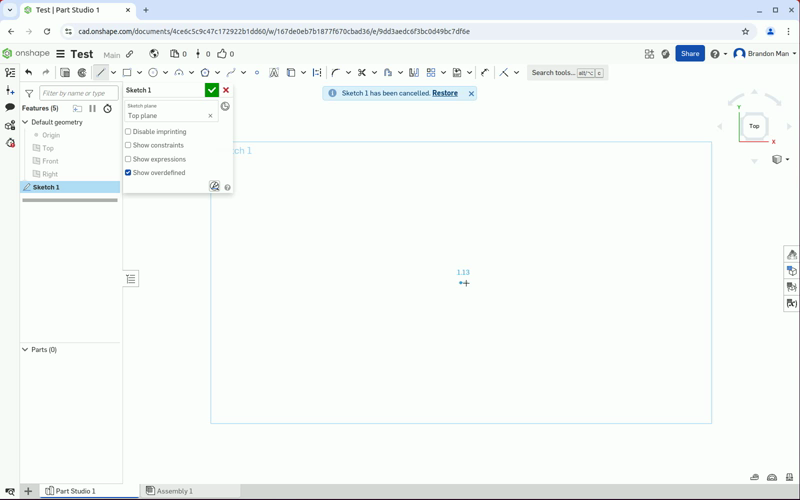
scroll(6)
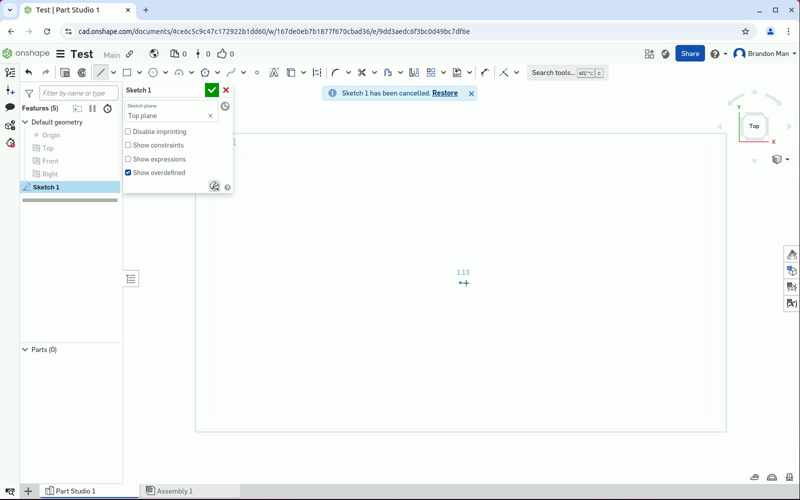
scroll(6)
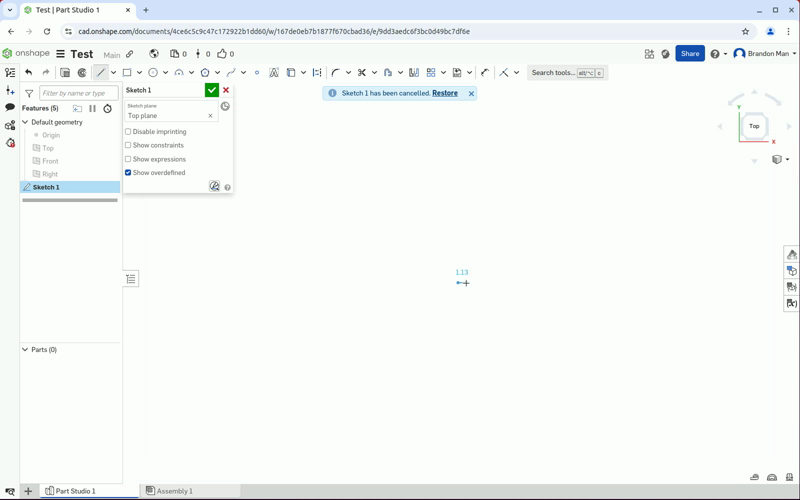
scroll(6)
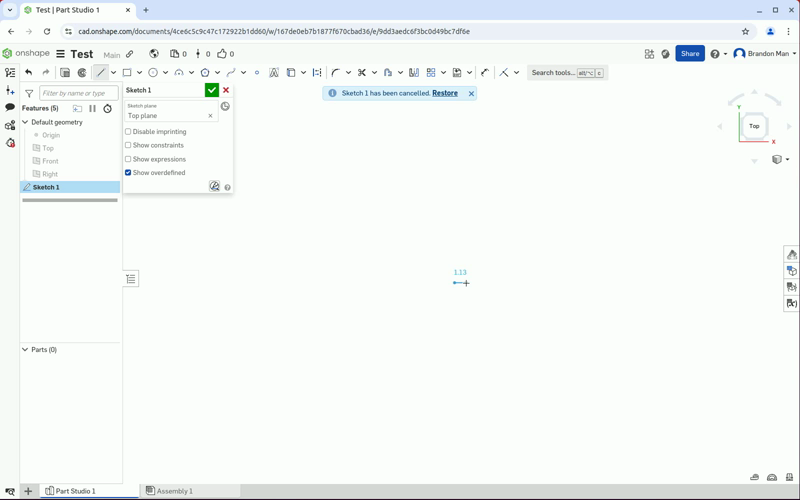
scroll(6)
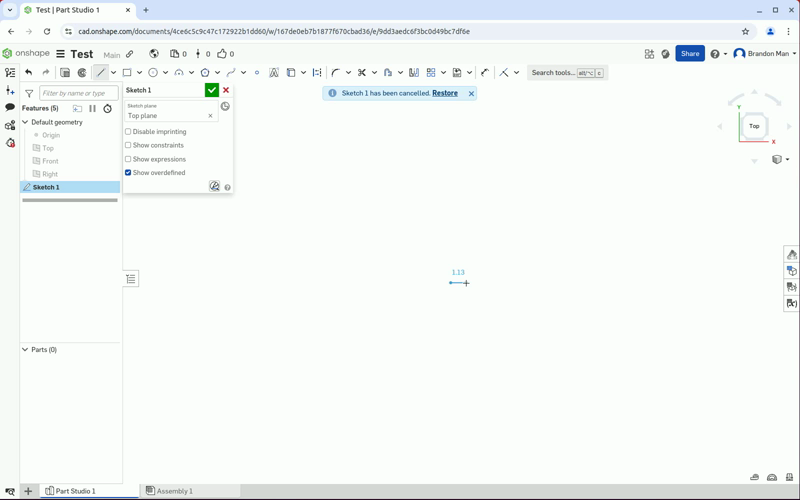
scroll(6)
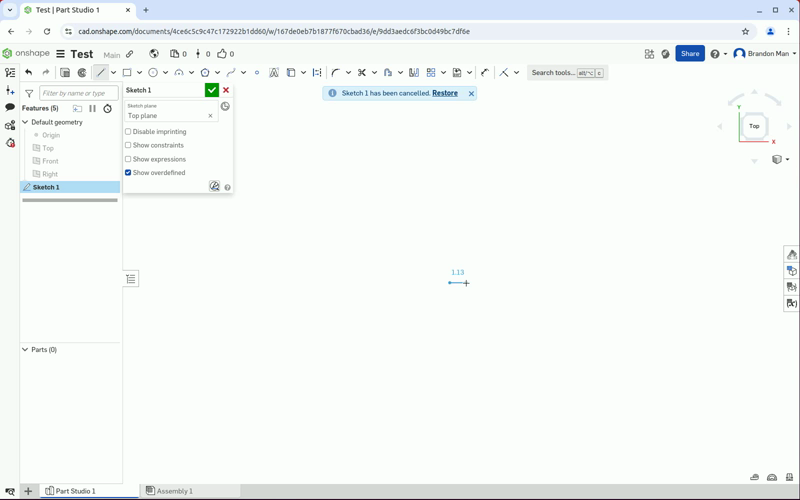
scroll(6)
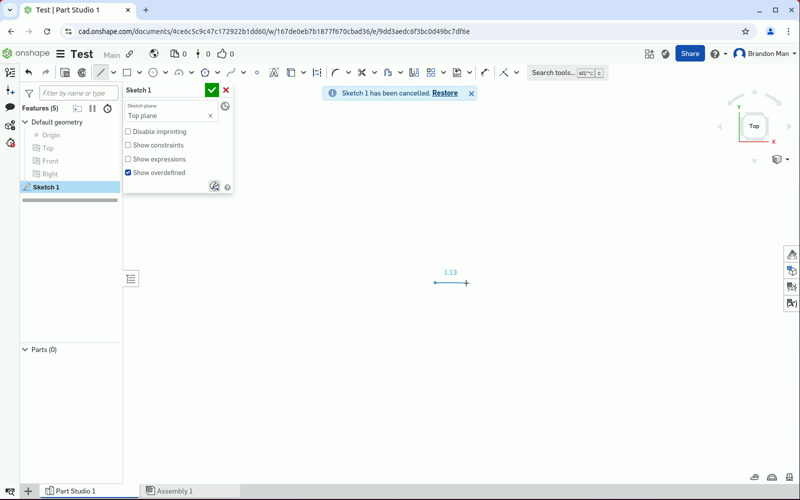
scroll(6)
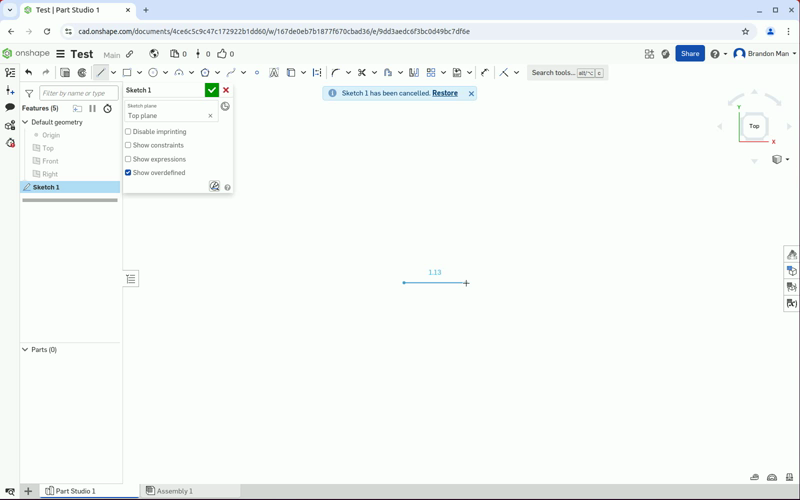
click(466, 282)
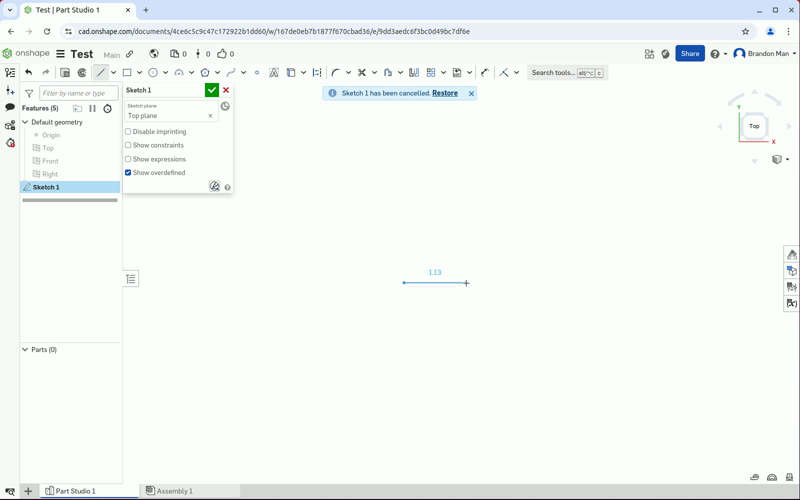
scroll(-6)
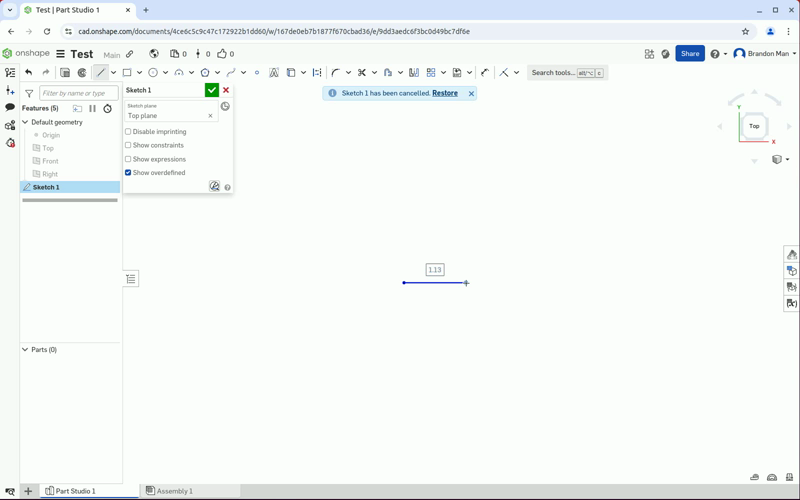
scroll(-6)
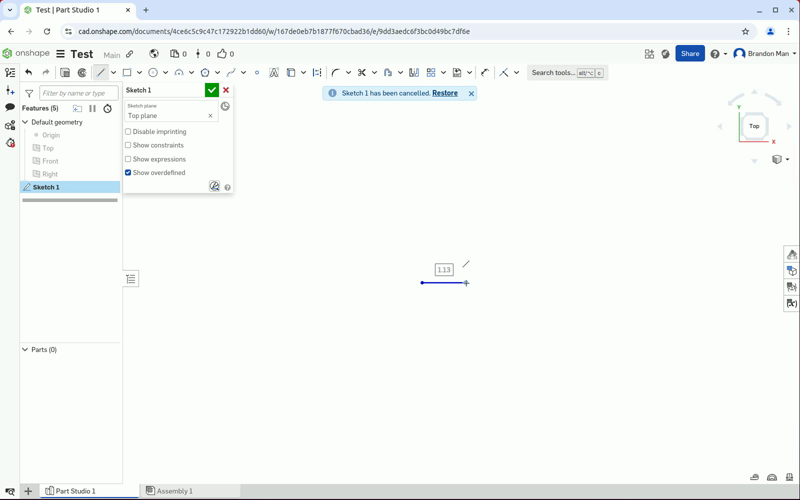
scroll(-6)
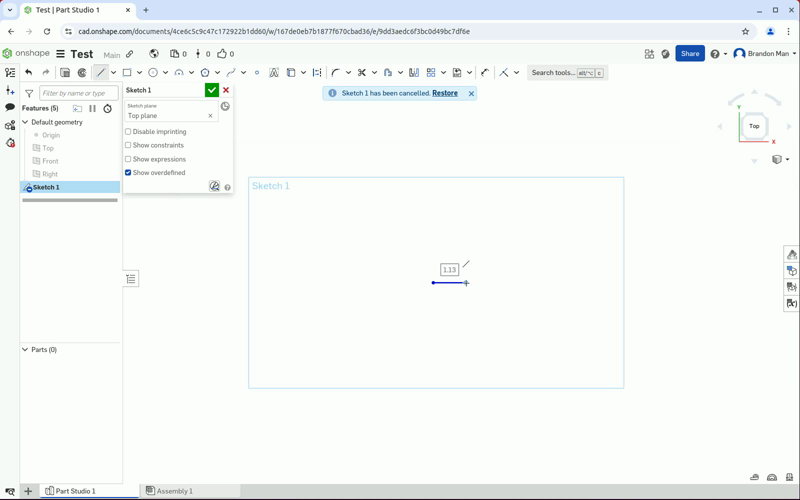
scroll(-6)
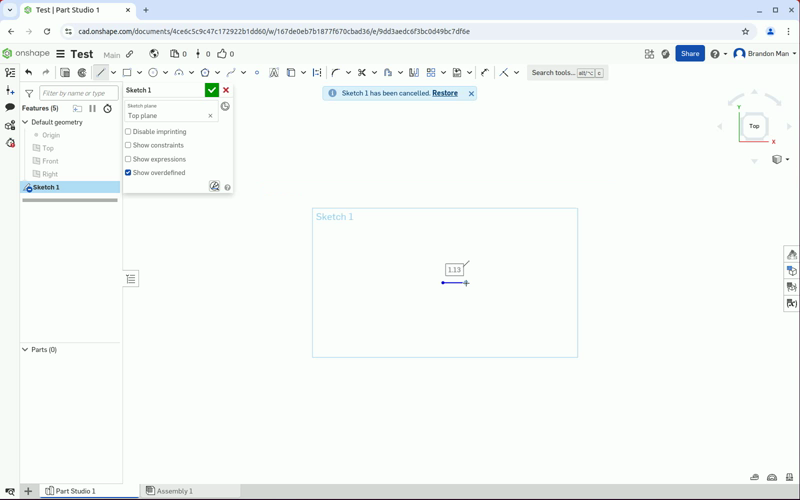
scroll(-6)
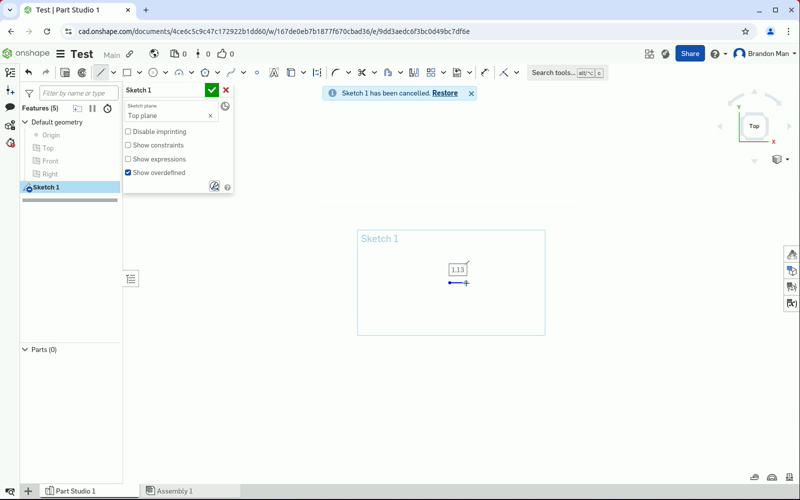
scroll(-6)
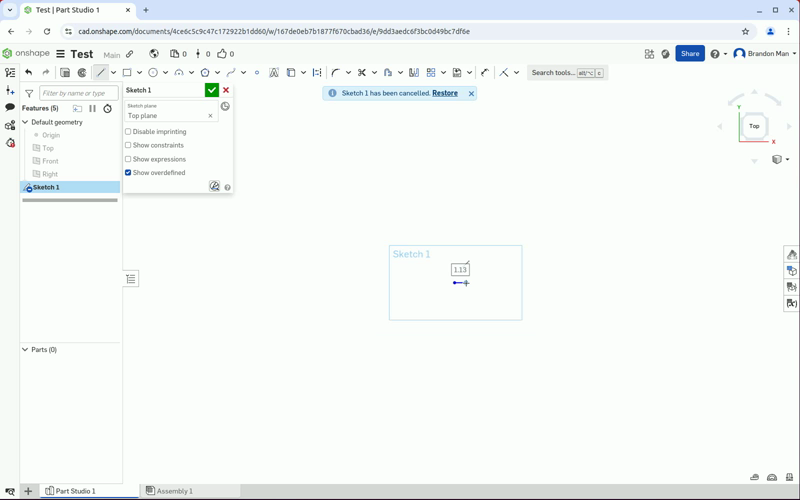
scroll(-6)
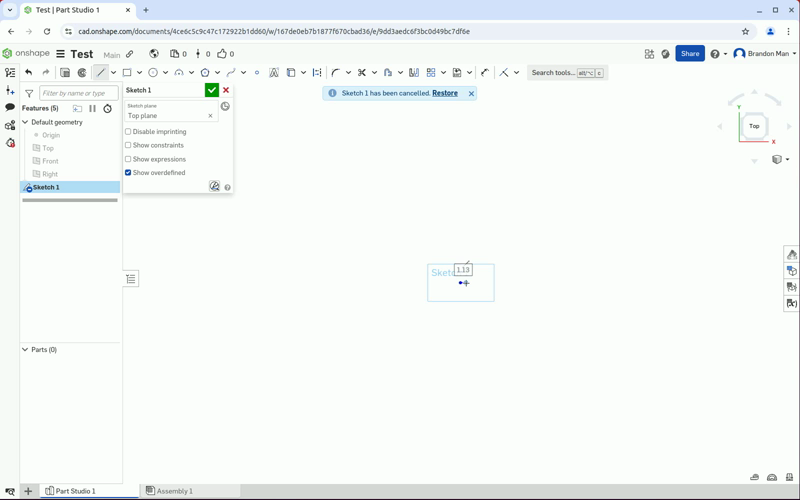
key_up(shift)
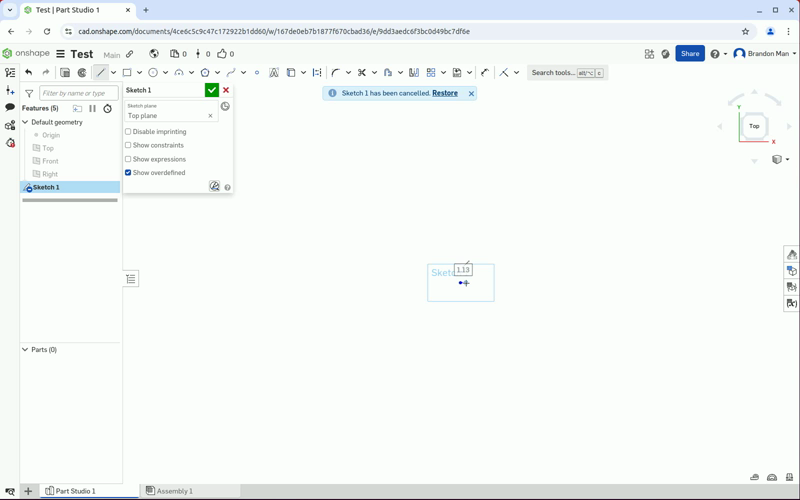
key_down(shift)
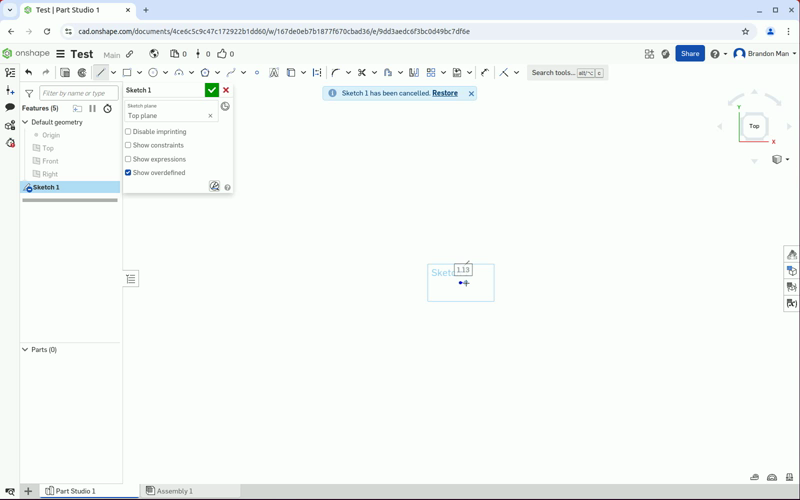
mouse_move(496, 282)
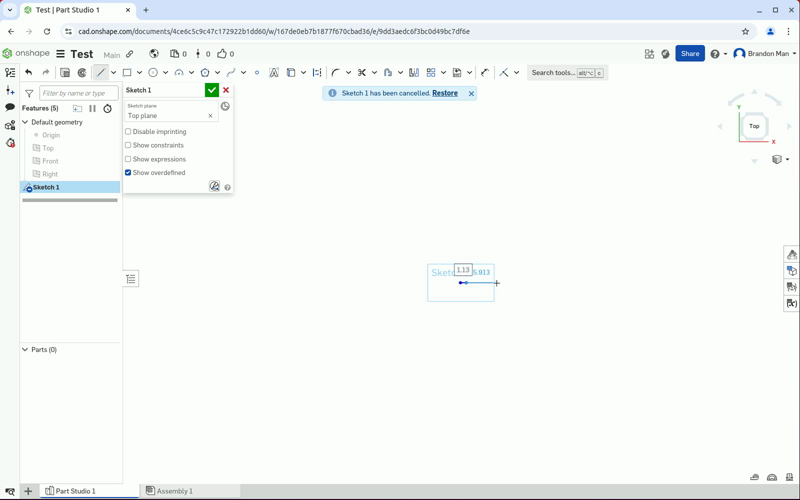
mouse_move(466, 277)
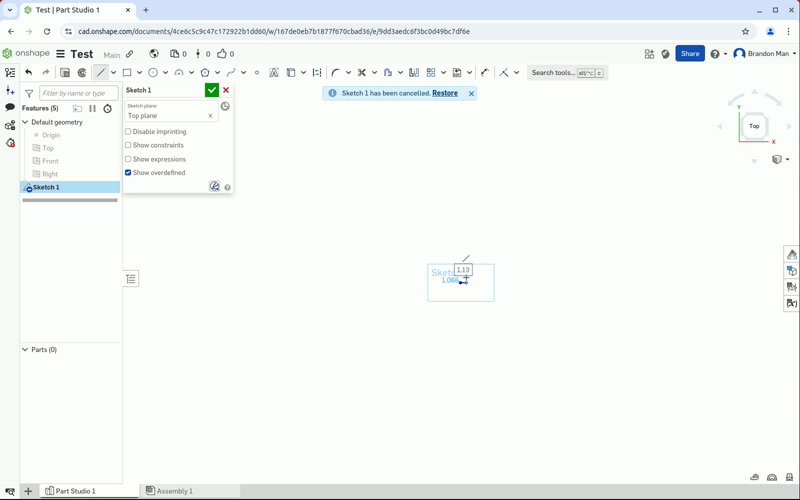
scroll(6)
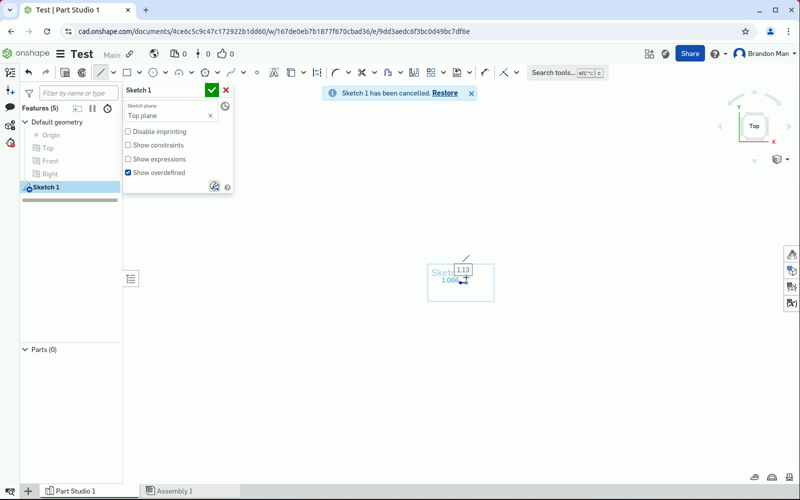
scroll(6)
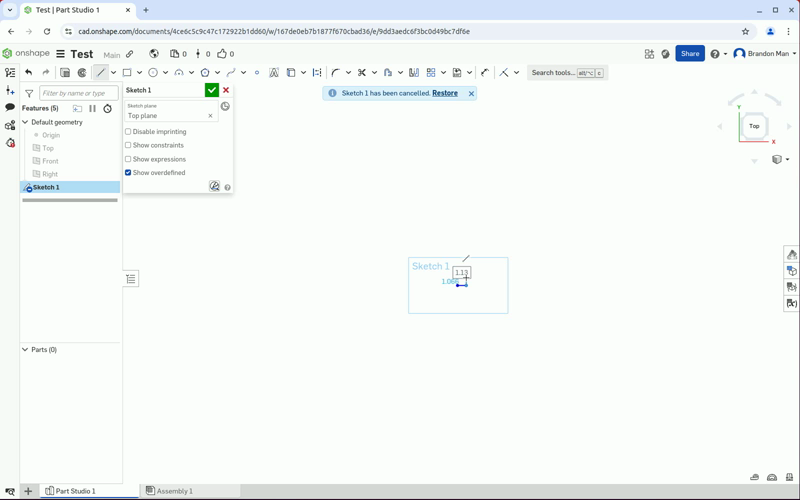
scroll(6)
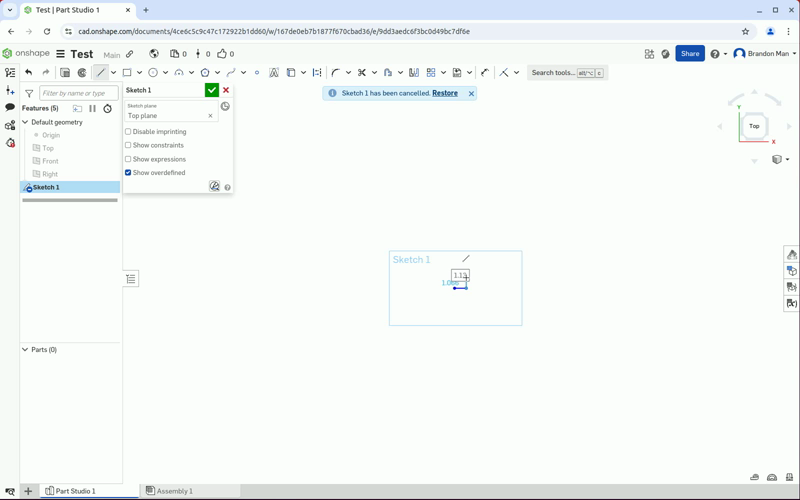
scroll(6)
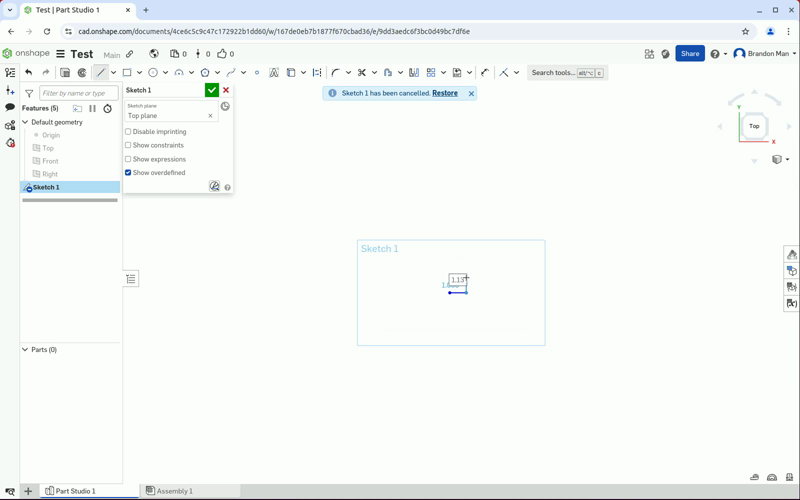
scroll(6)
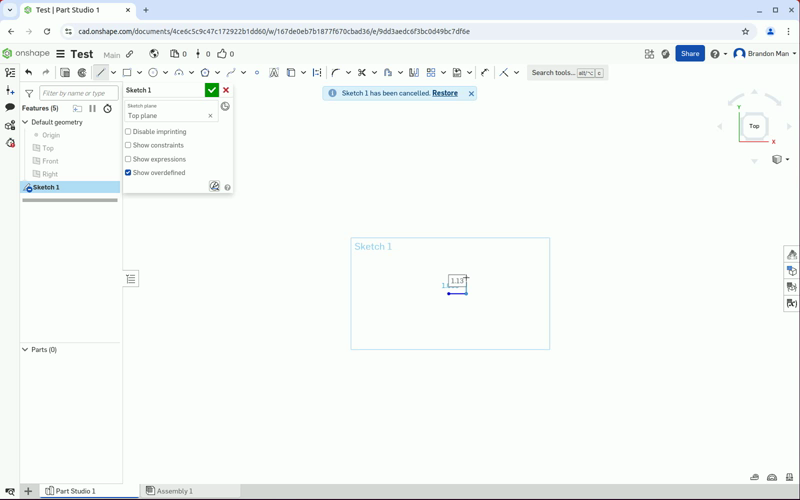
scroll(6)
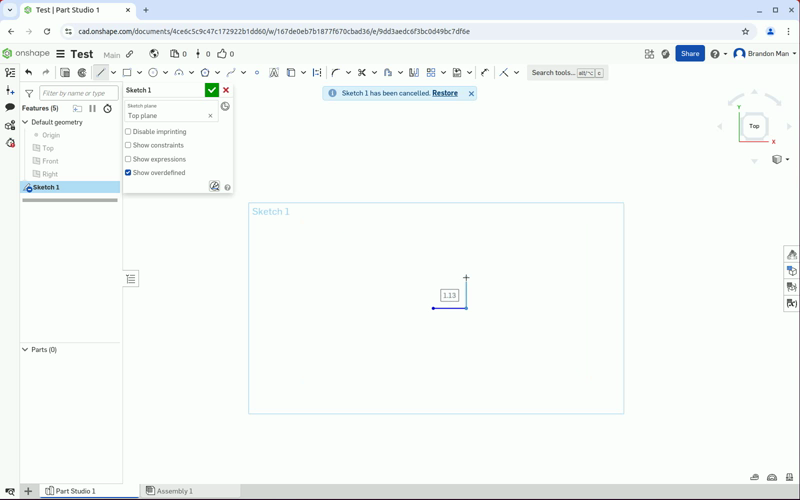
scroll(6)
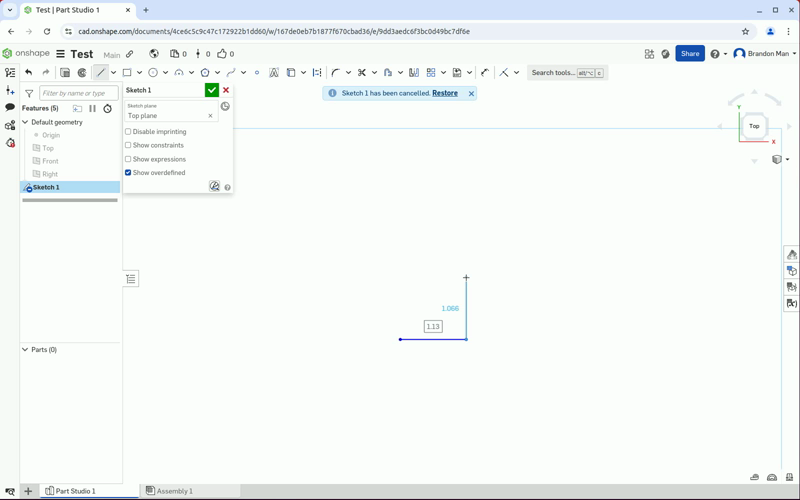
click(466, 277)
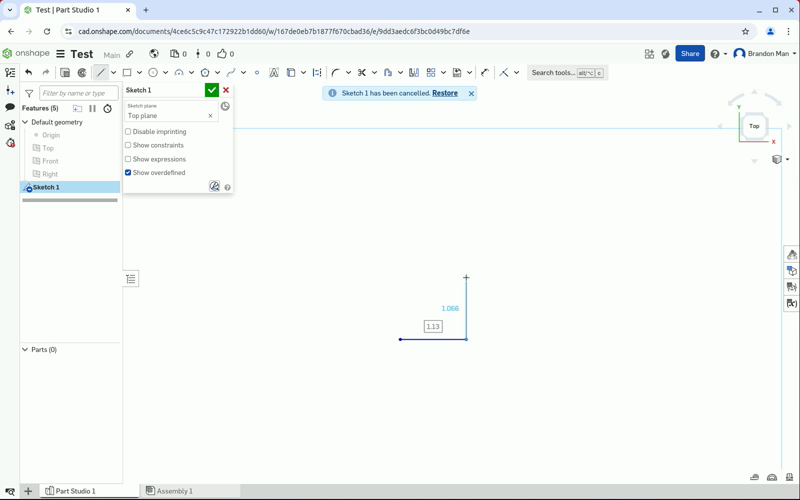
scroll(-6)
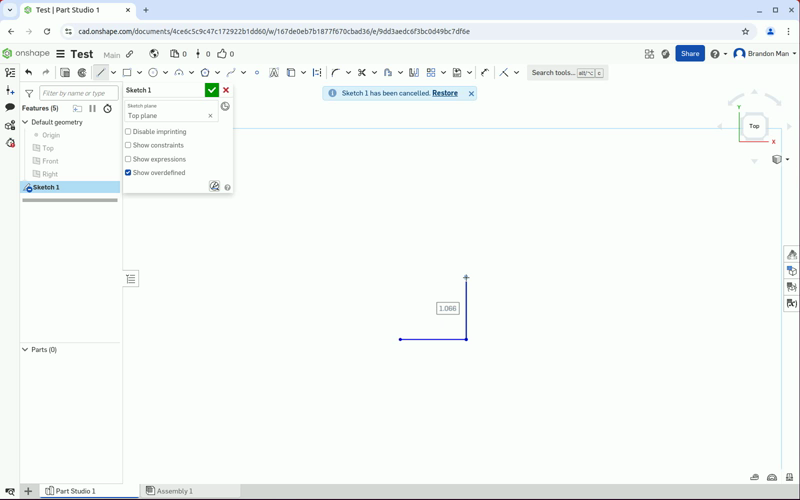
scroll(-6)
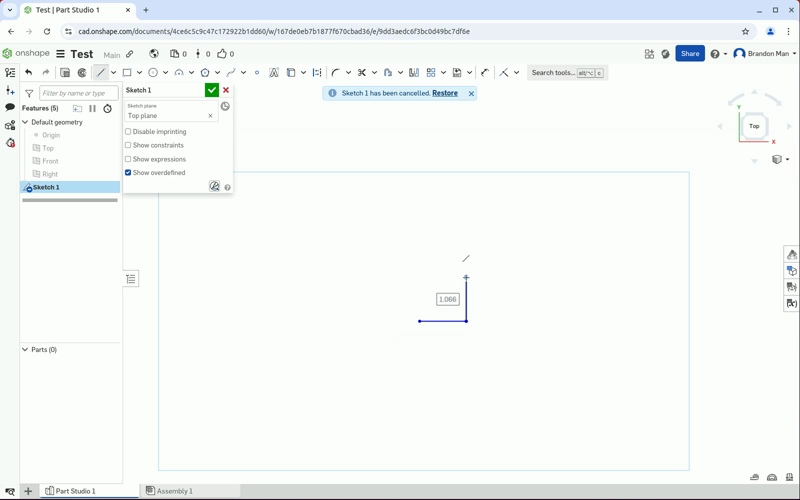
scroll(-6)
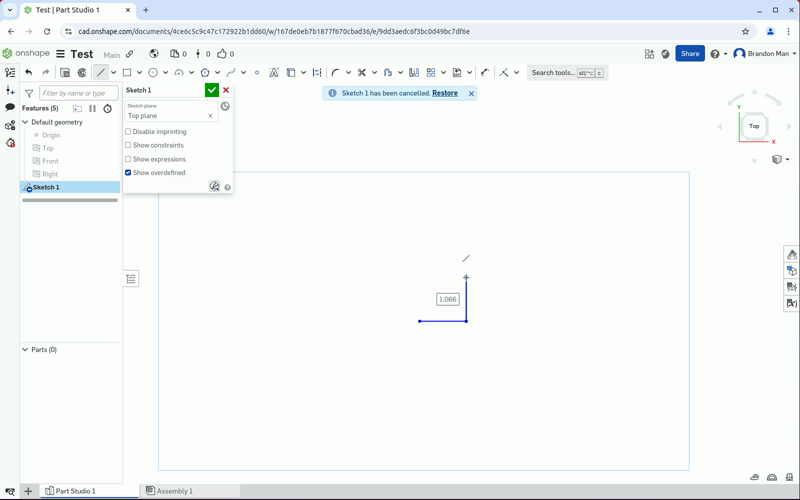
scroll(-6)
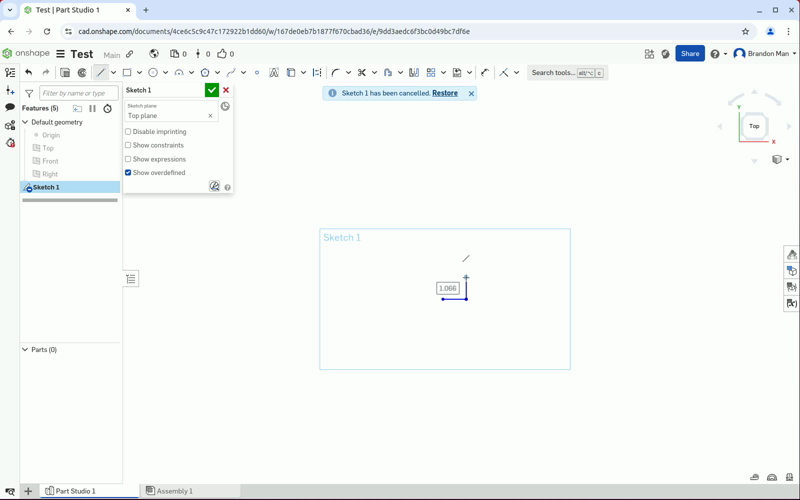
scroll(-6)
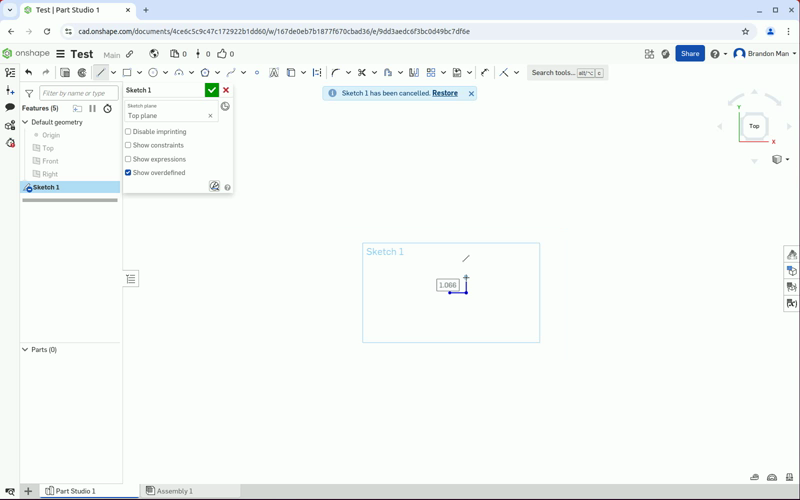
scroll(-6)
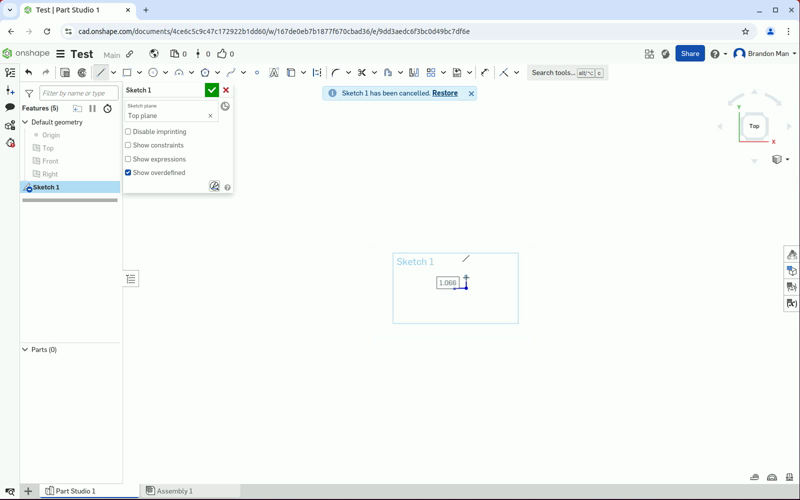
scroll(-6)
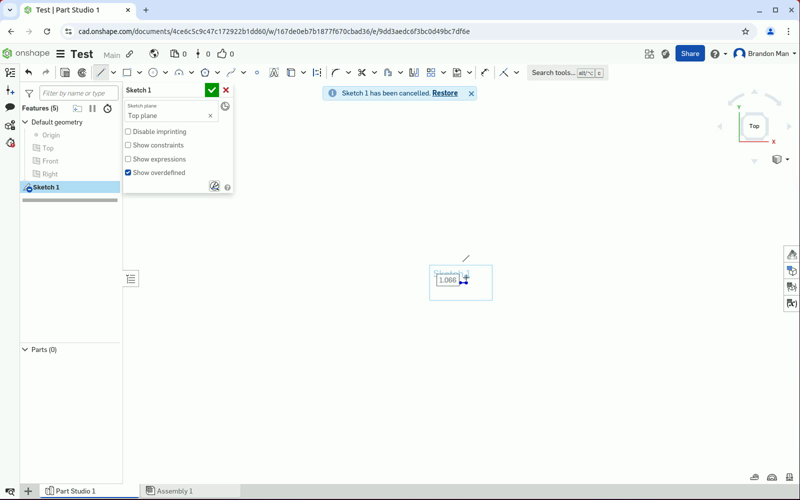
key_up(shift)
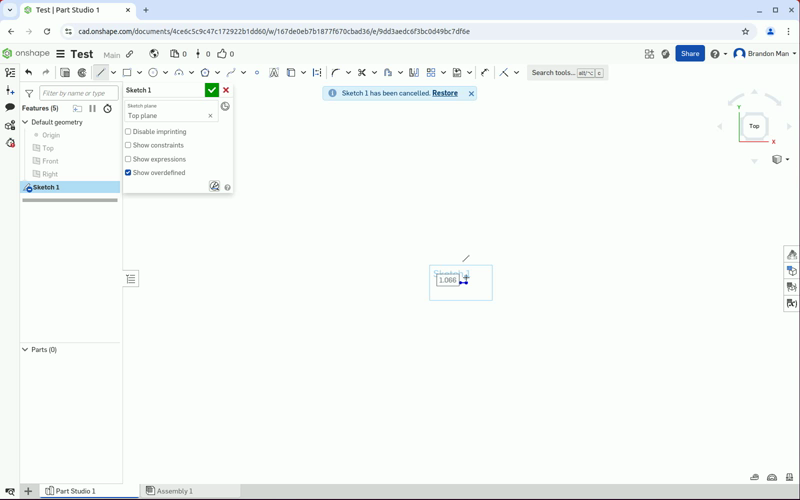
key_down(shift)
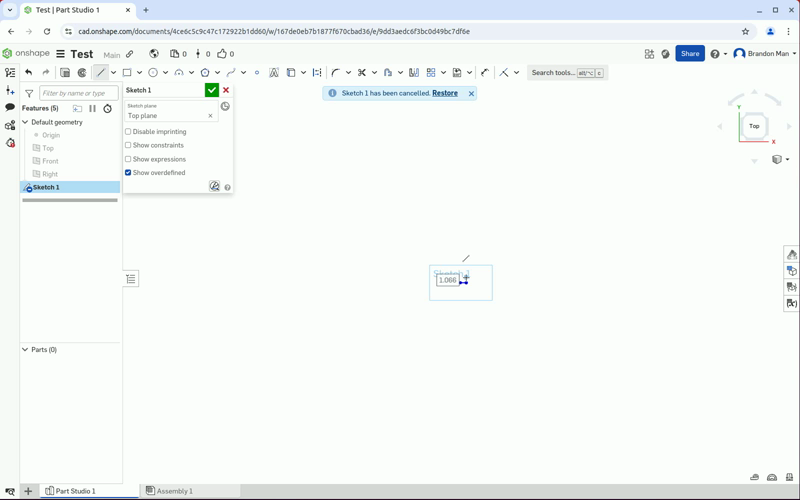
mouse_move(496, 277)
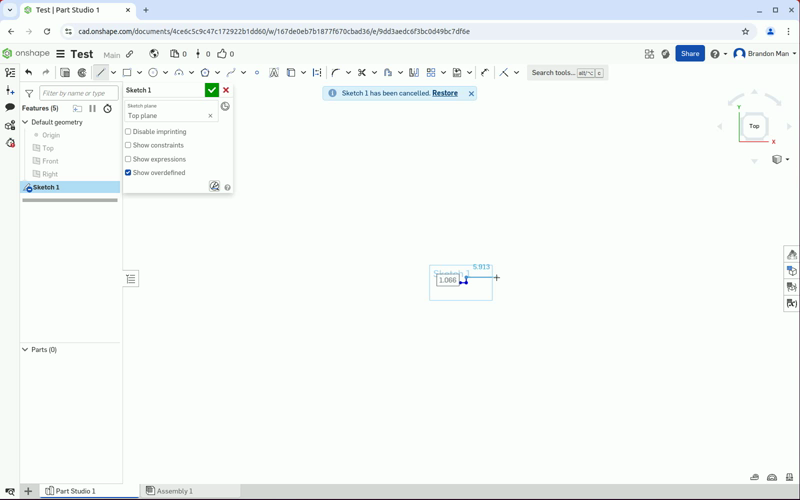
mouse_move(460, 277)
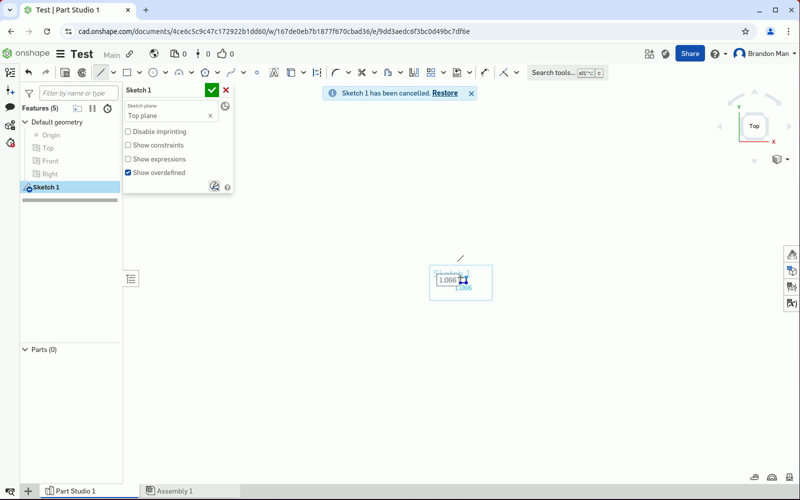
scroll(6)
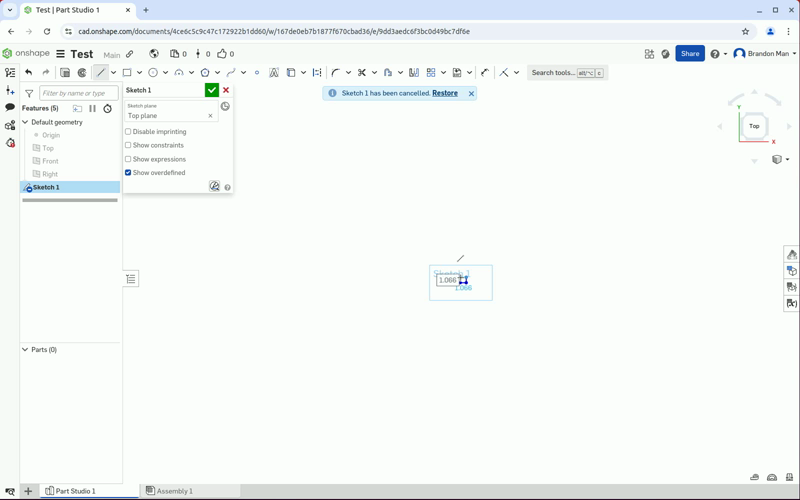
scroll(6)
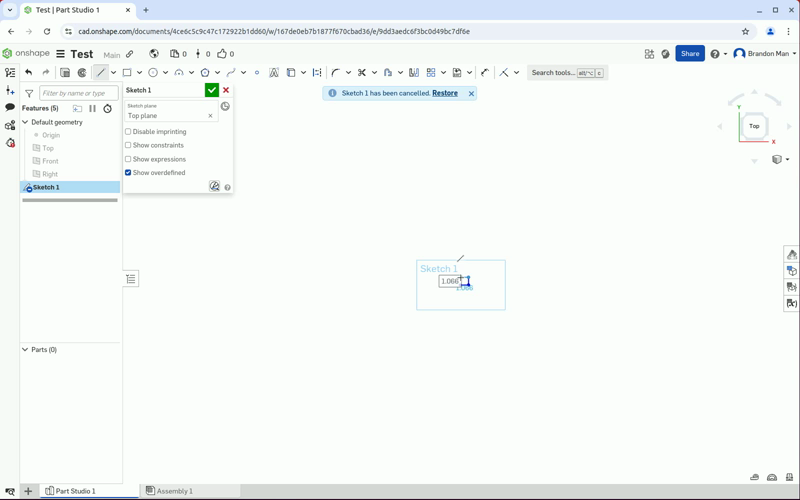
scroll(6)
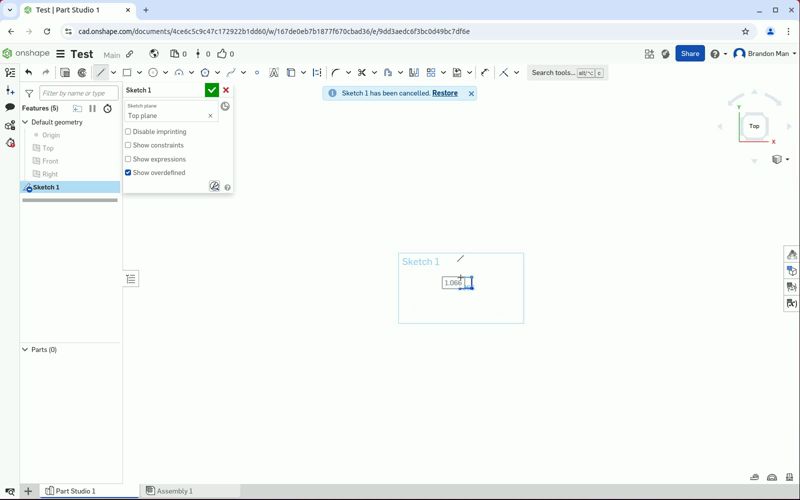
scroll(6)
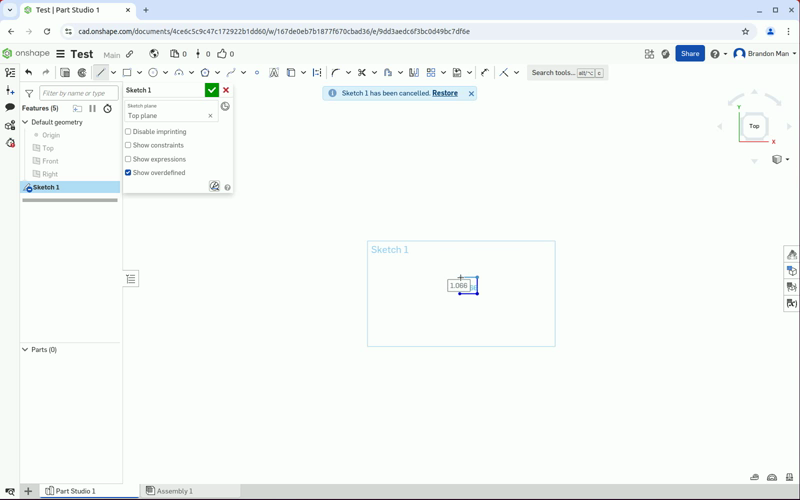
scroll(6)
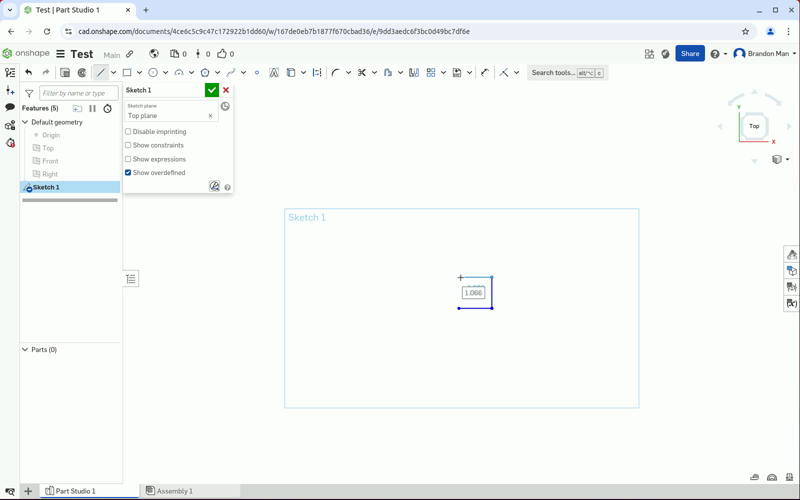
scroll(6)
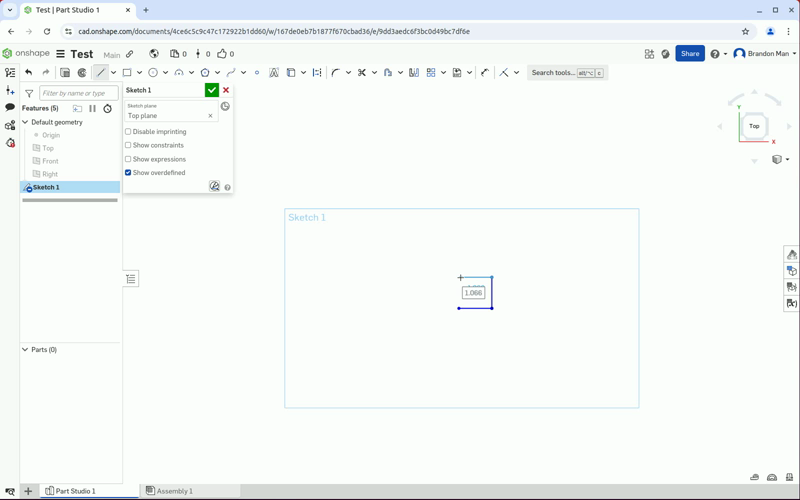
scroll(6)
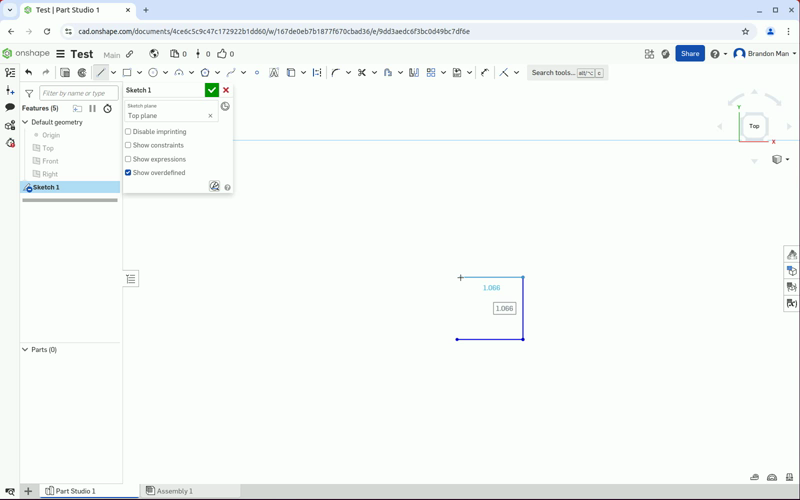
click(460, 277)
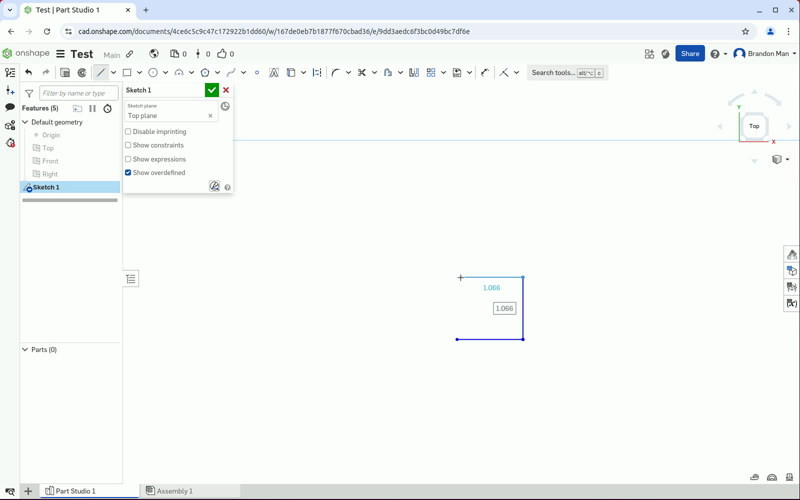
scroll(-6)
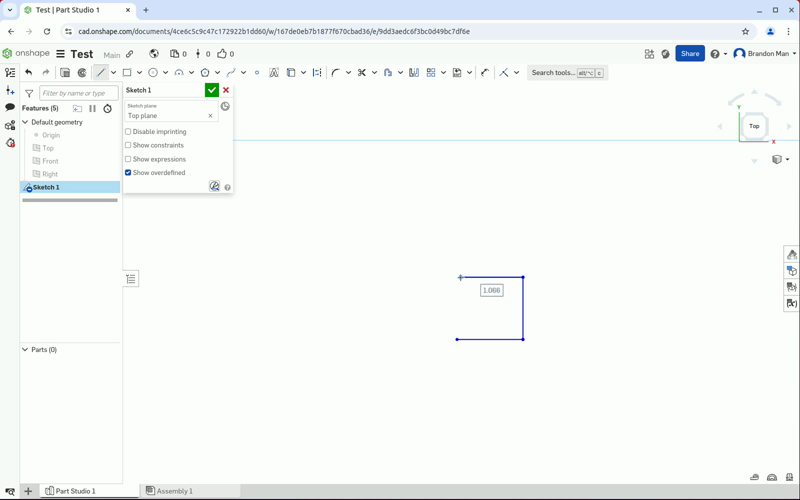
scroll(-6)
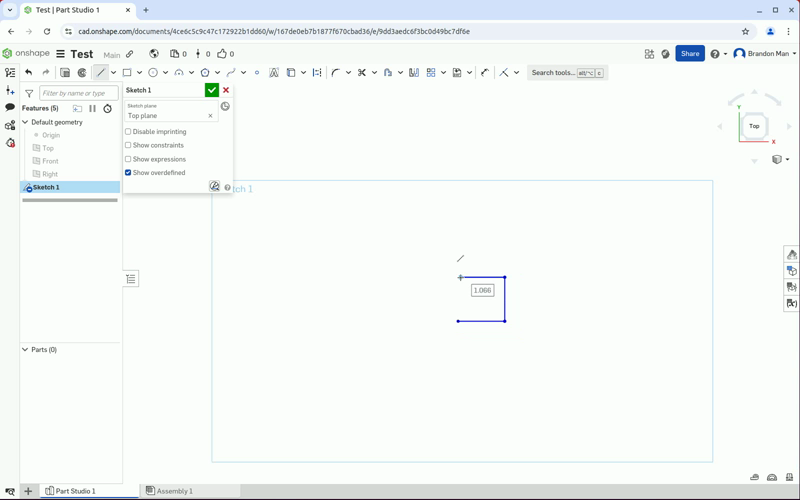
scroll(-6)
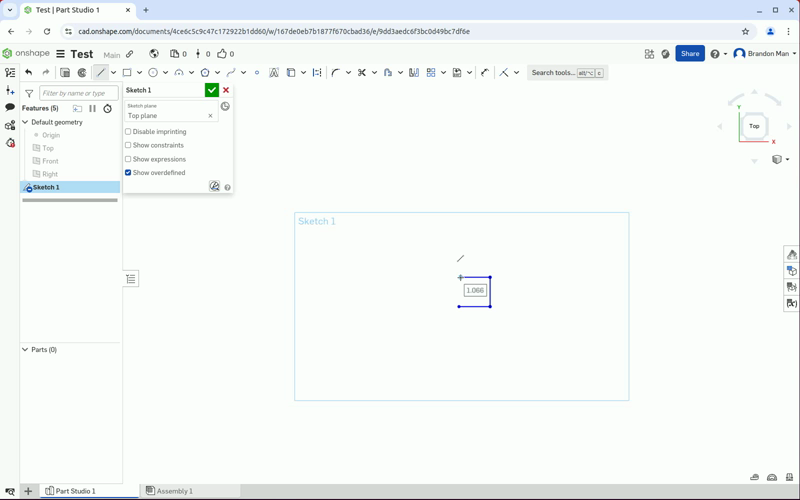
scroll(-6)
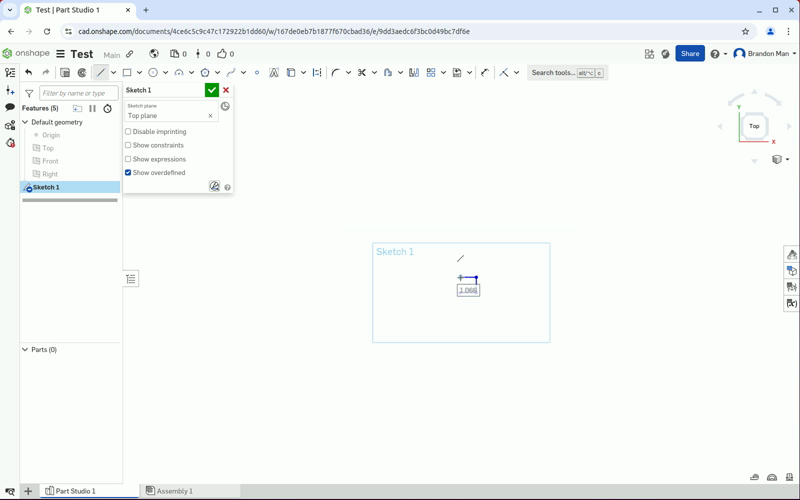
scroll(-6)
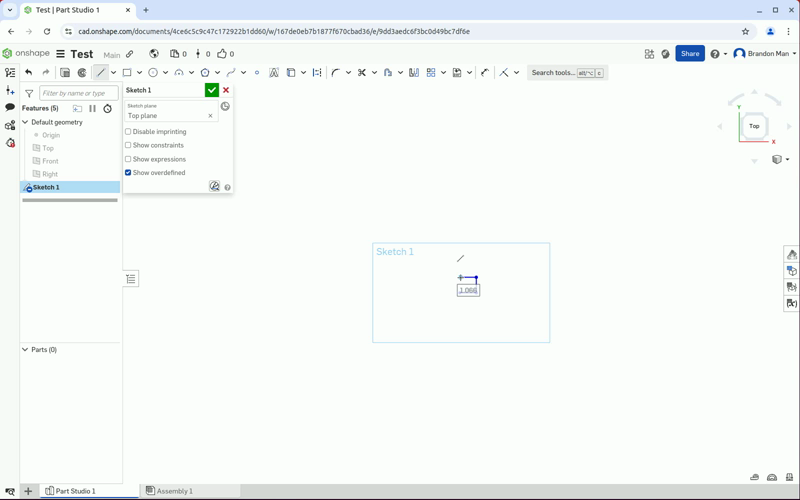
scroll(-6)
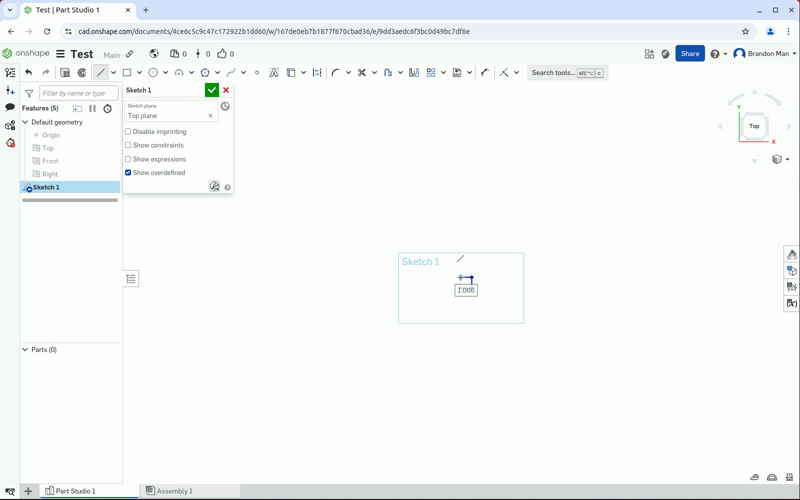
scroll(-6)
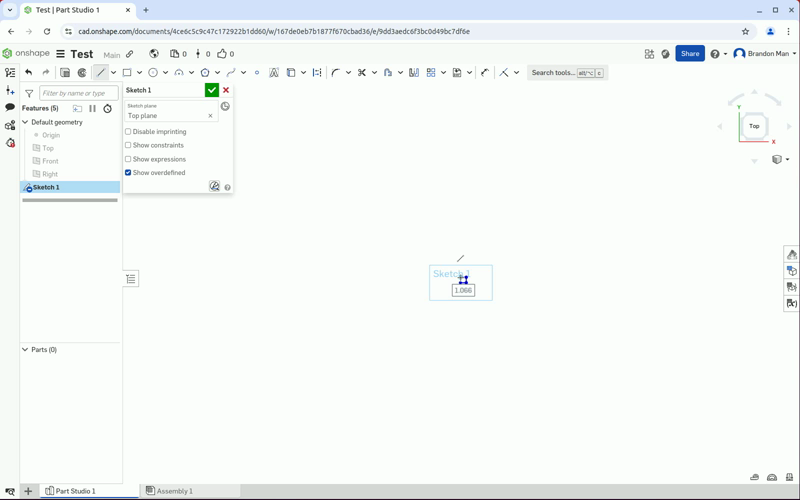
key_up(shift)
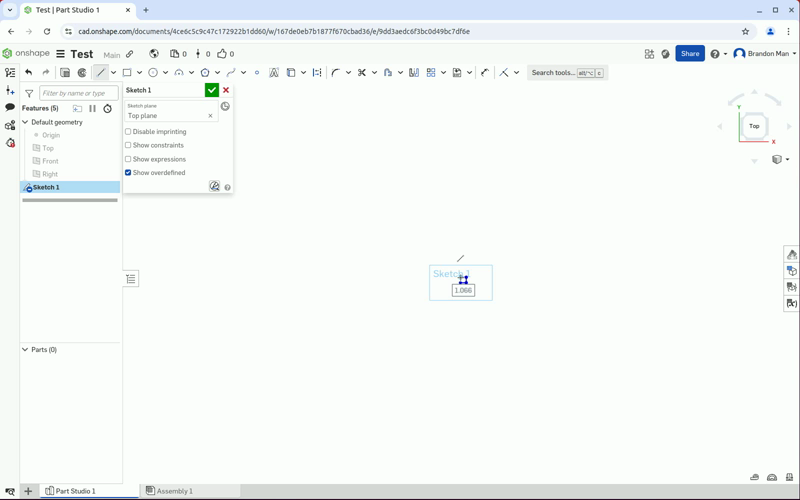
mouse_move(490, 277)
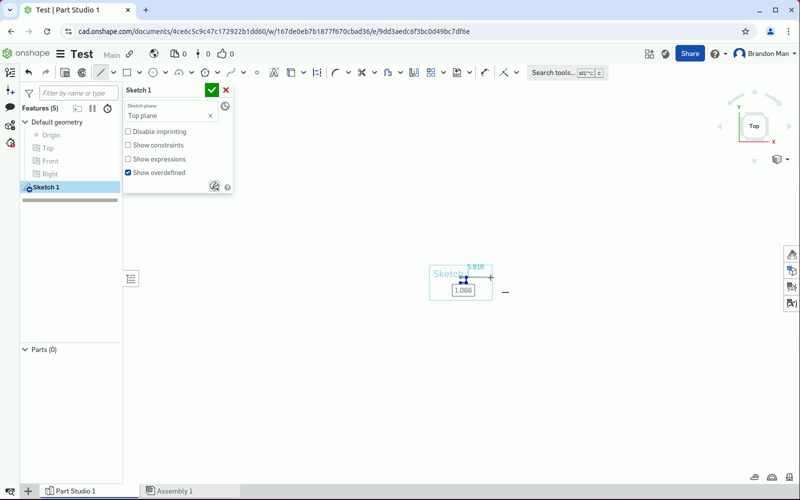
key_down(shift)
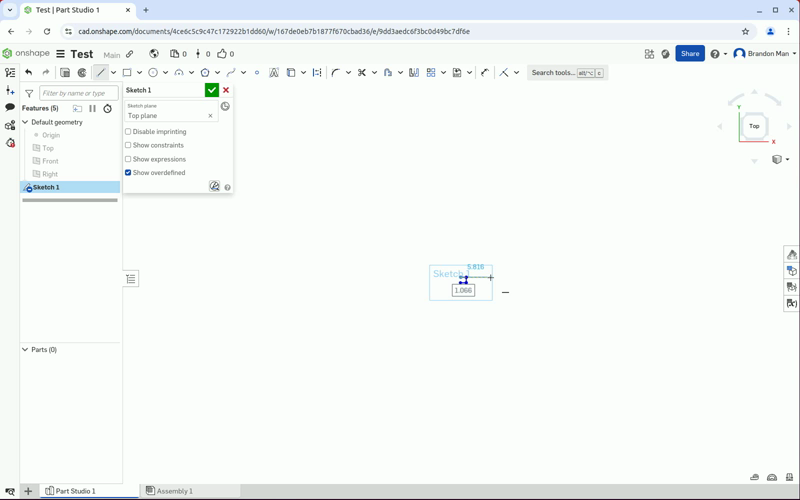
mouse_move(460, 282)
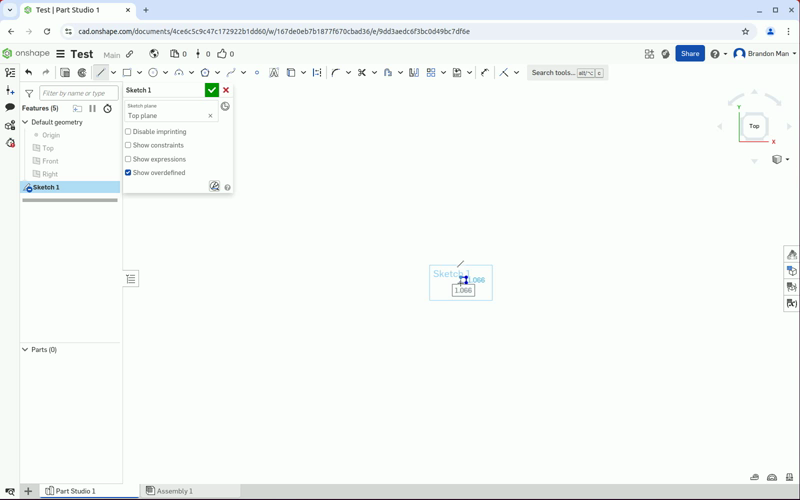
scroll(6)
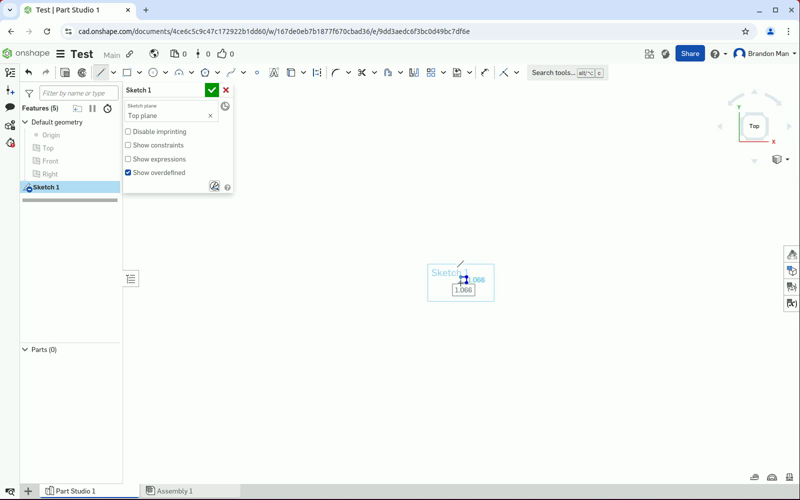
scroll(6)
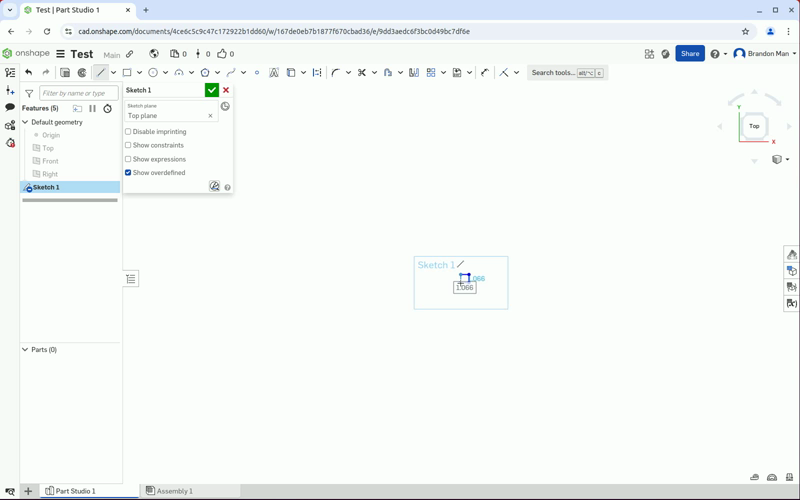
scroll(6)
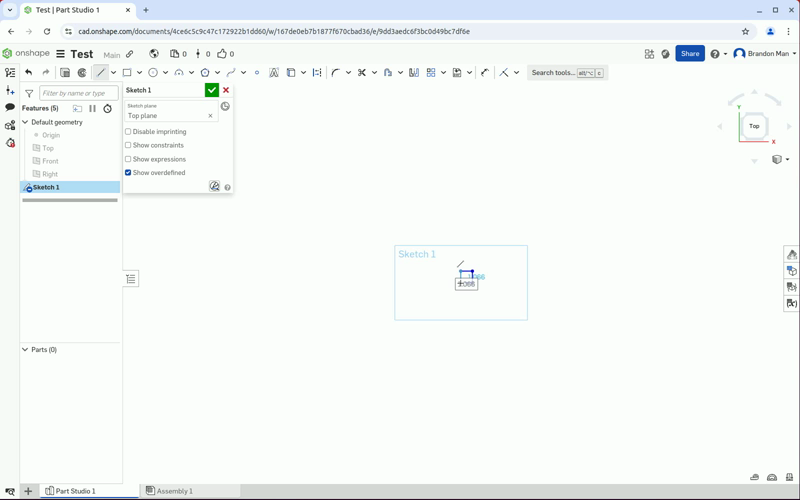
scroll(6)
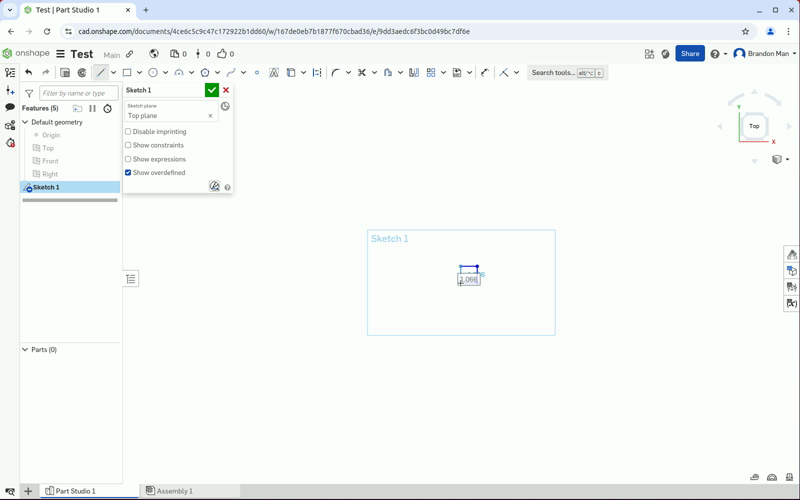
scroll(6)
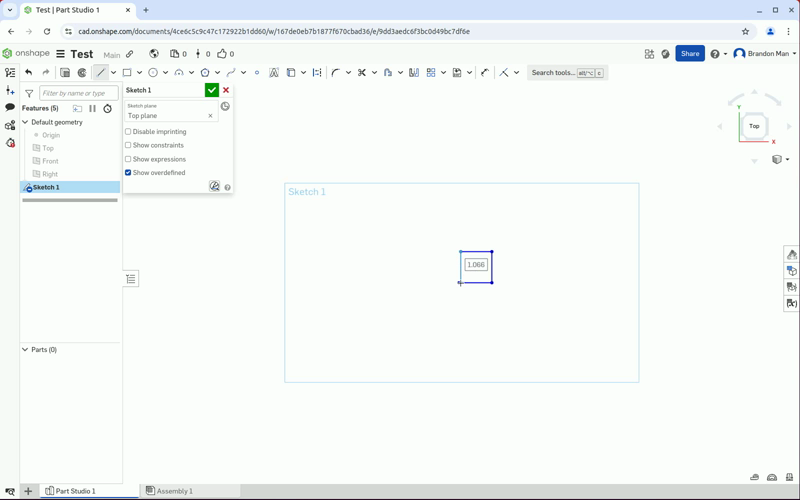
scroll(6)
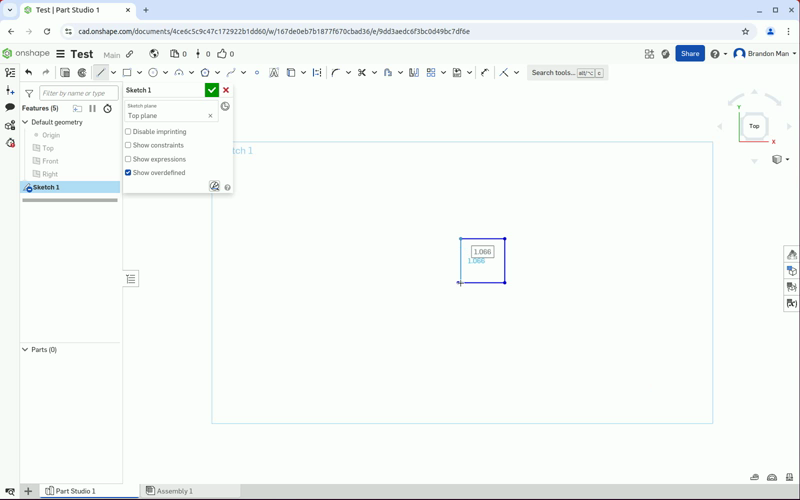
scroll(6)
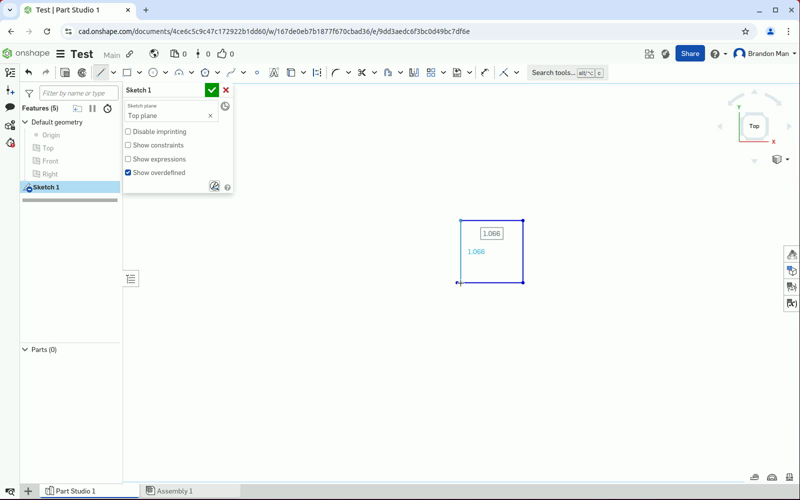
key_up(shift)
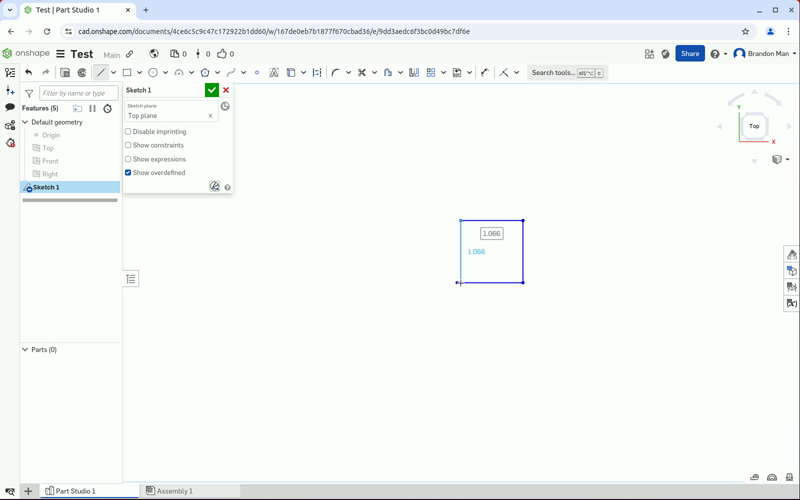
click(460, 282)
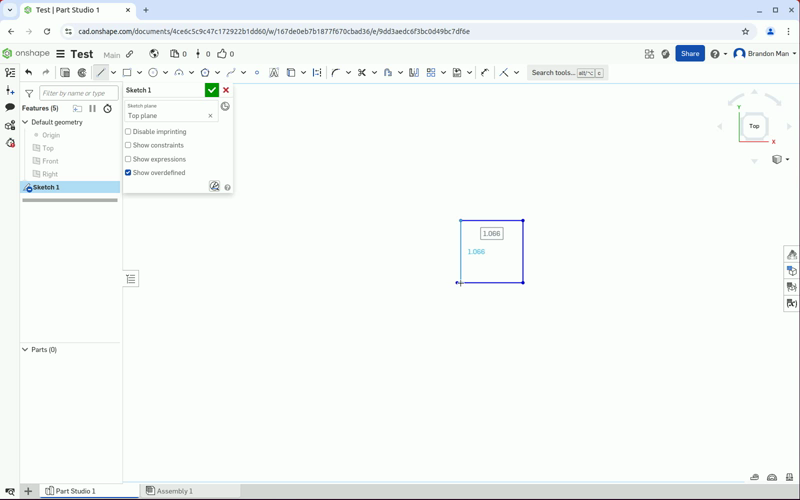
scroll(-6)
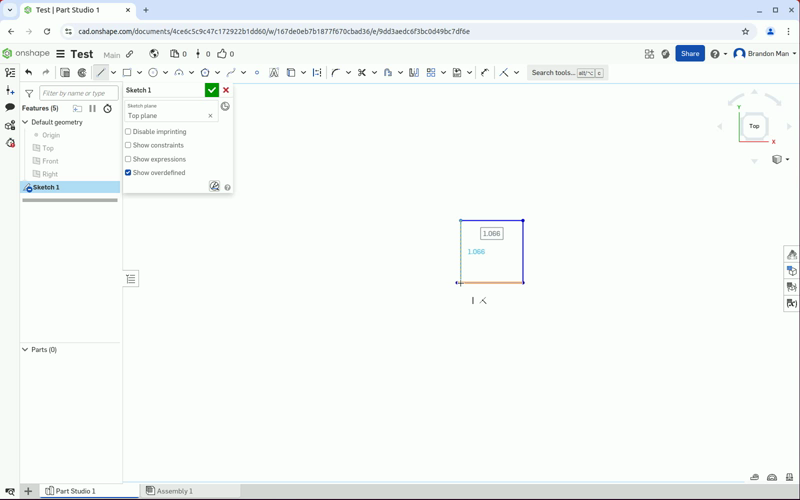
scroll(-6)
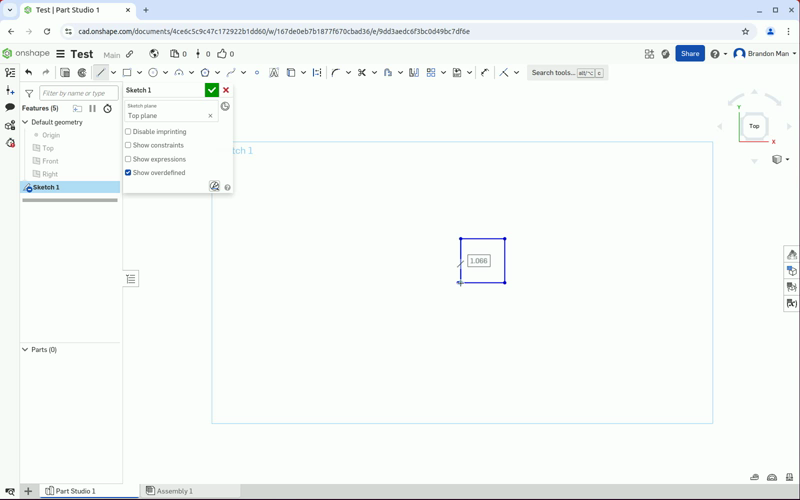
scroll(-6)
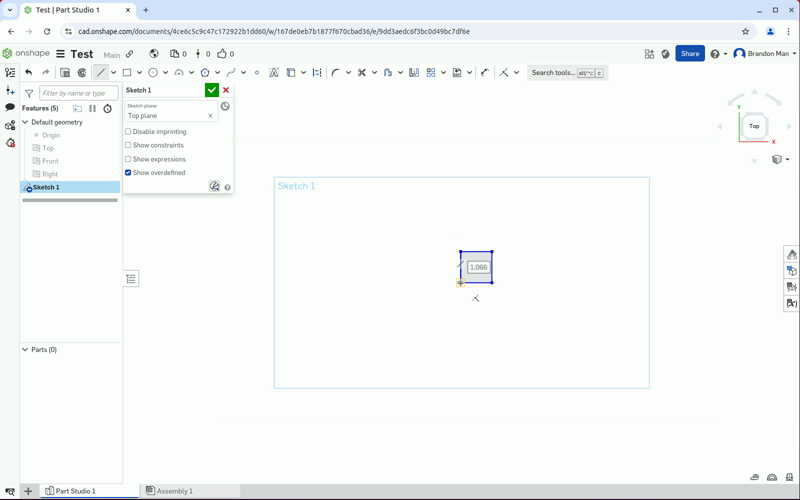
scroll(-6)
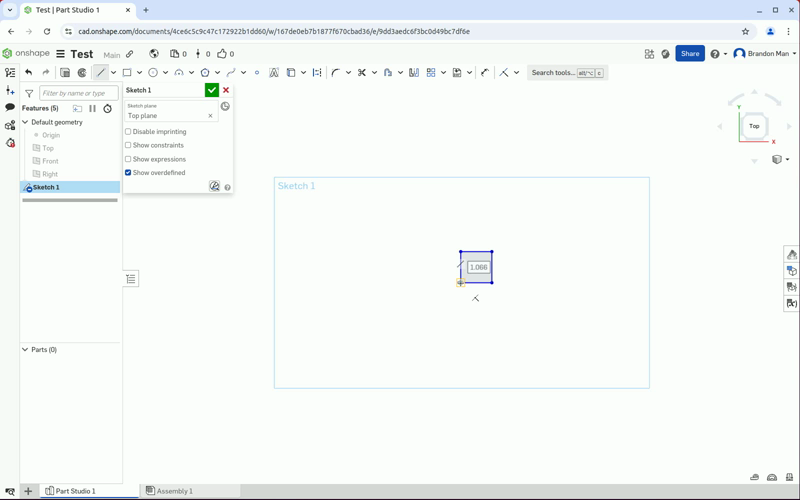
scroll(-6)
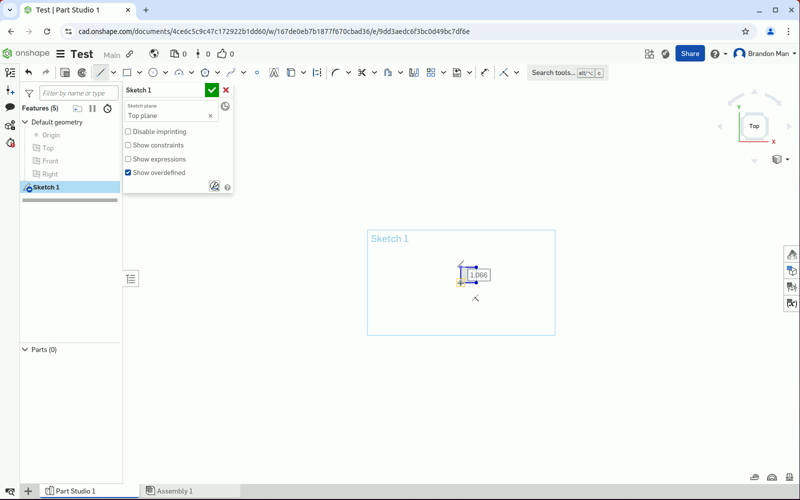
scroll(-6)
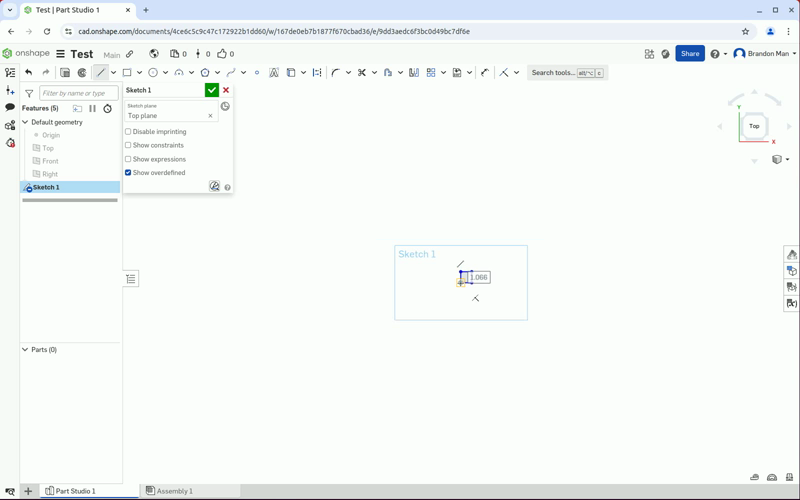
scroll(-6)
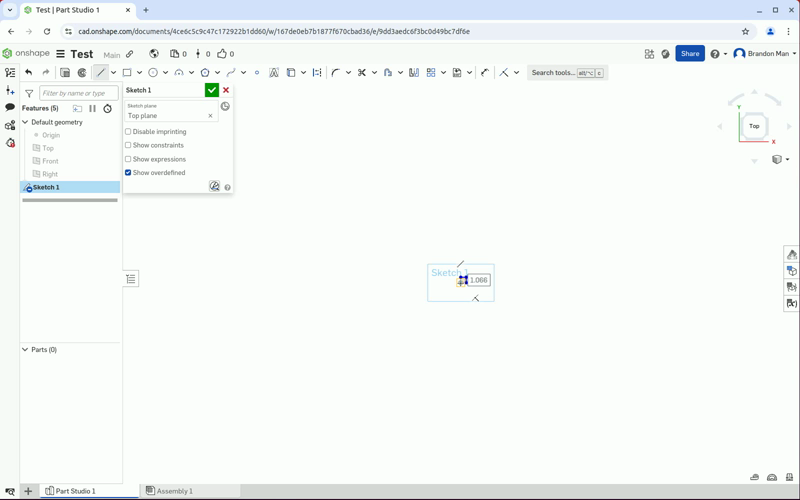
key(esc)
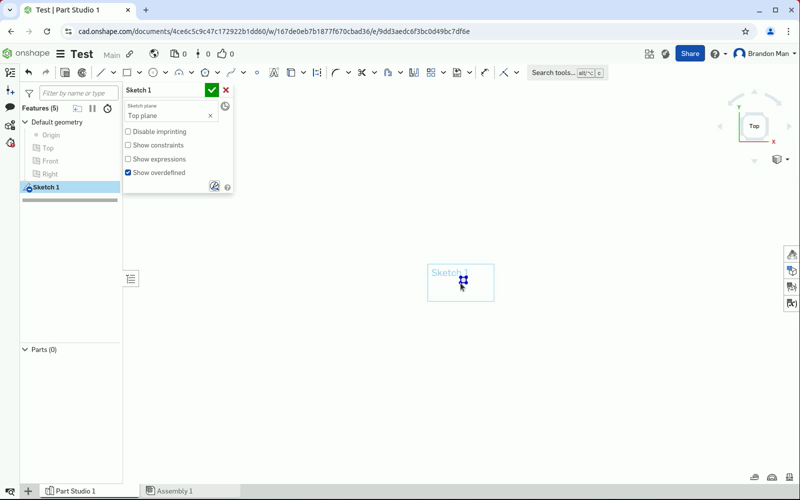
mouse_move(462, 279)
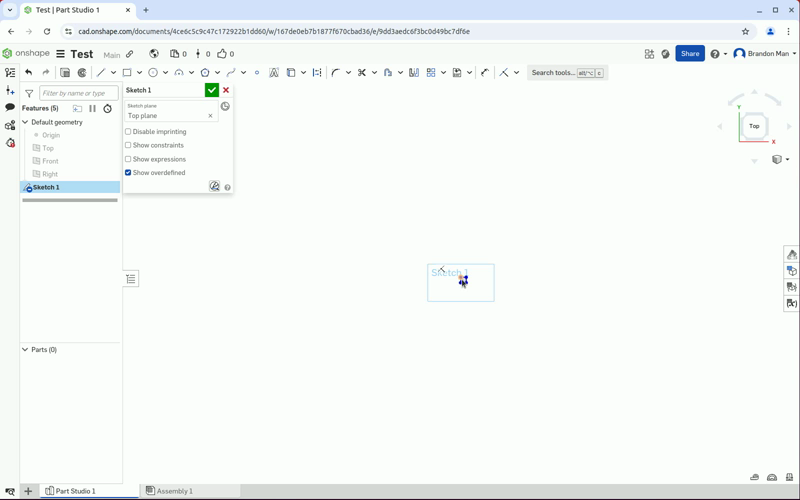
scroll(6)
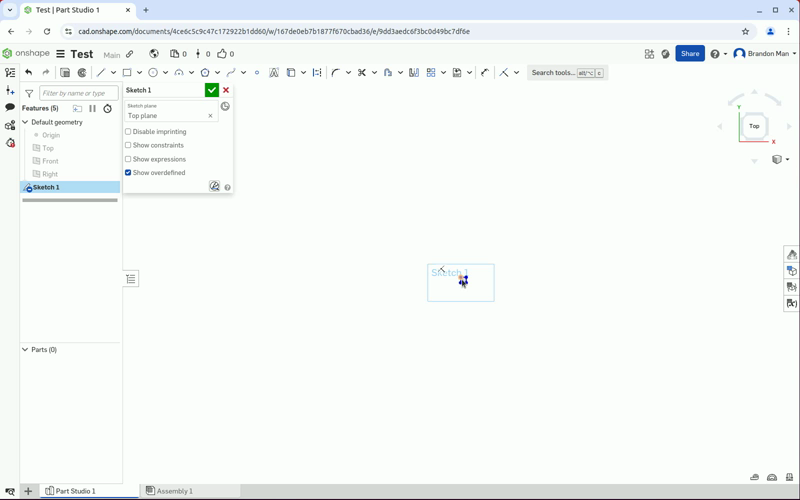
scroll(6)
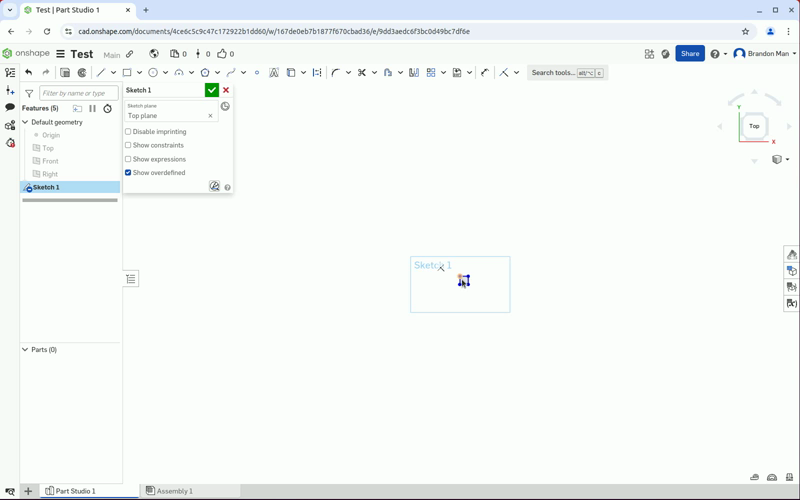
scroll(6)
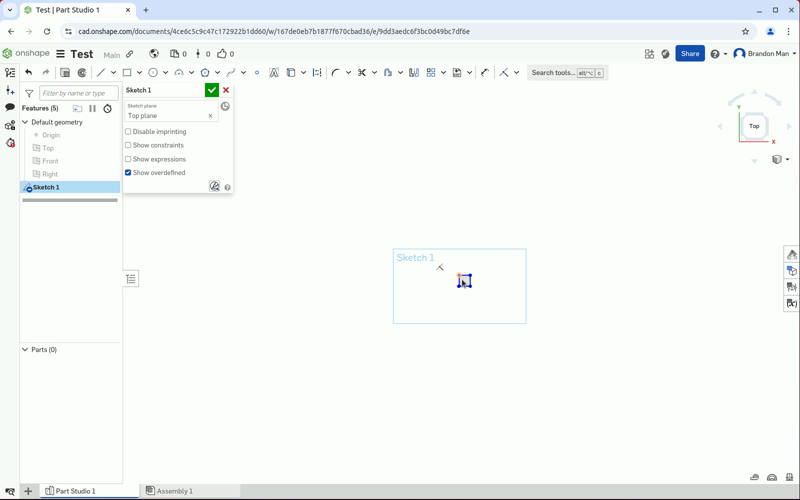
scroll(6)
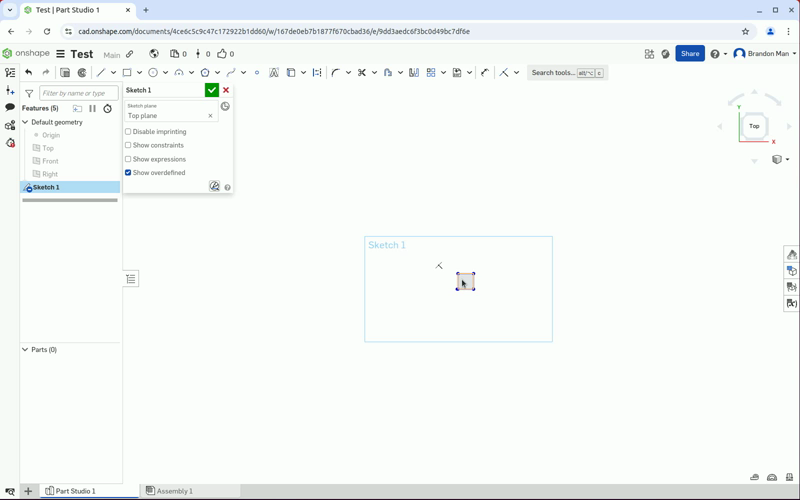
scroll(6)
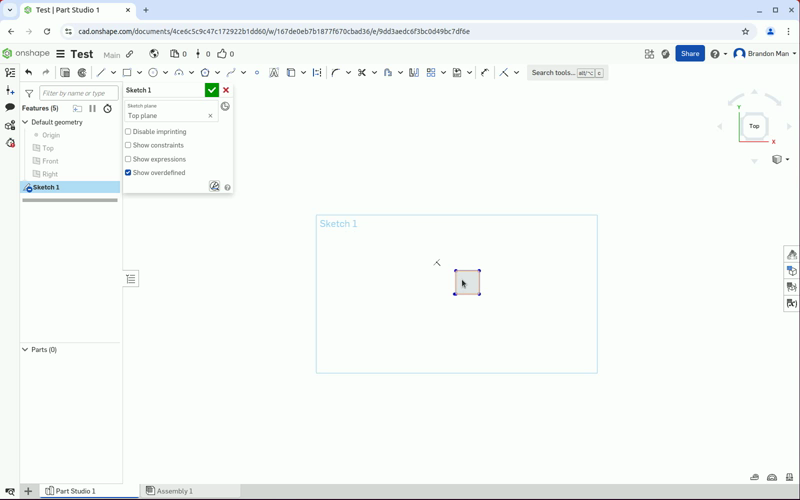
scroll(6)
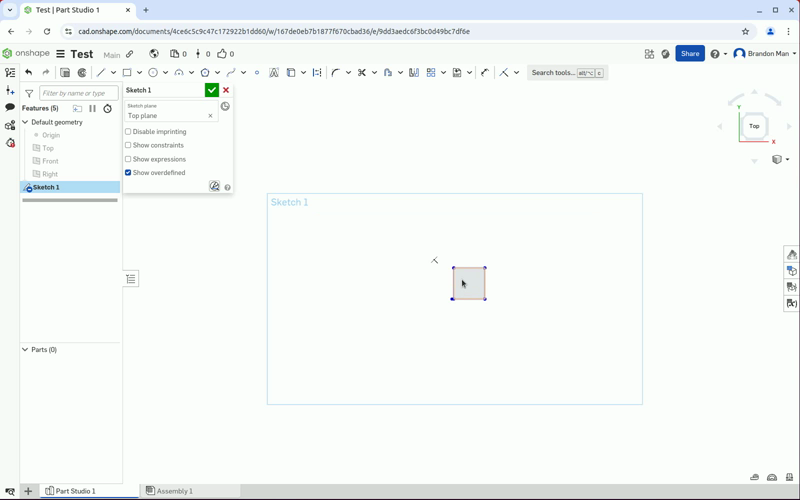
scroll(6)
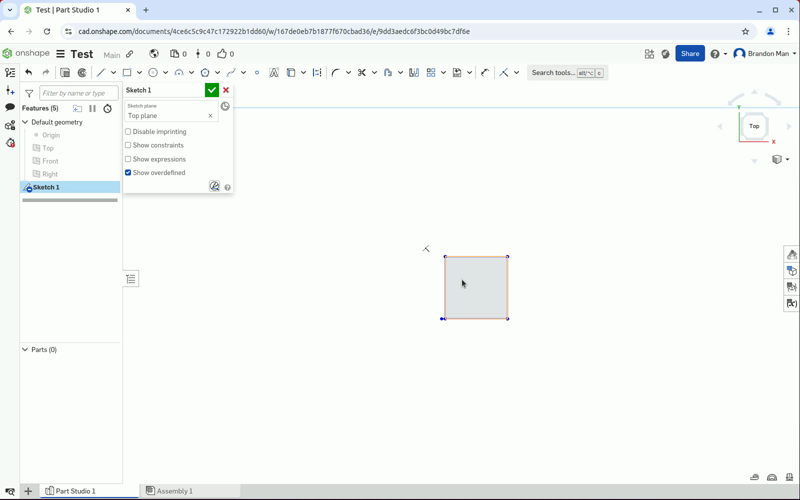
click(462, 279)
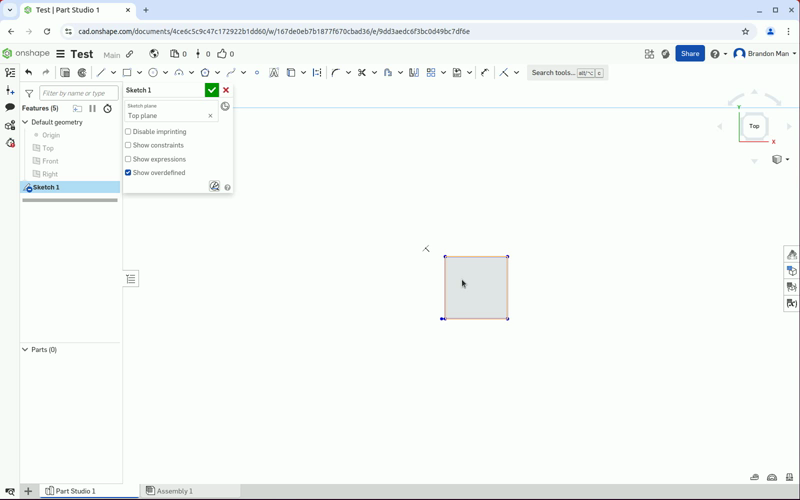
scroll(-6)
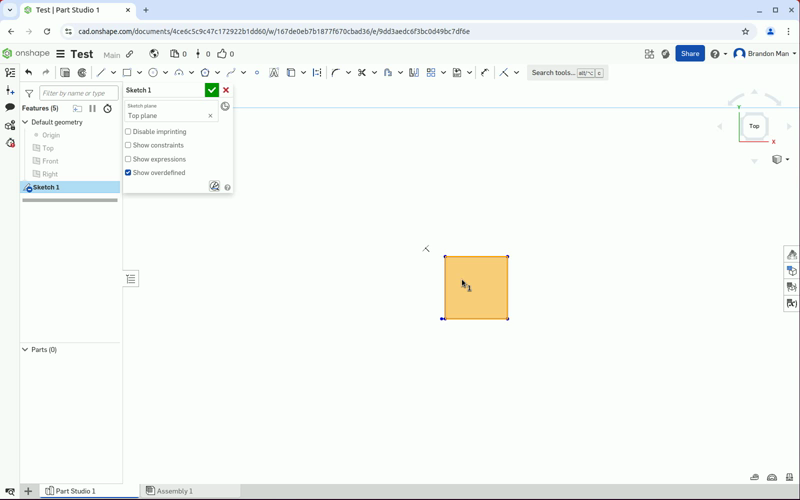
scroll(-6)
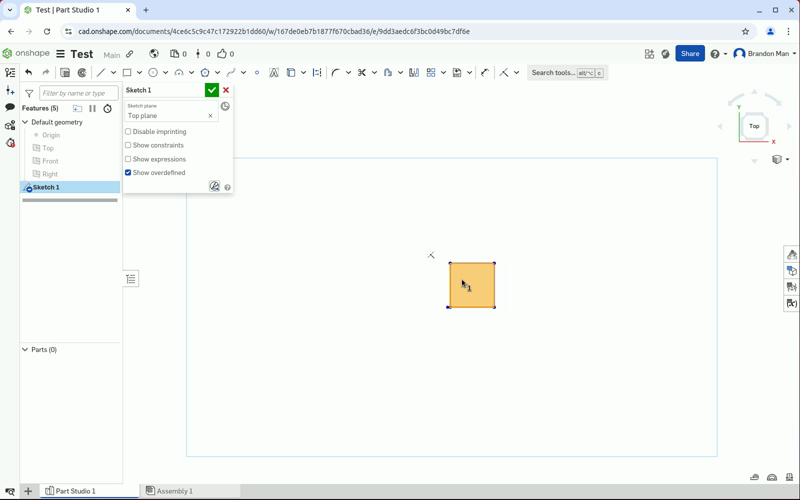
scroll(-6)
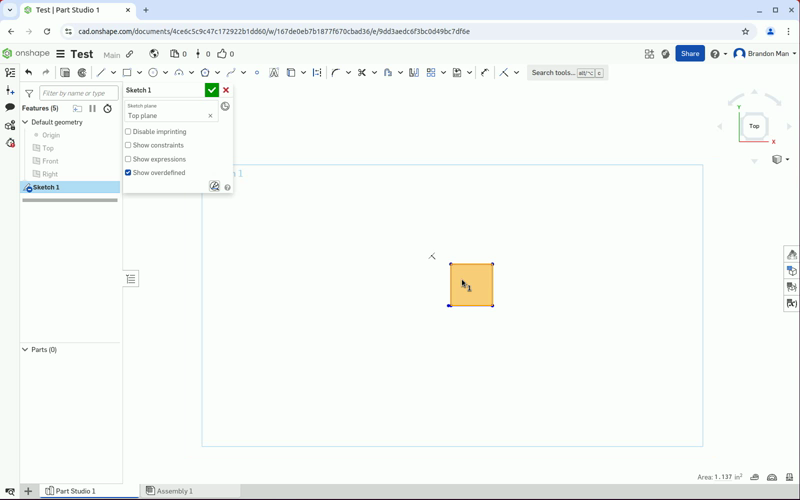
scroll(-6)
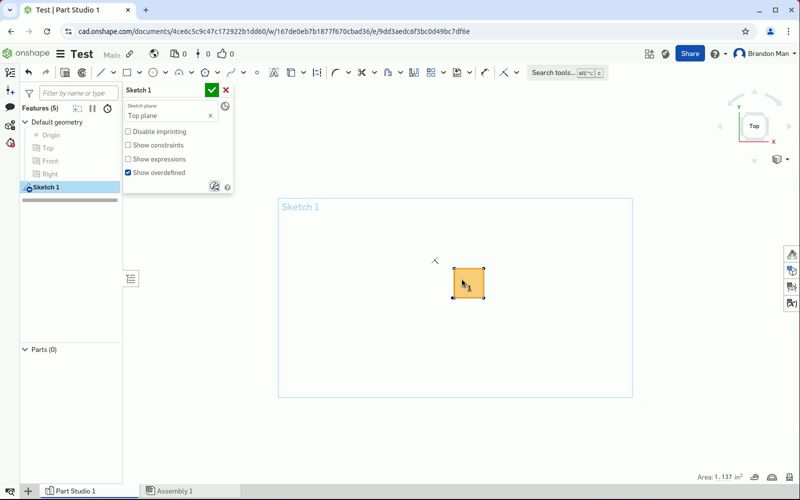
scroll(-6)
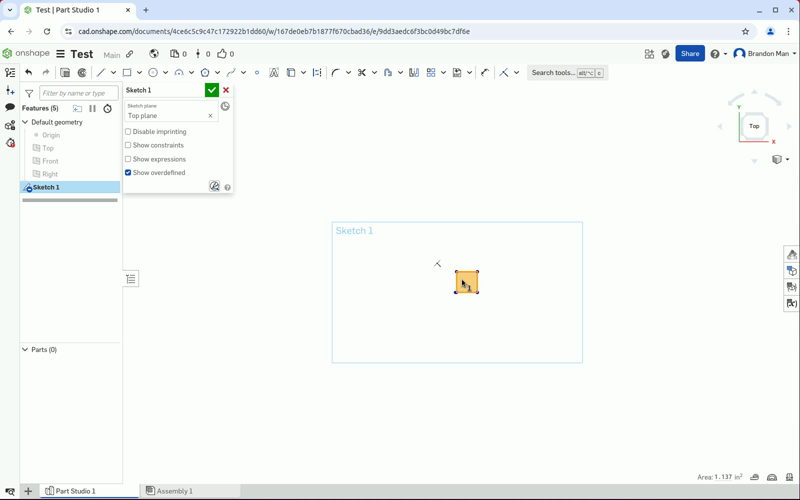
scroll(-6)
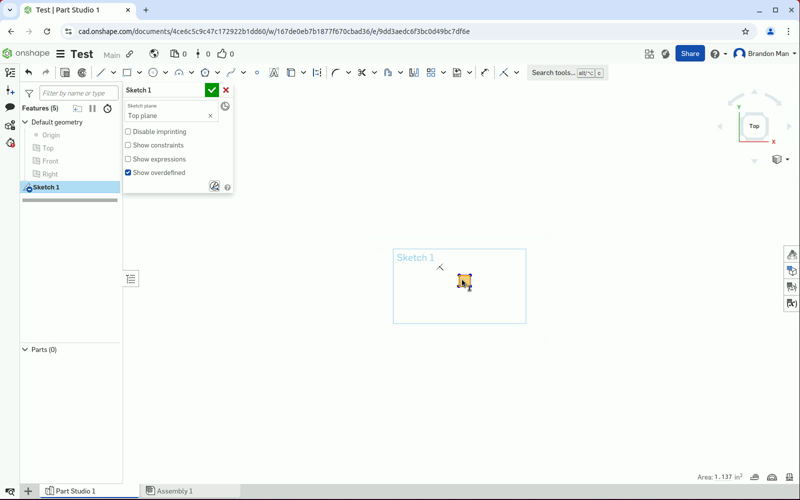
scroll(-6)
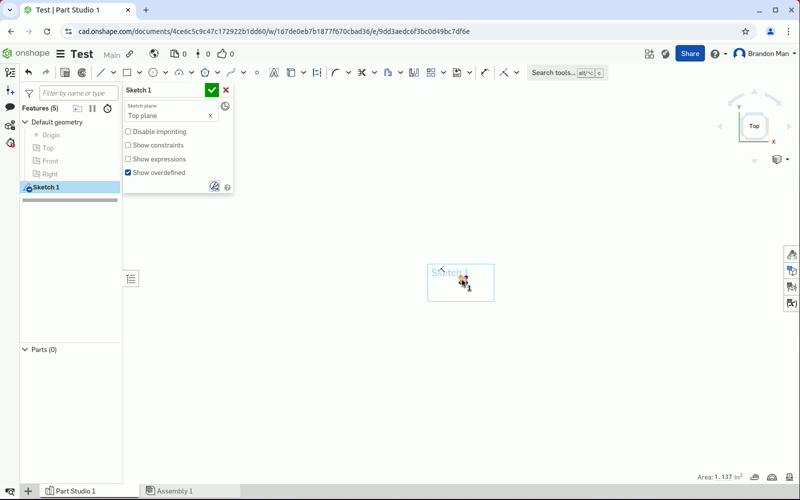
mouse_move(73, 352)
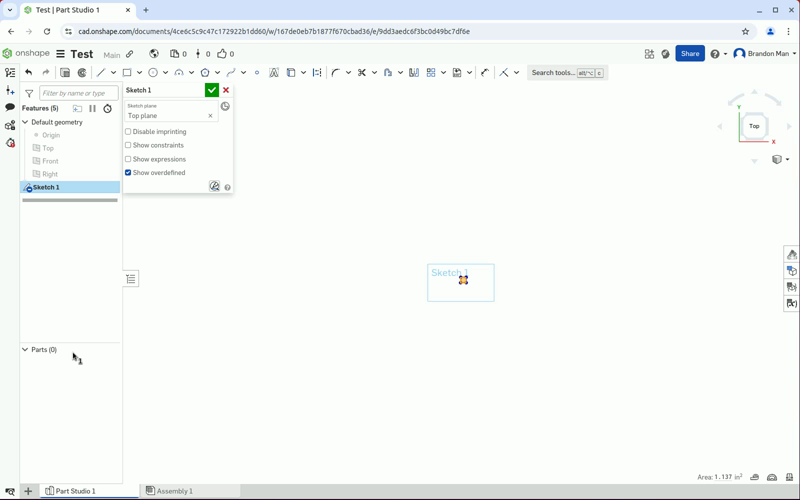
key(shift+y)
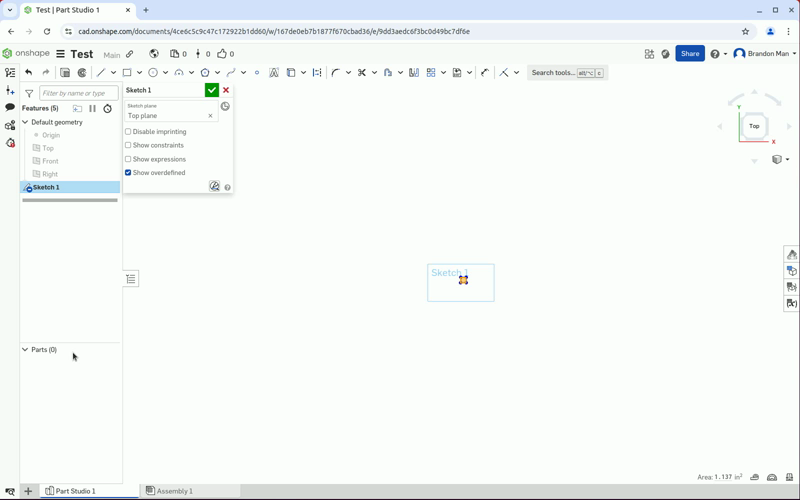
key(shift+e)
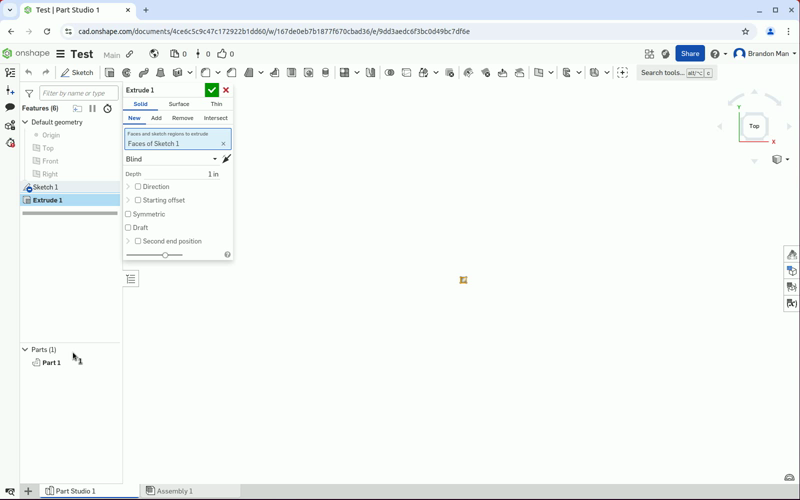
mouse_move(143, 106)
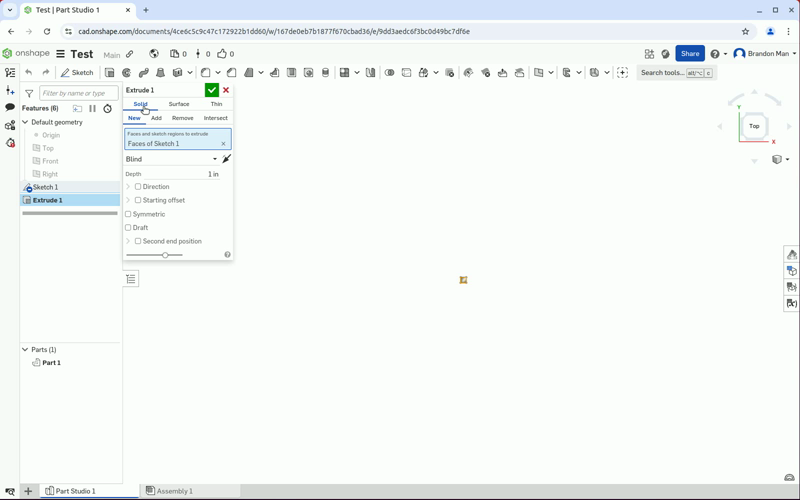
click(143, 106)
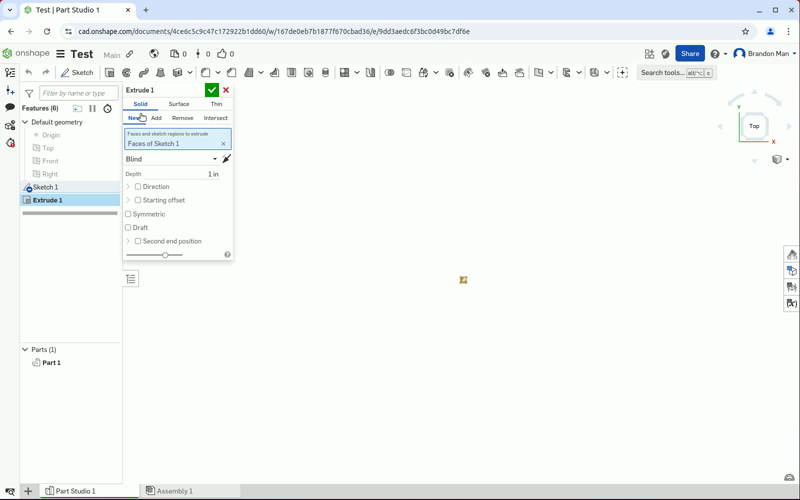
mouse_move(137, 120)
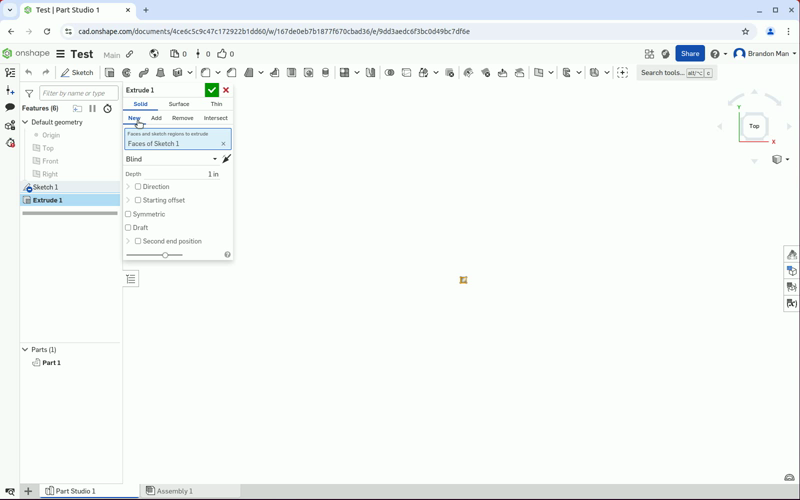
click(137, 120)
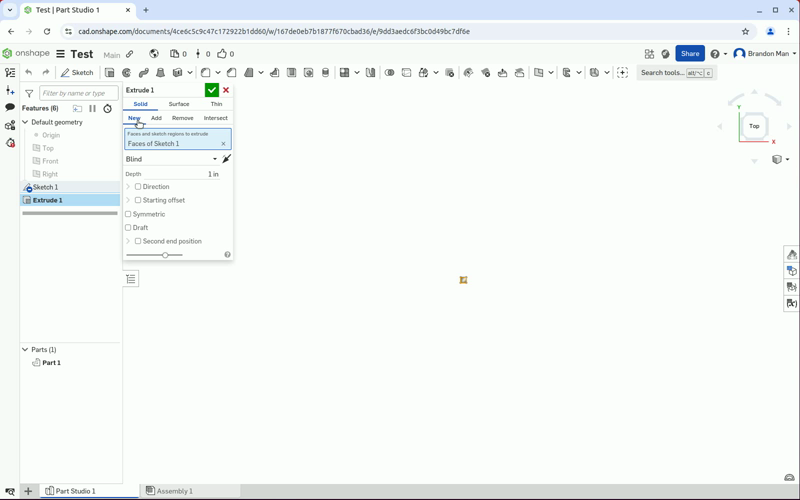
key(tab, 4)
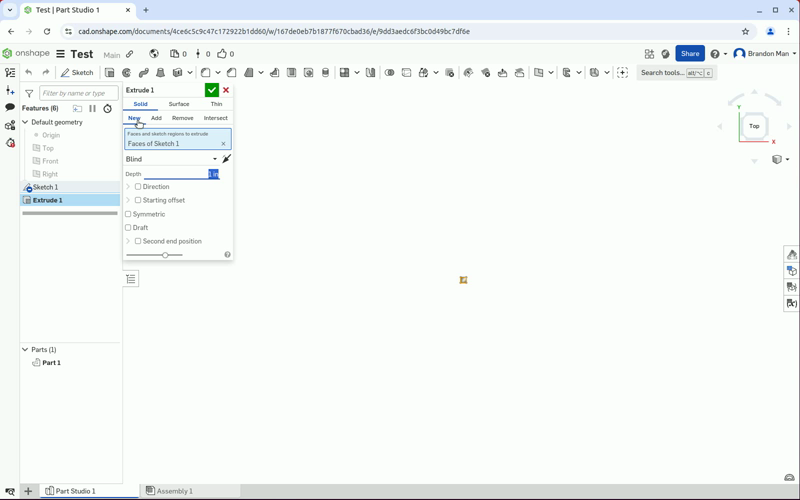
text(-23.108)
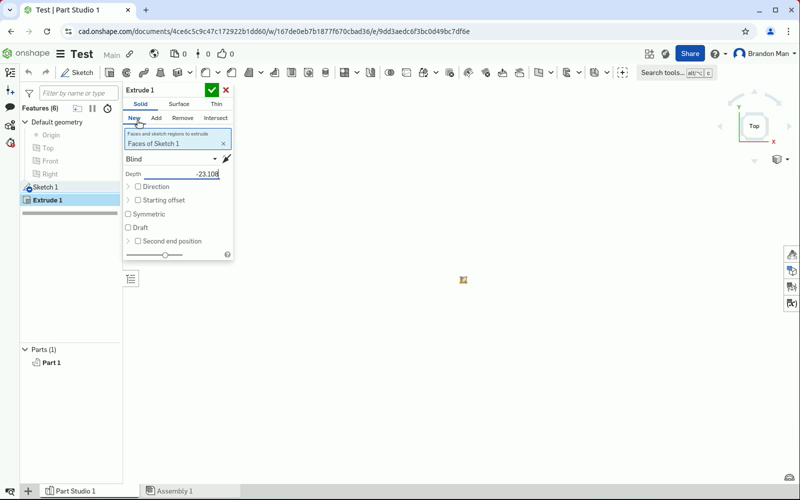
key(enter)
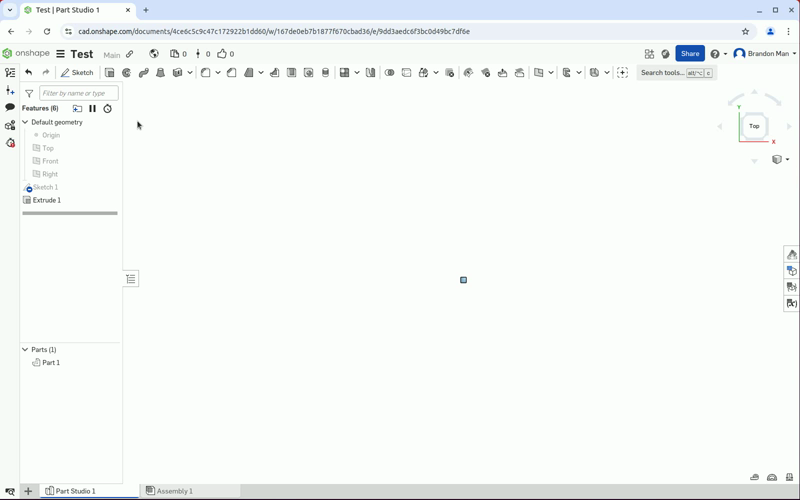
key(shift+h)
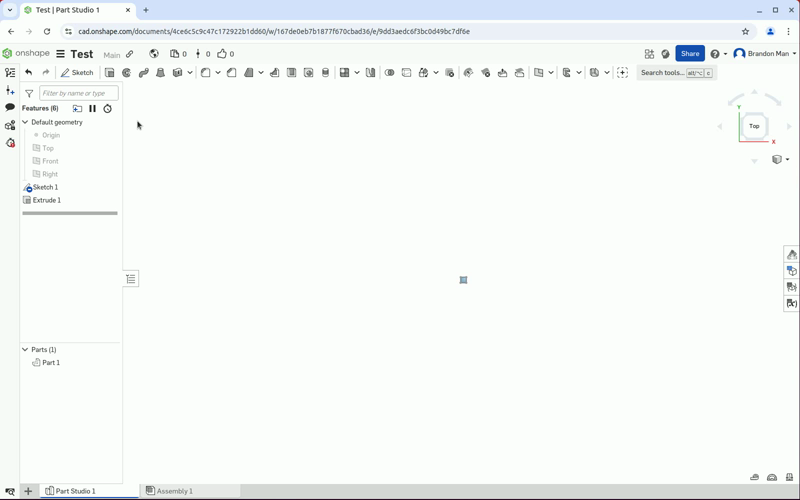
key(shift+h)
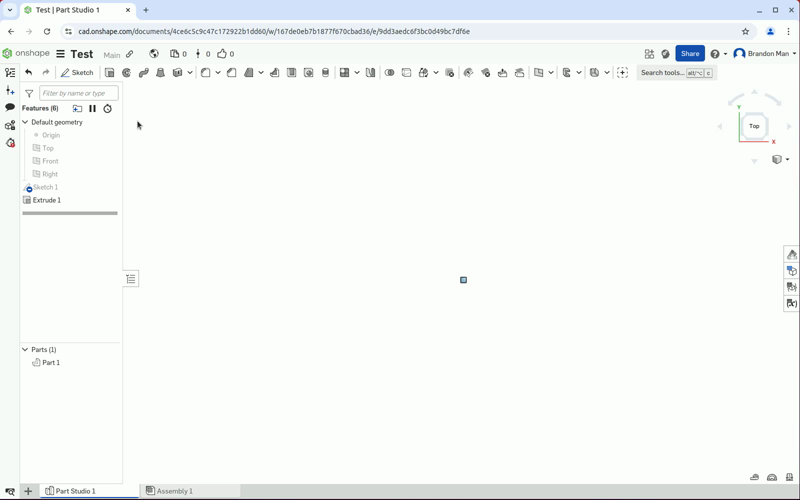
mouse_move(73, 189)
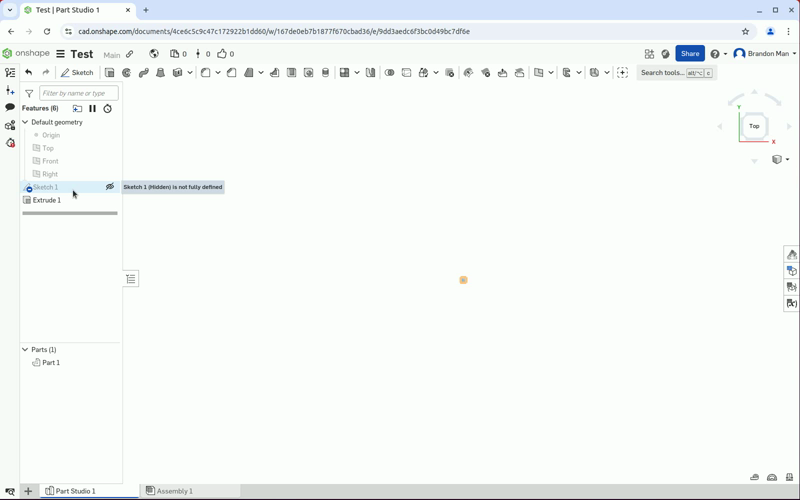
click(73, 189)
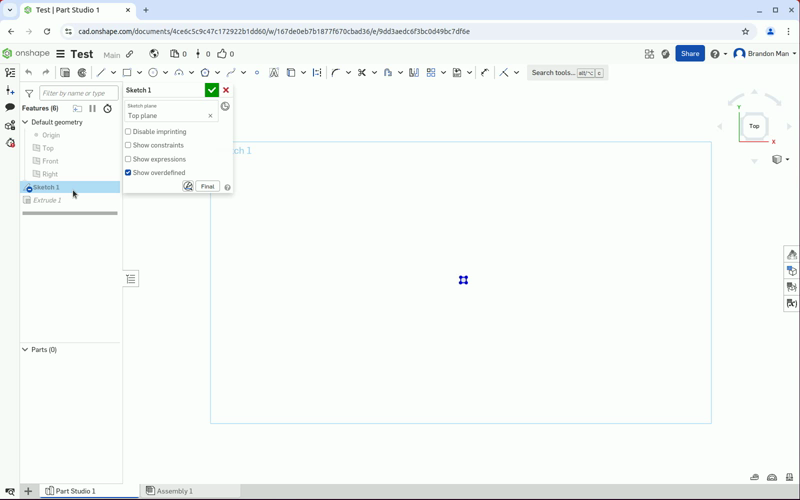
mouse_move(229, 92)
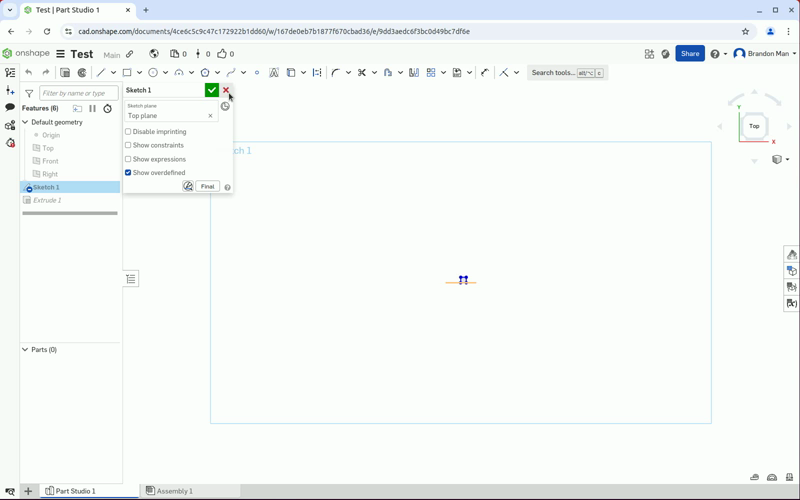
click(229, 92)
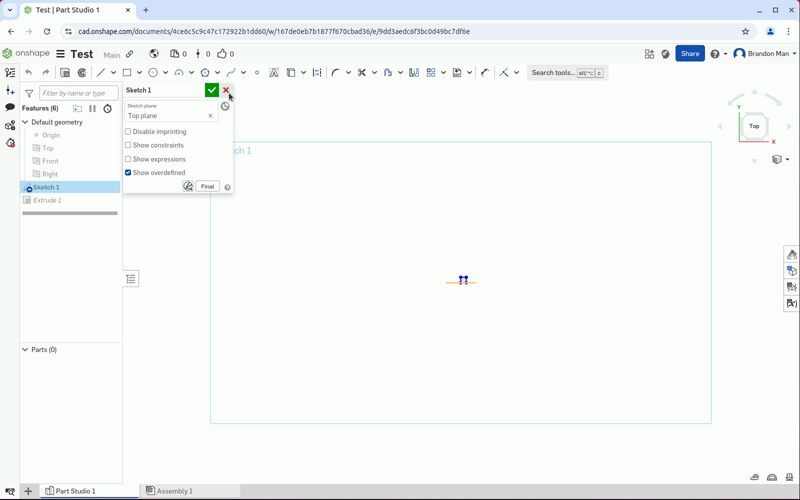
key(shift+s)
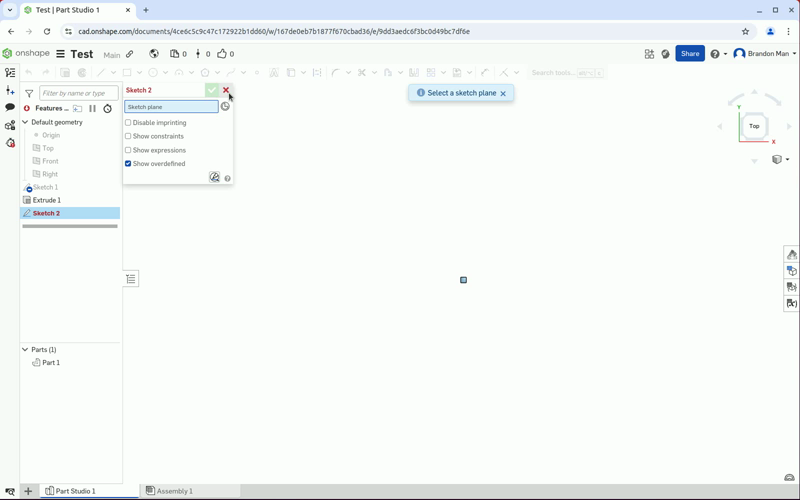
mouse_move(73, 150)
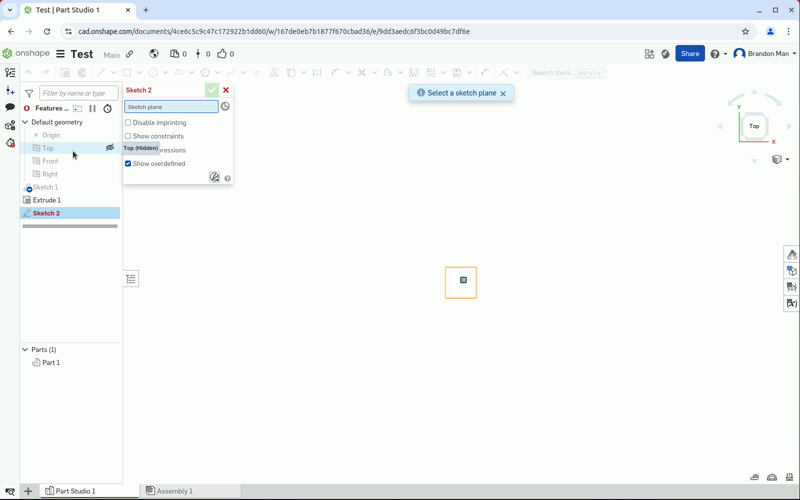
click(73, 150)
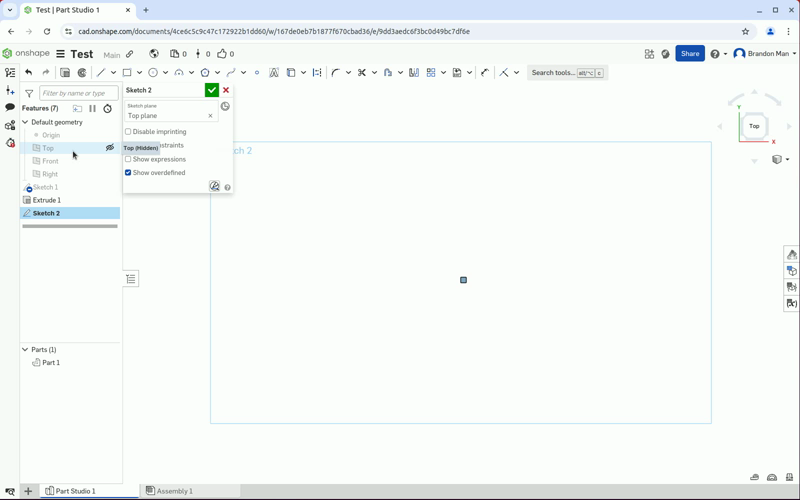
mouse_move(73, 352)
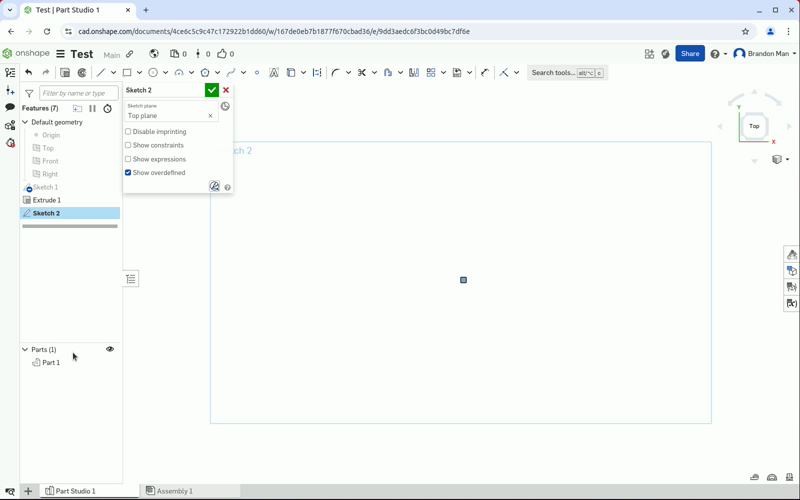
key(y)
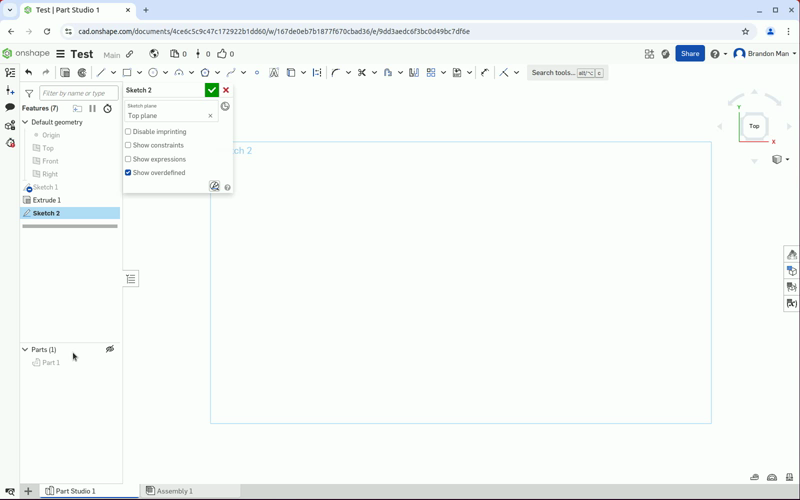
key(l)
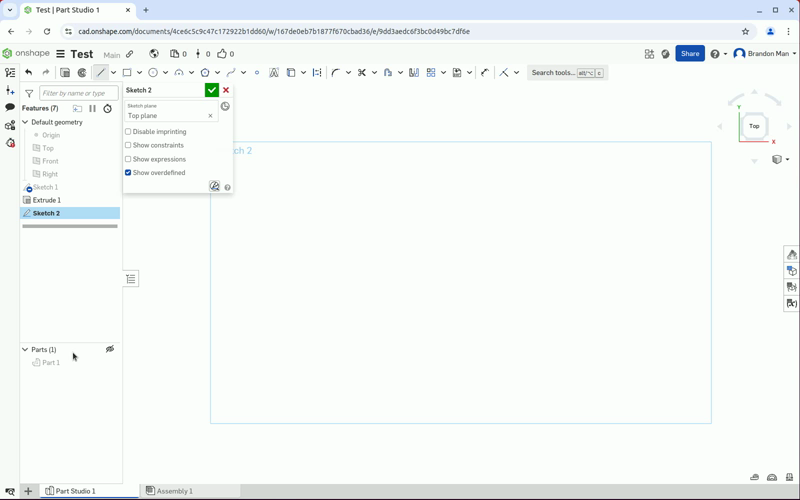
key_down(shift)
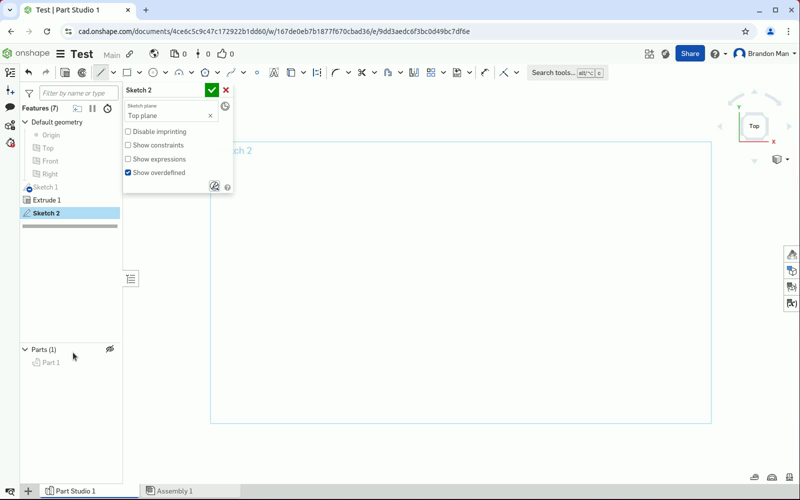
mouse_move(460, 282)
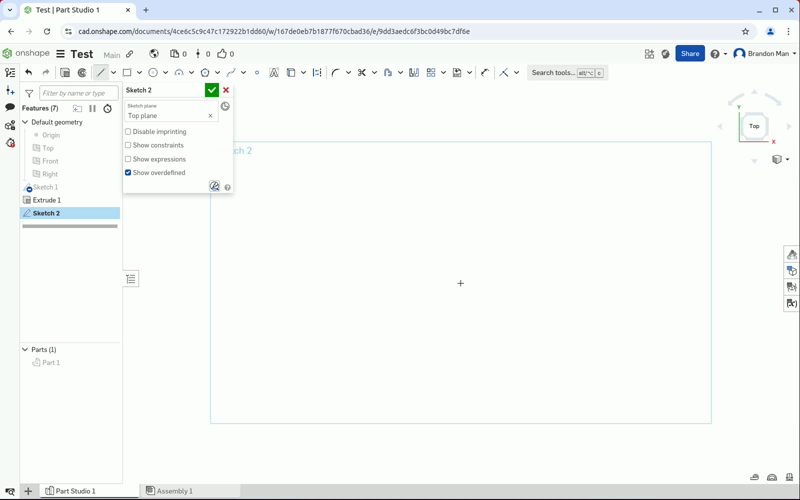
click(460, 282)
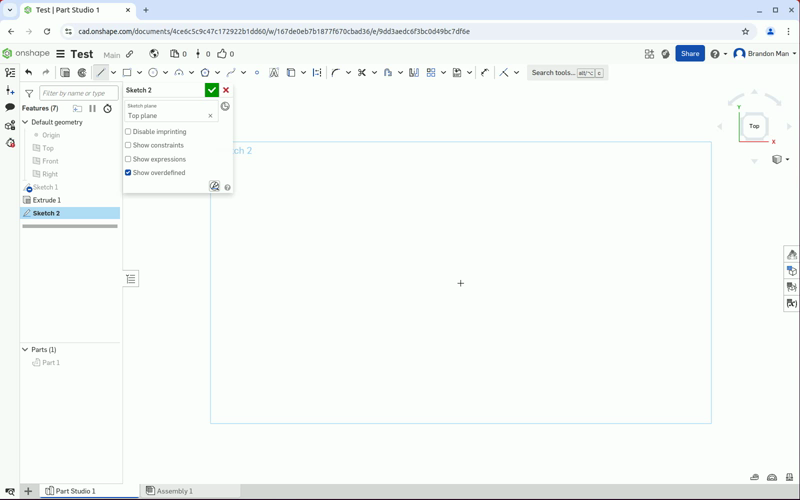
key_up(shift)
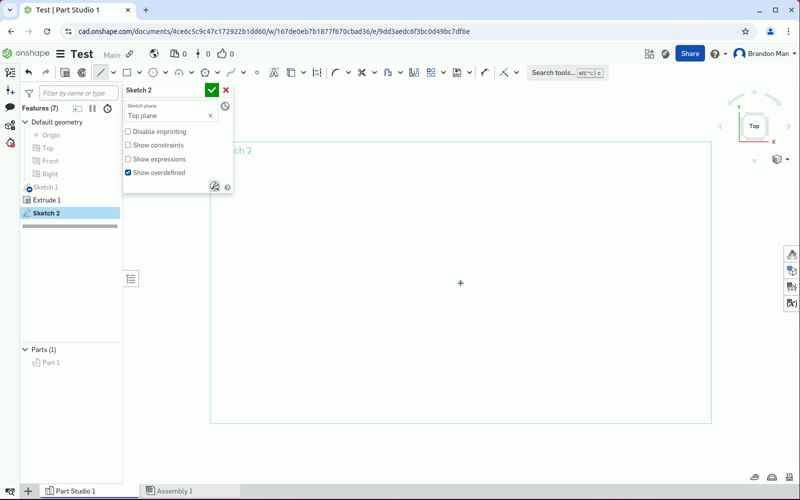
key_down(shift)
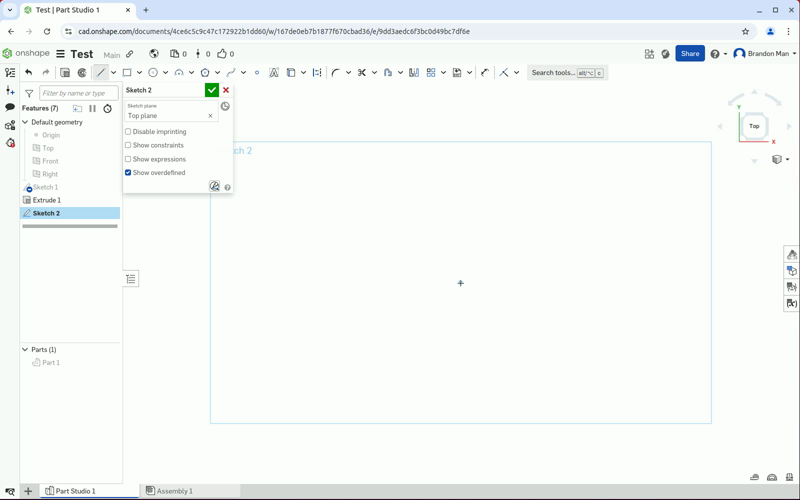
mouse_move(490, 282)
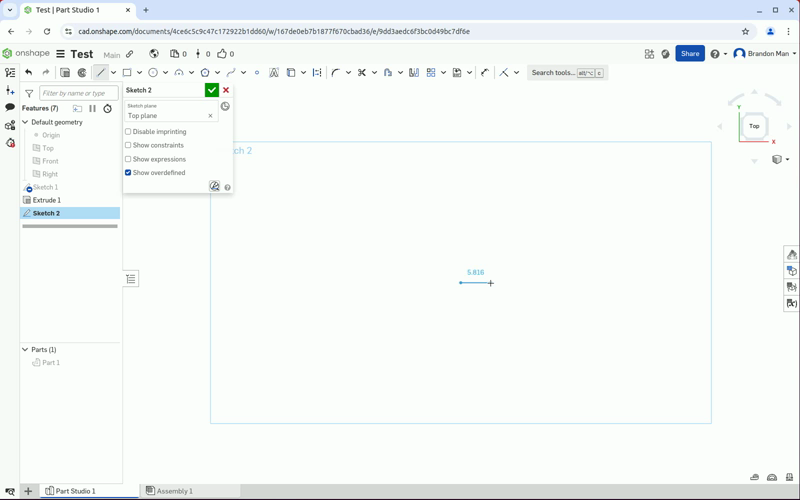
mouse_move(466, 282)
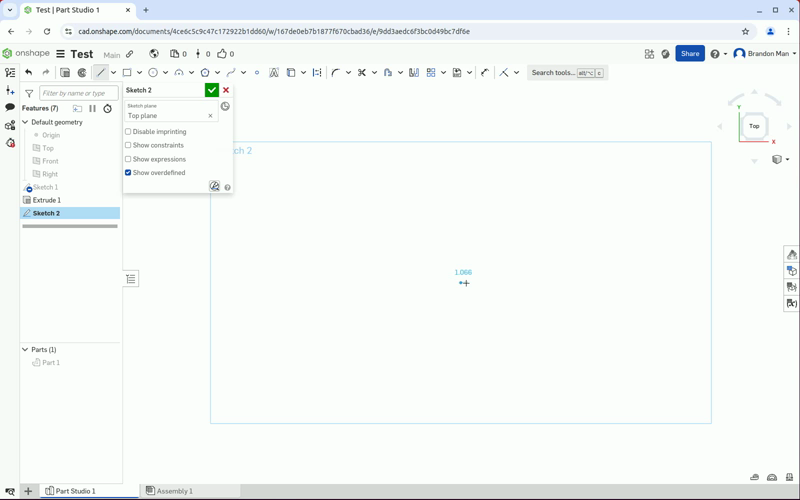
scroll(6)
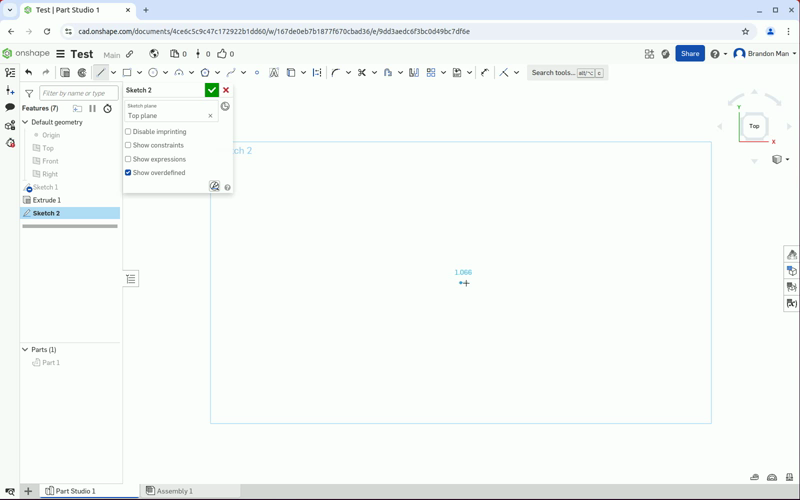
scroll(6)
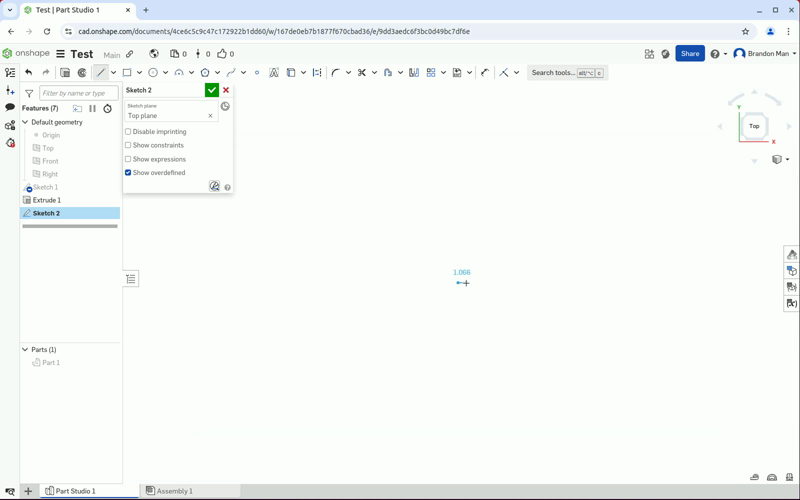
scroll(6)
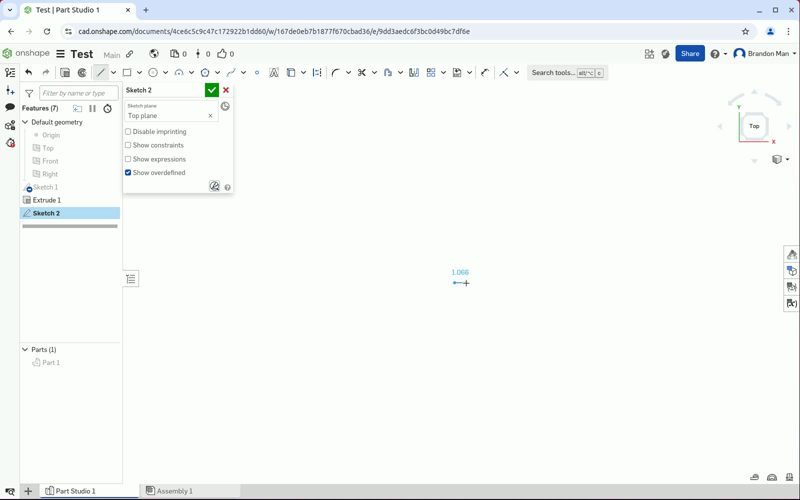
scroll(6)
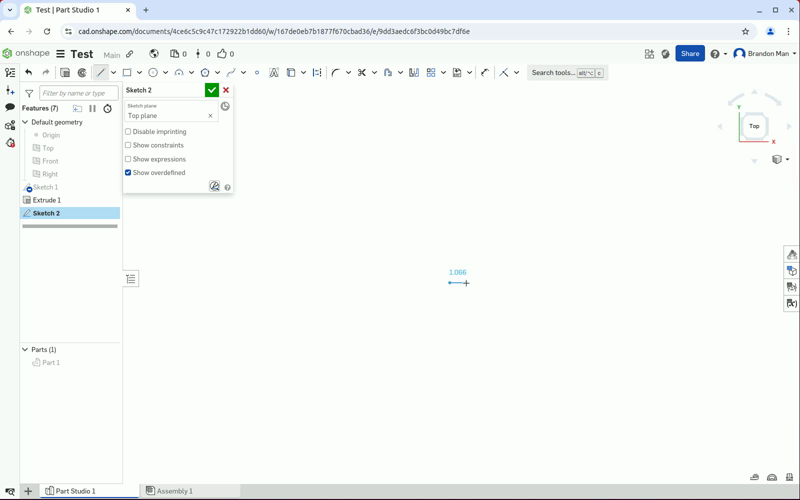
scroll(6)
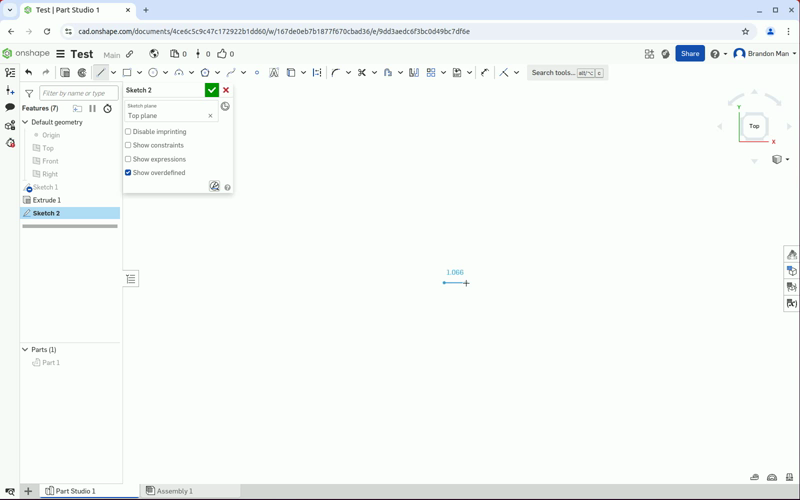
scroll(6)
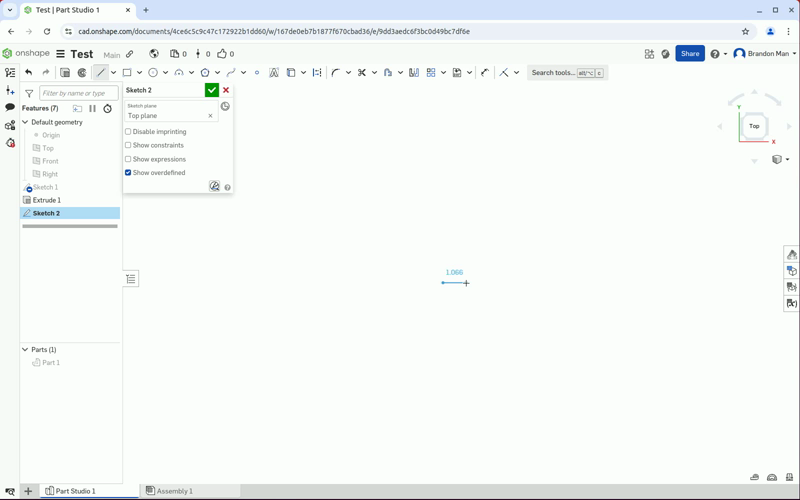
scroll(6)
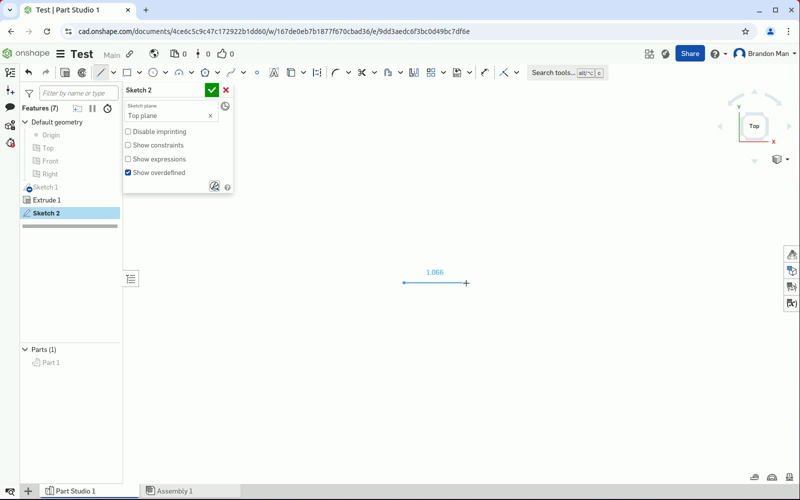
click(466, 282)
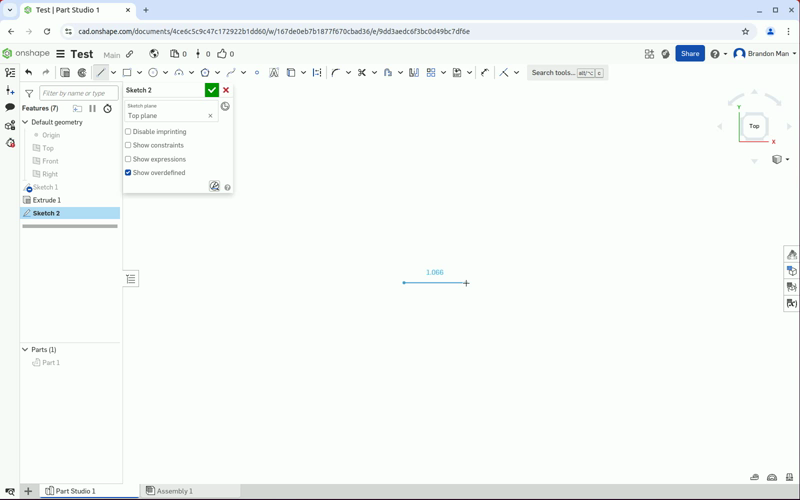
scroll(-6)
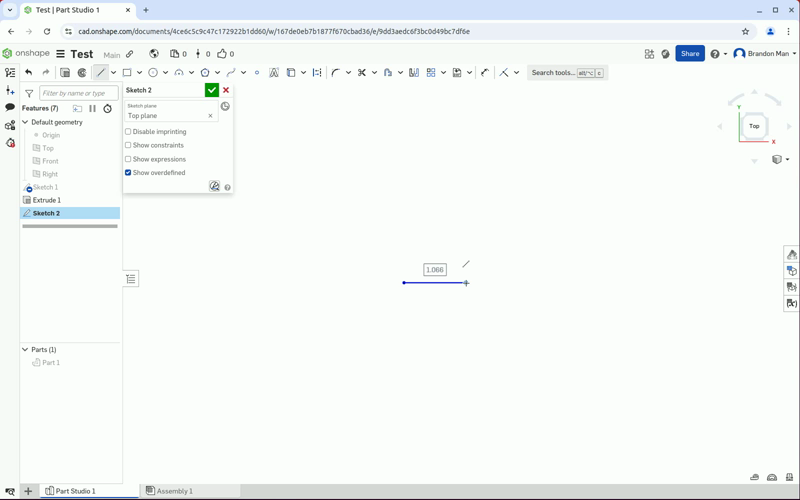
scroll(-6)
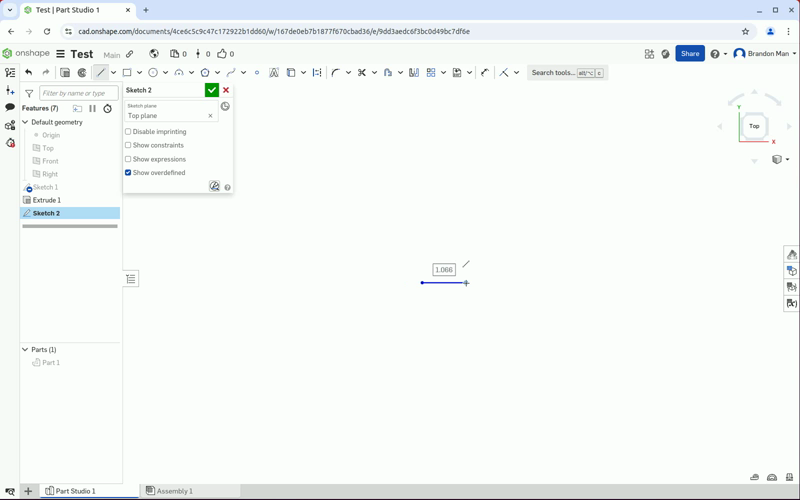
scroll(-6)
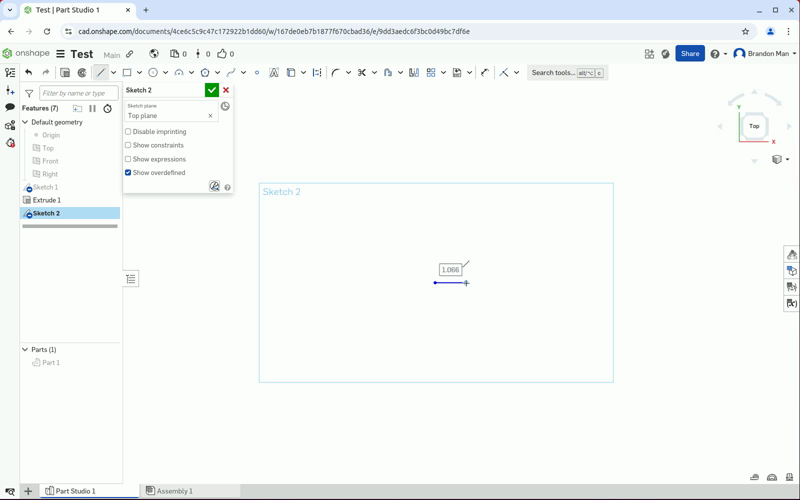
scroll(-6)
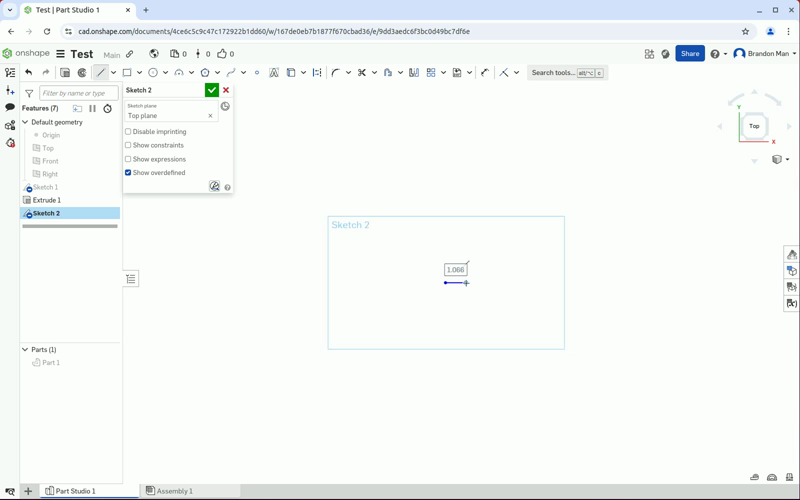
scroll(-6)
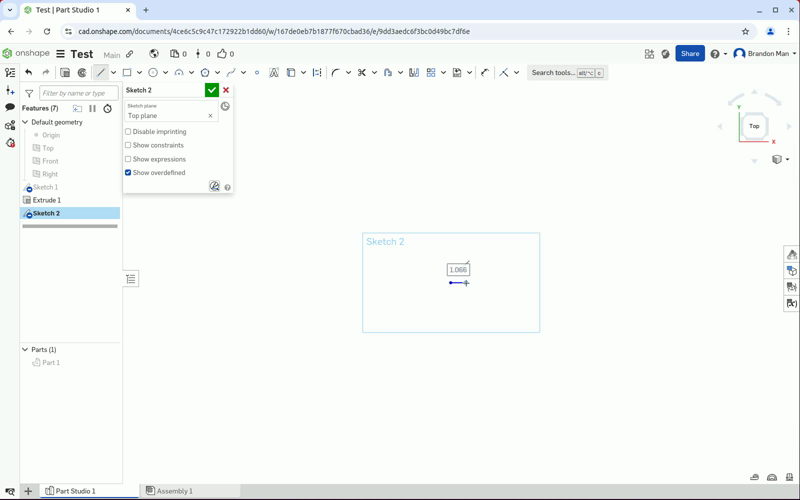
scroll(-6)
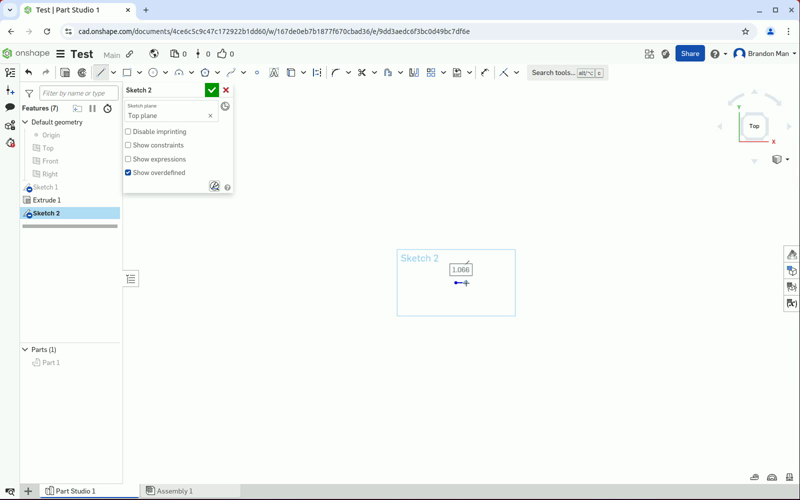
scroll(-6)
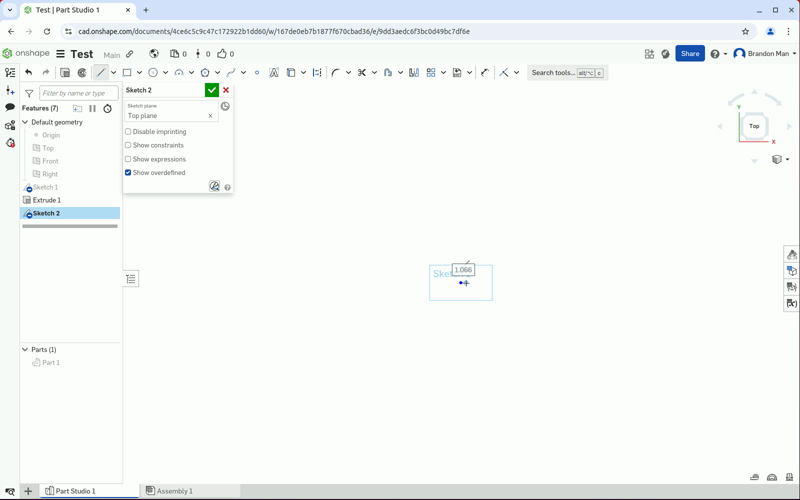
key_up(shift)
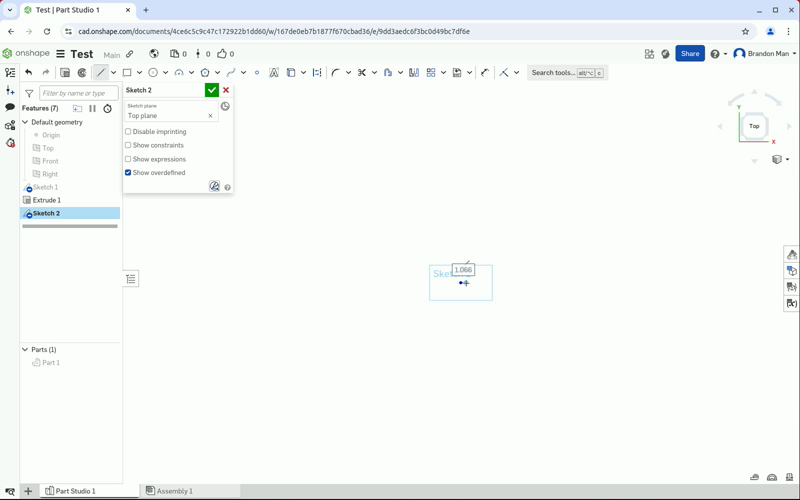
key_down(shift)
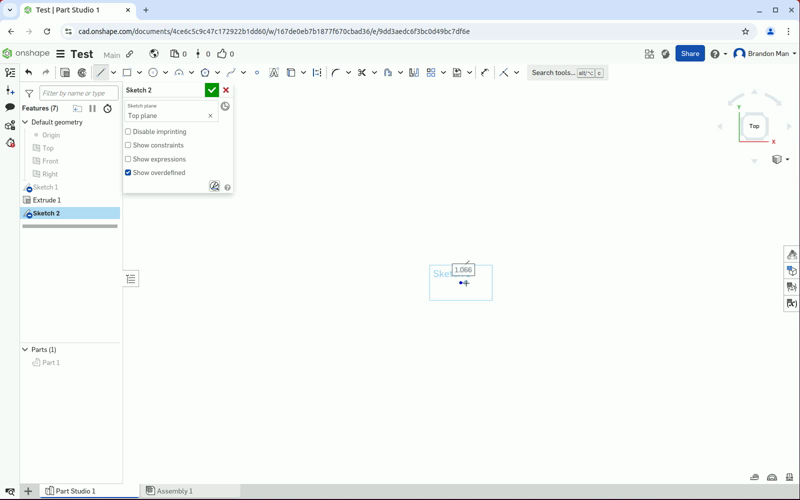
mouse_move(496, 282)
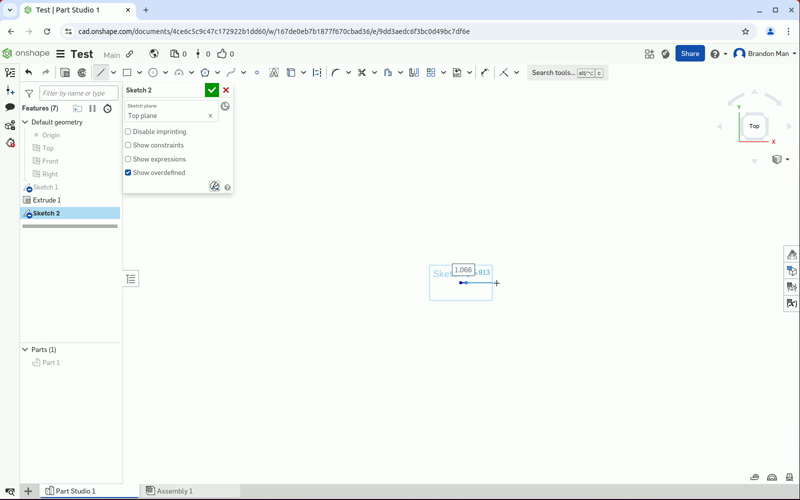
mouse_move(466, 277)
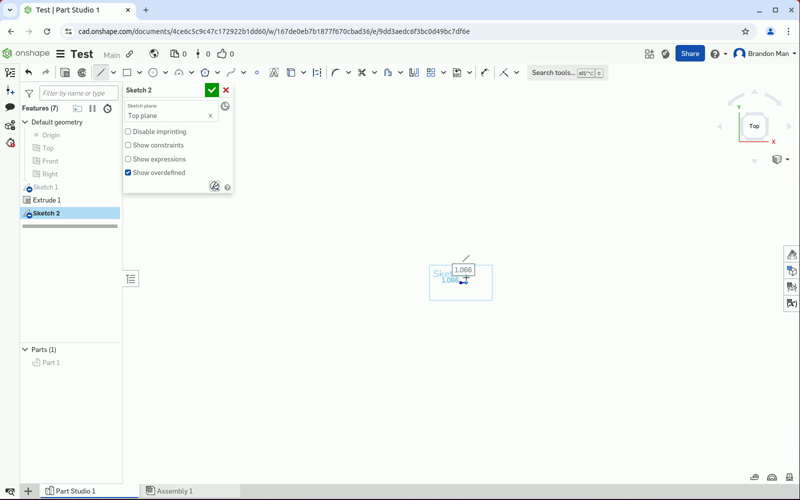
scroll(6)
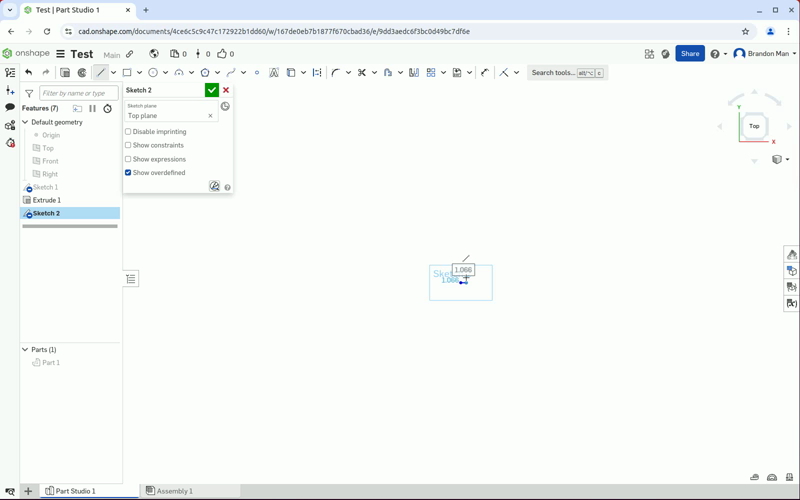
scroll(6)
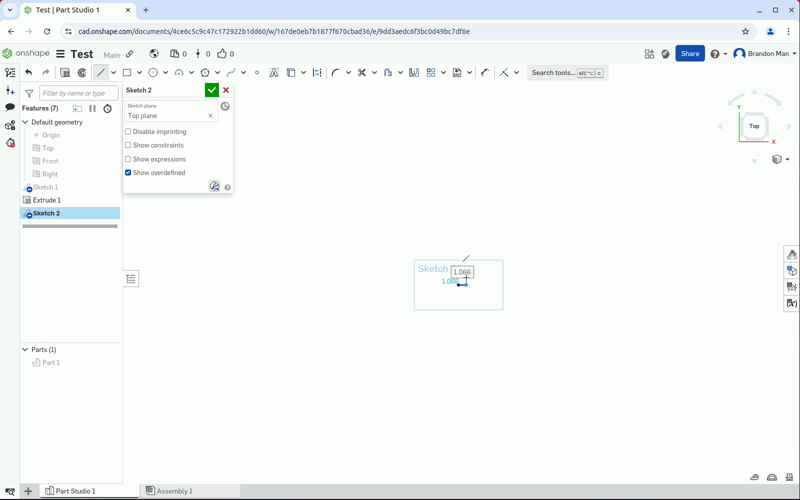
scroll(6)
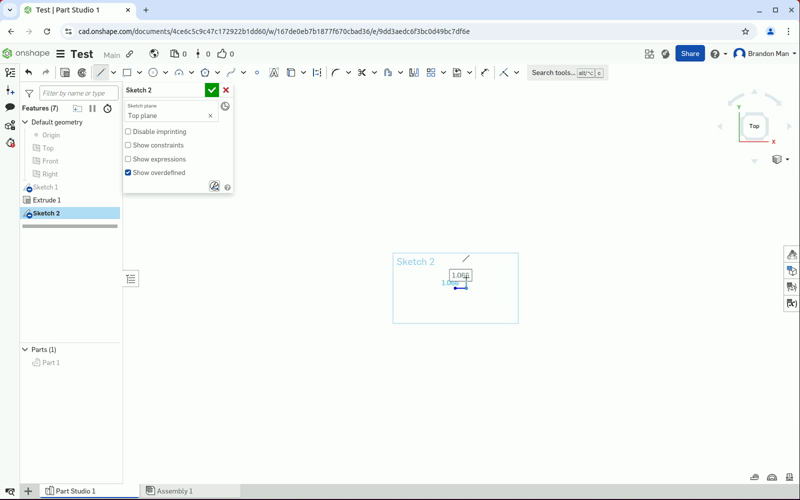
scroll(6)
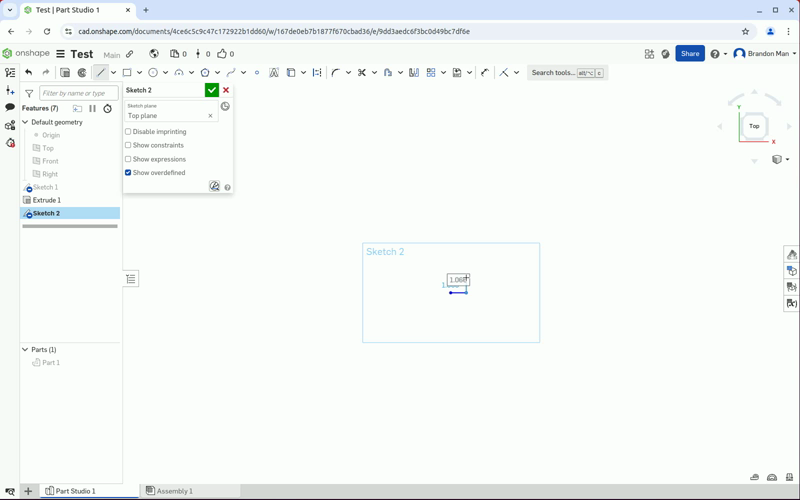
scroll(6)
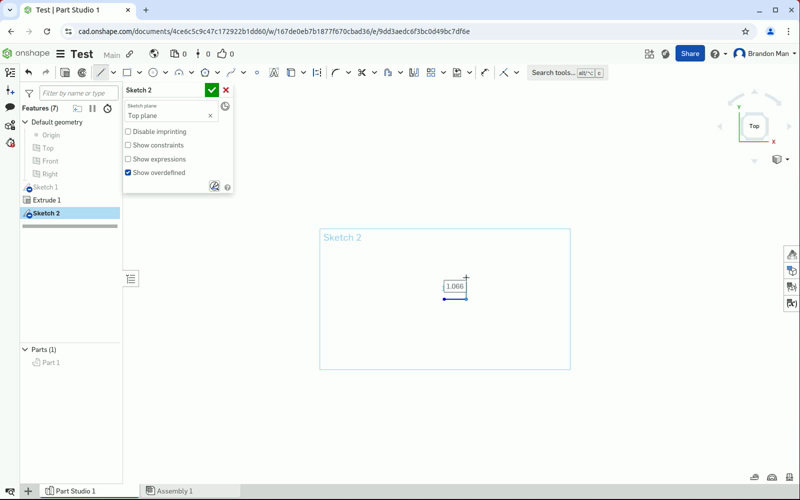
scroll(6)
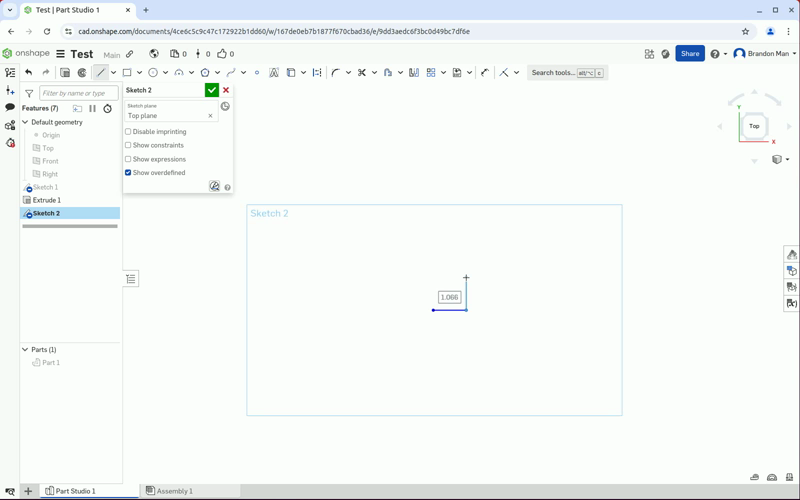
scroll(6)
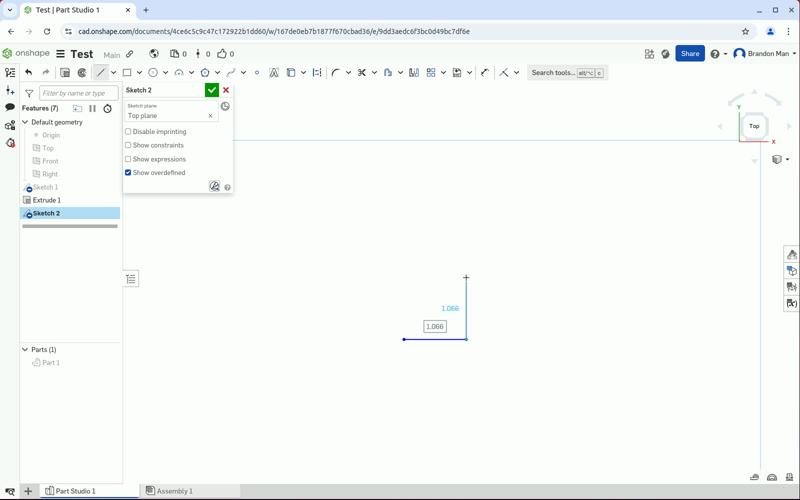
click(466, 277)
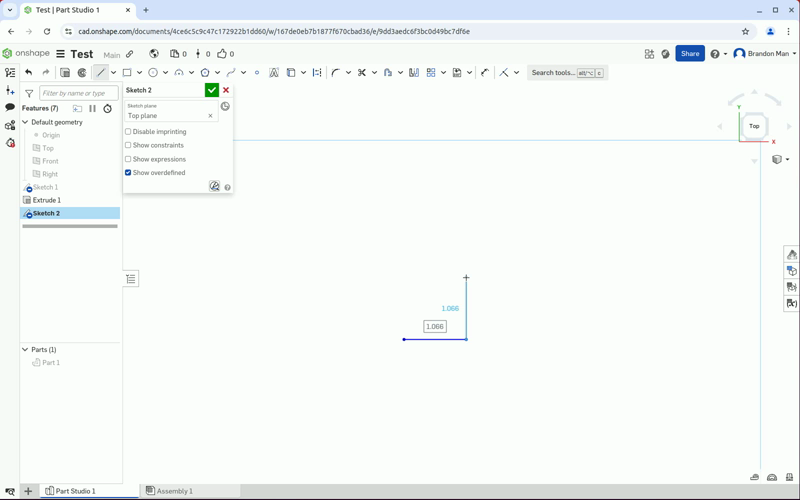
scroll(-6)
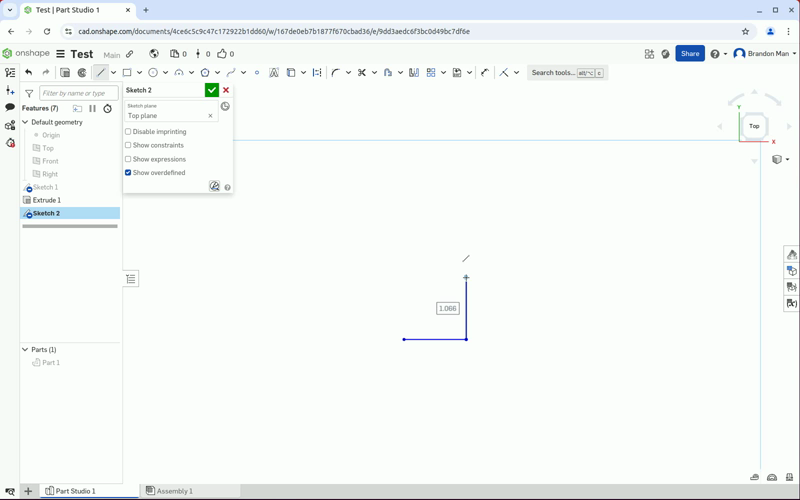
scroll(-6)
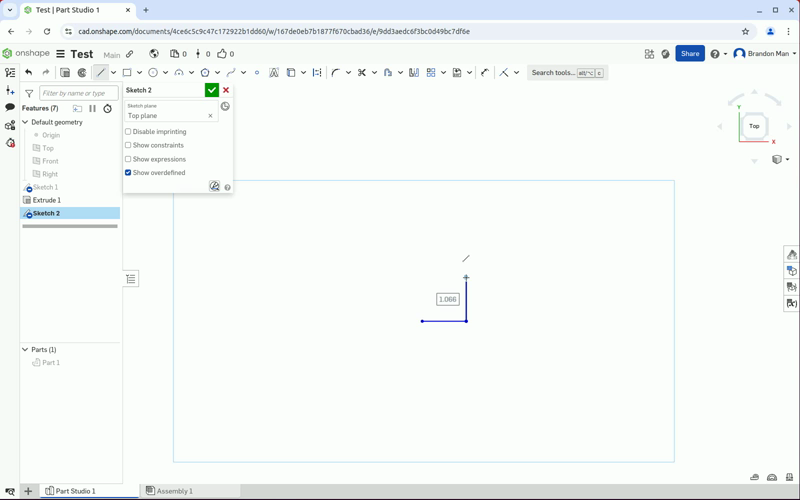
scroll(-6)
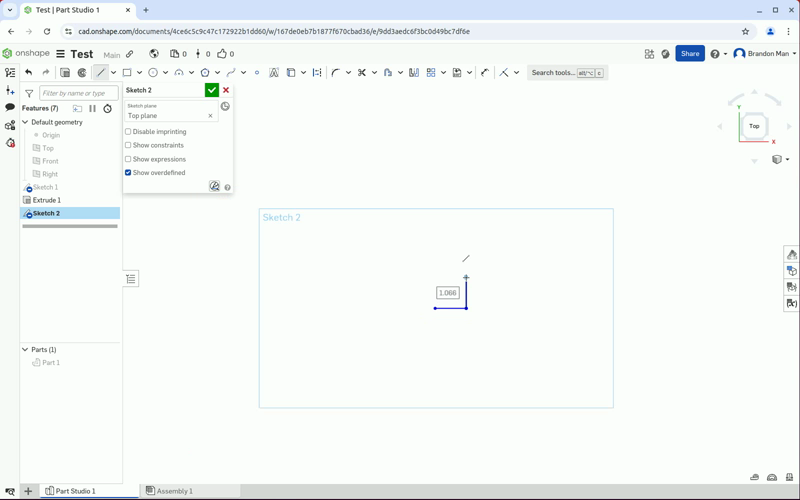
scroll(-6)
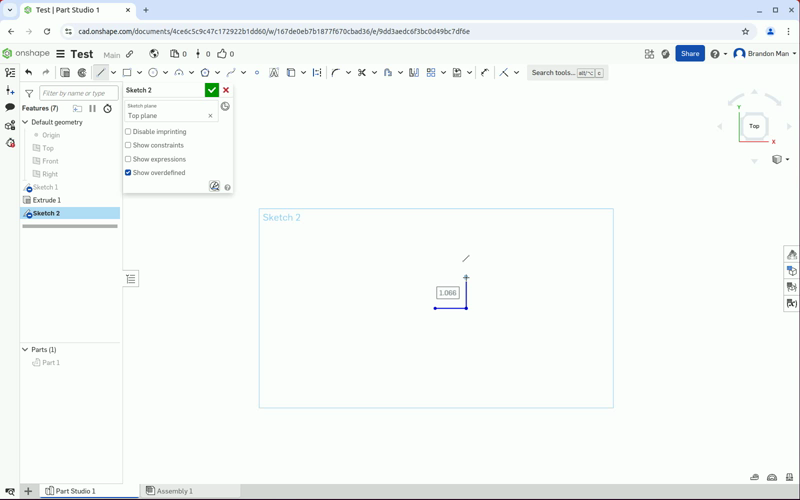
scroll(-6)
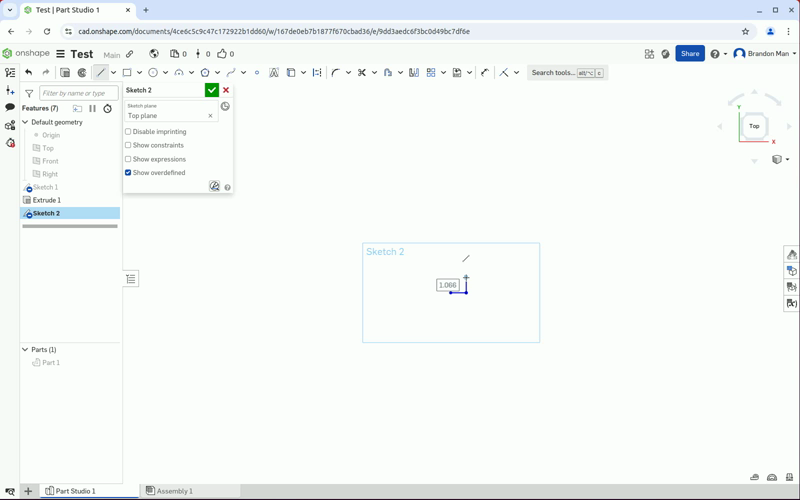
scroll(-6)
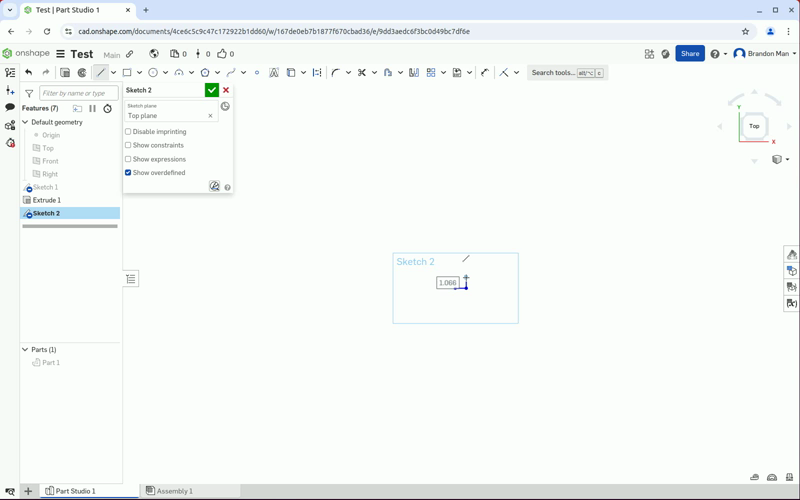
scroll(-6)
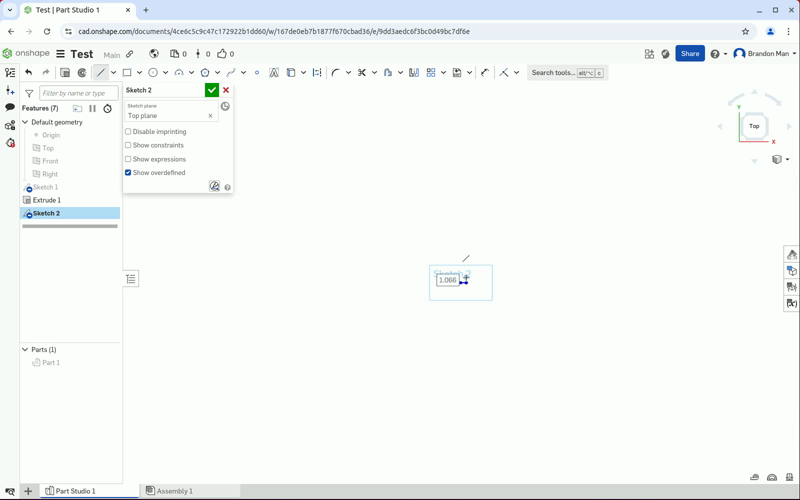
key_up(shift)
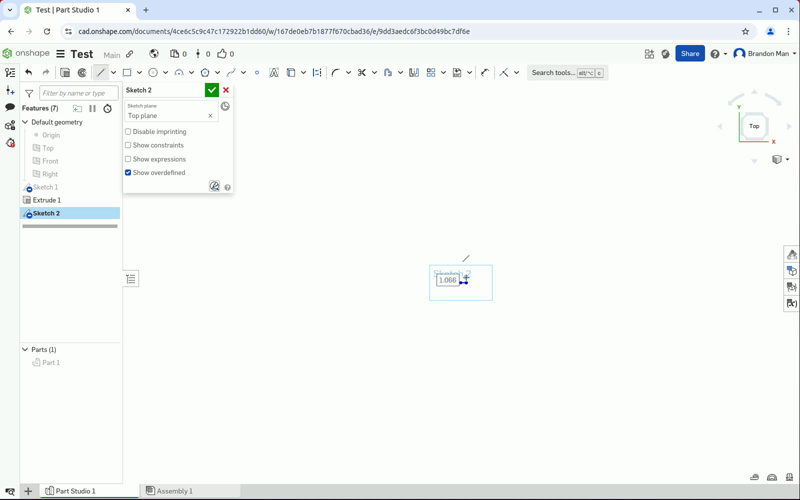
key_down(shift)
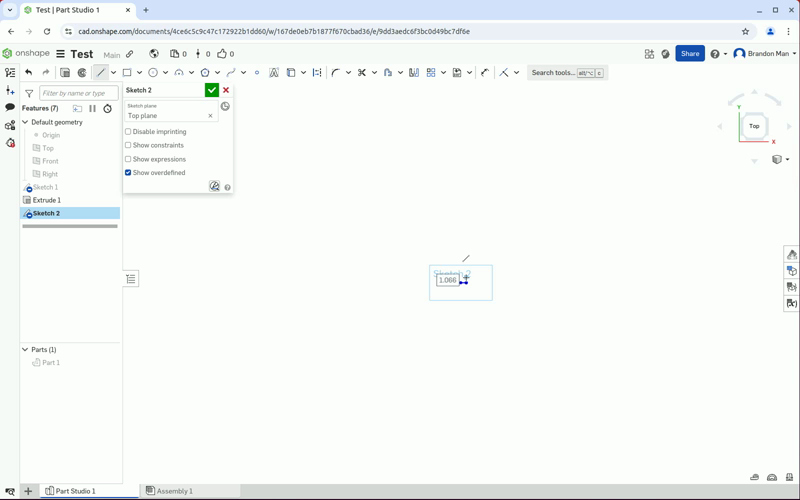
mouse_move(496, 277)
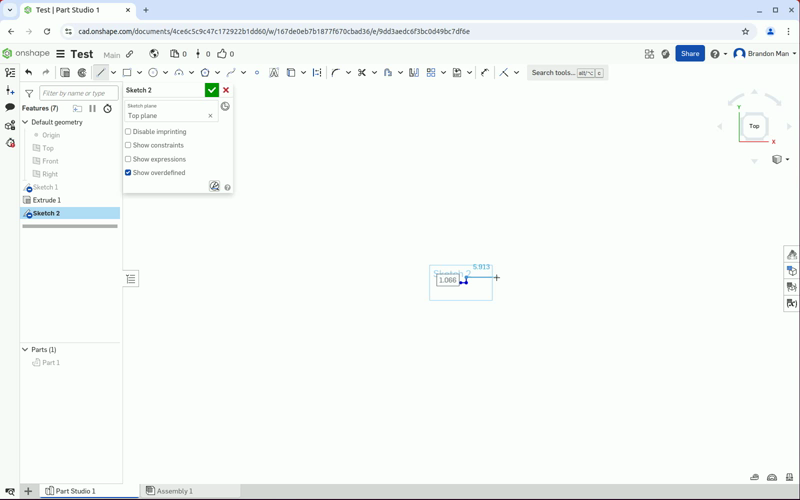
mouse_move(462, 277)
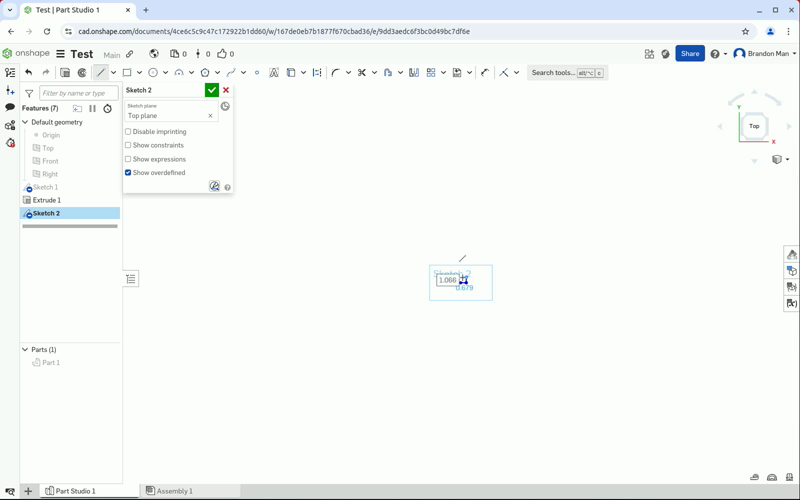
scroll(6)
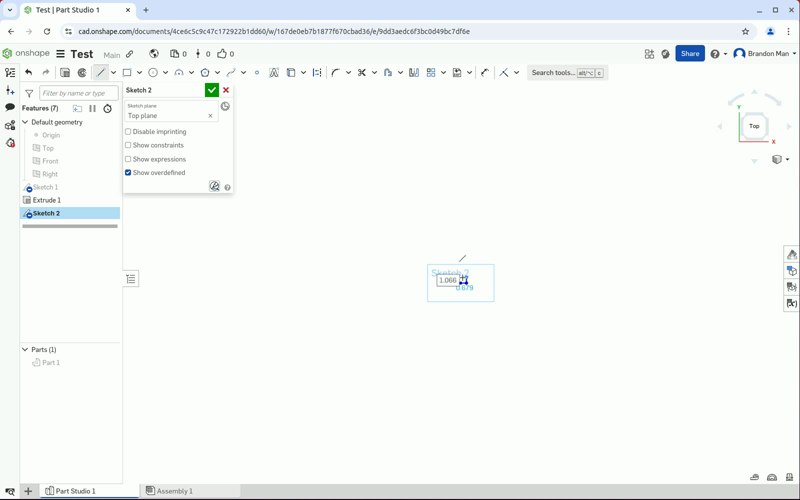
scroll(6)
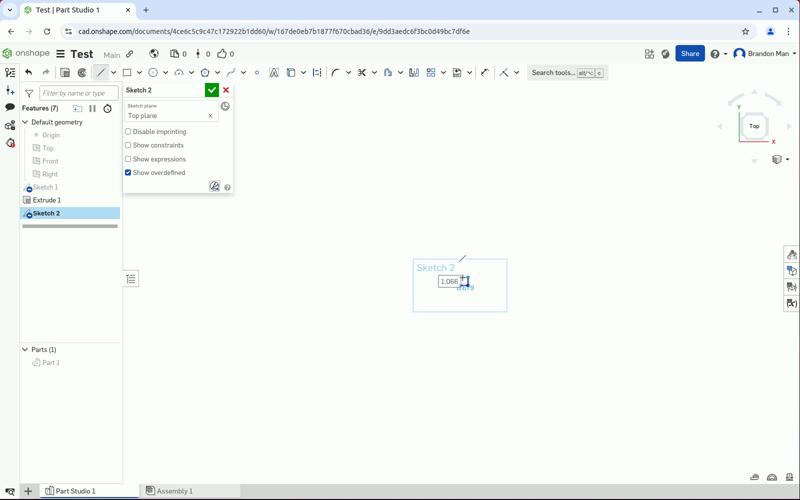
scroll(6)
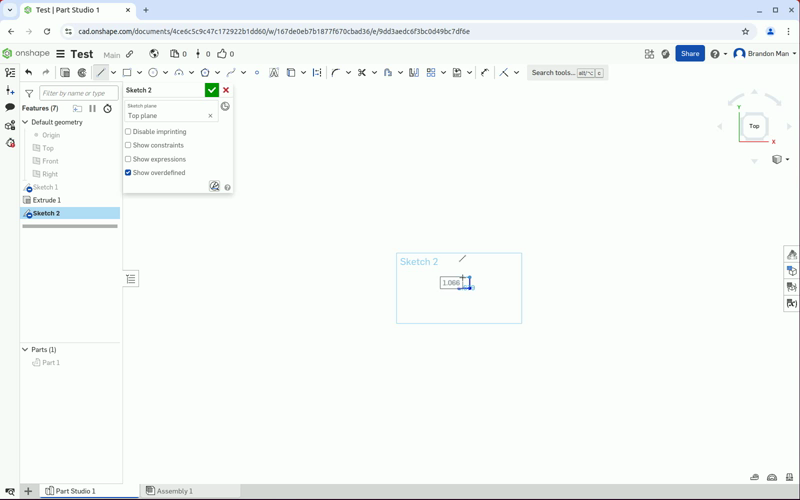
scroll(6)
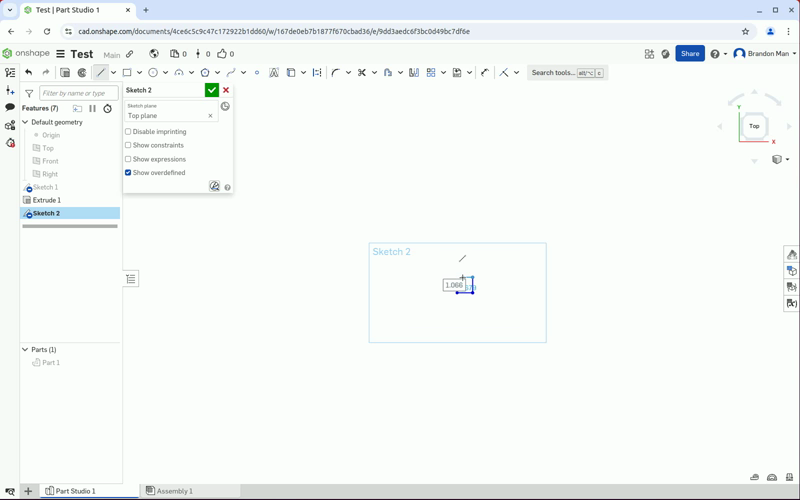
scroll(6)
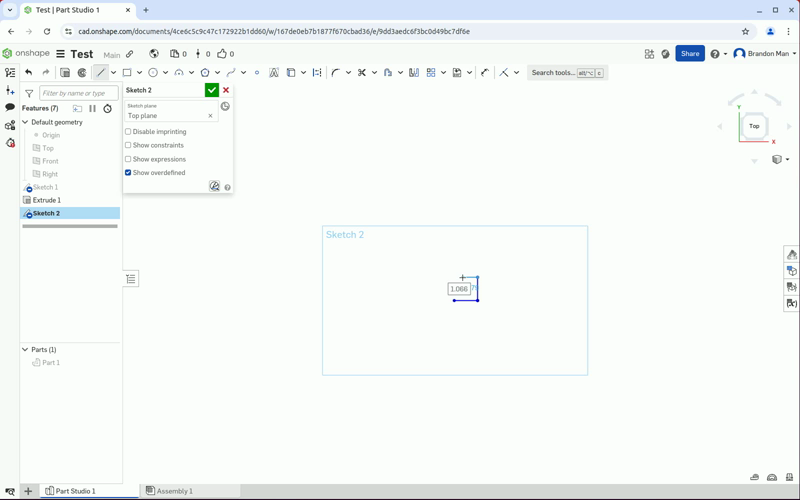
scroll(6)
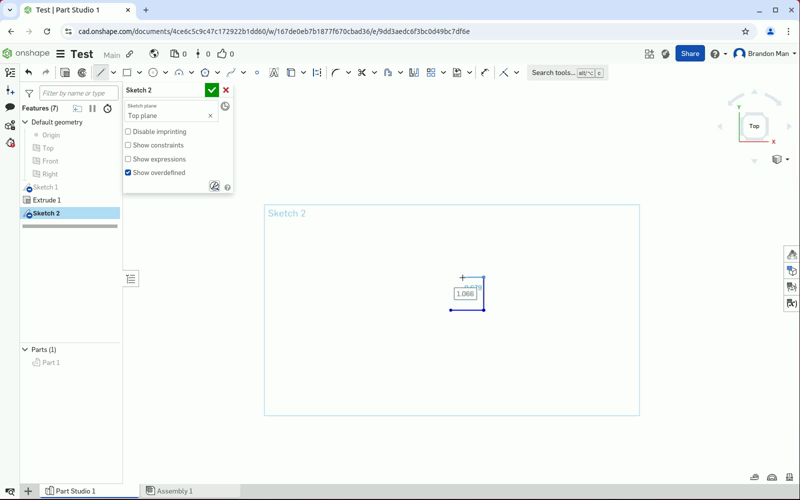
scroll(6)
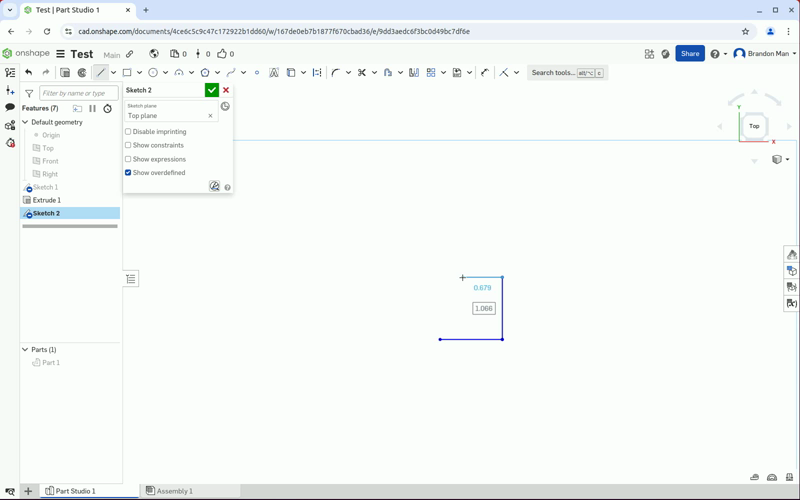
click(462, 277)
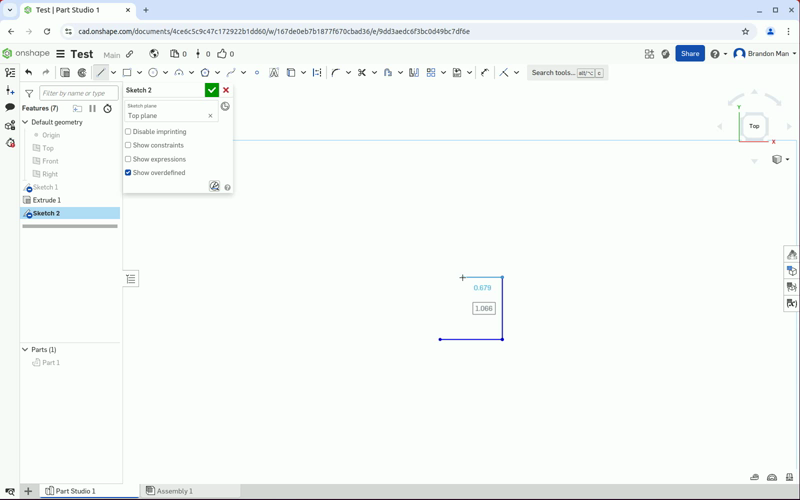
scroll(-6)
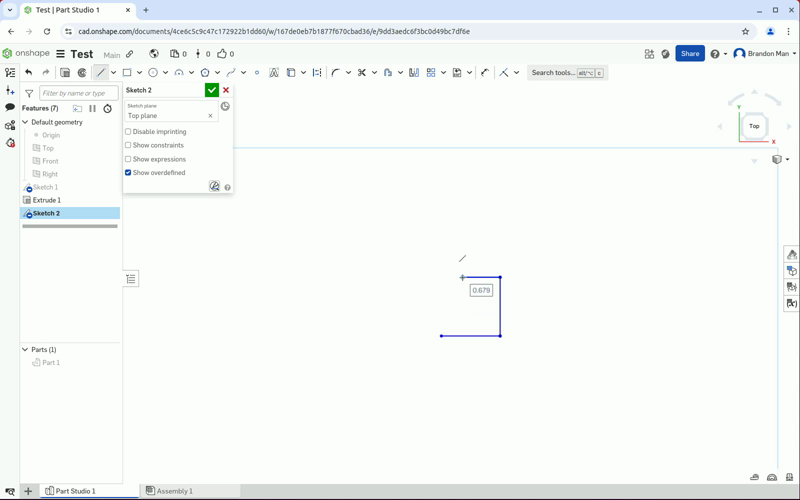
scroll(-6)
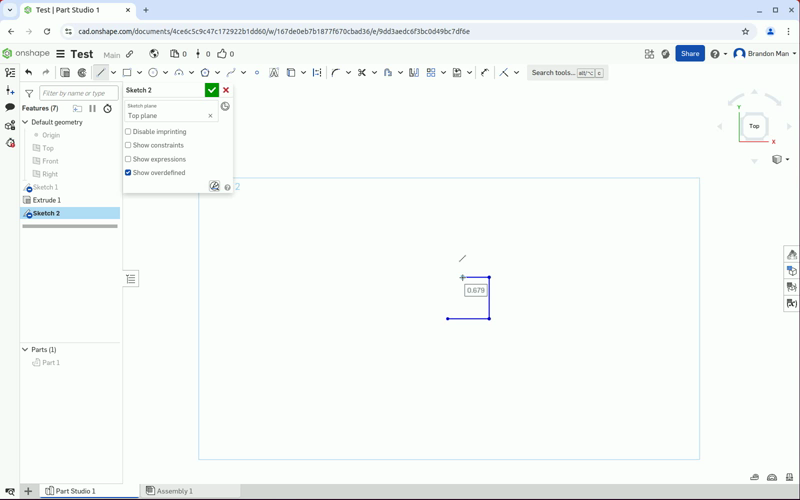
scroll(-6)
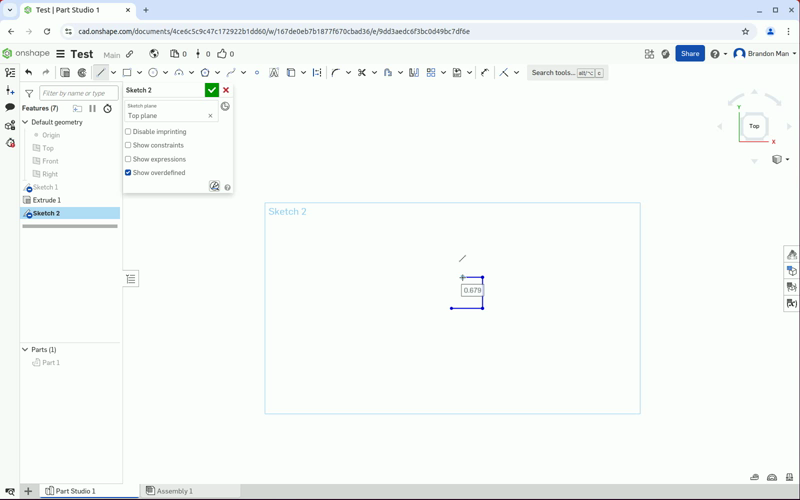
scroll(-6)
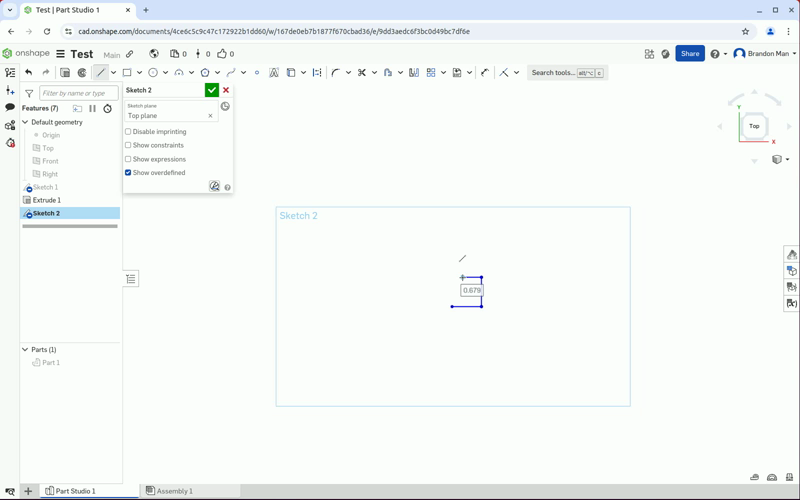
scroll(-6)
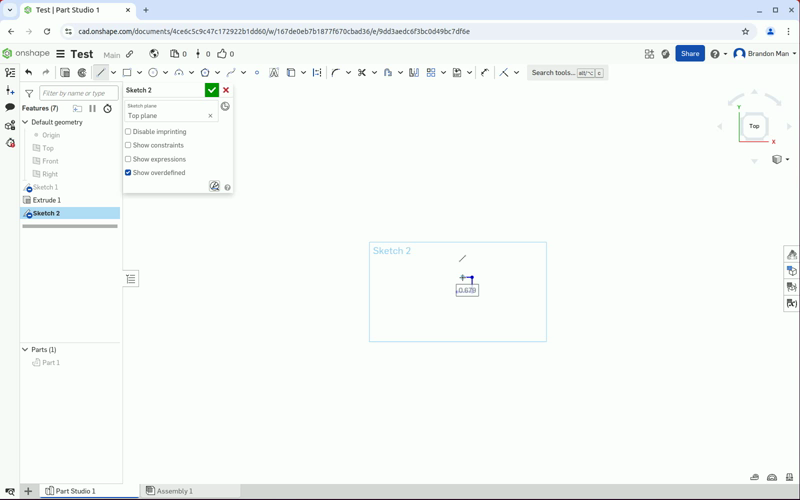
scroll(-6)
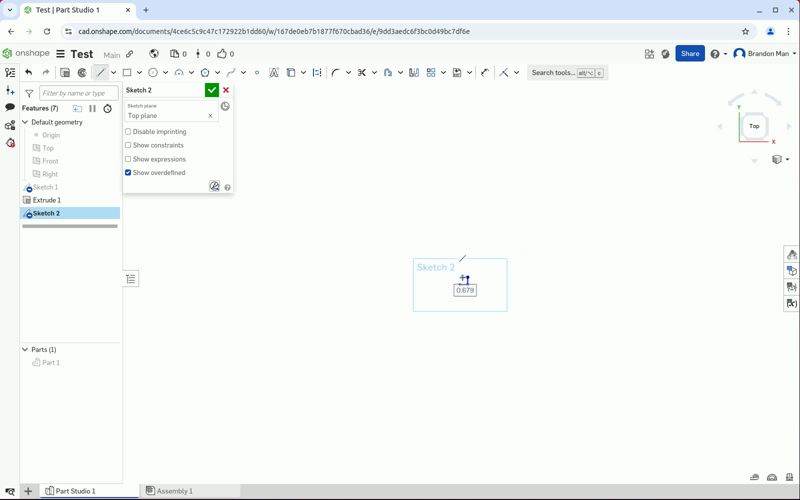
scroll(-6)
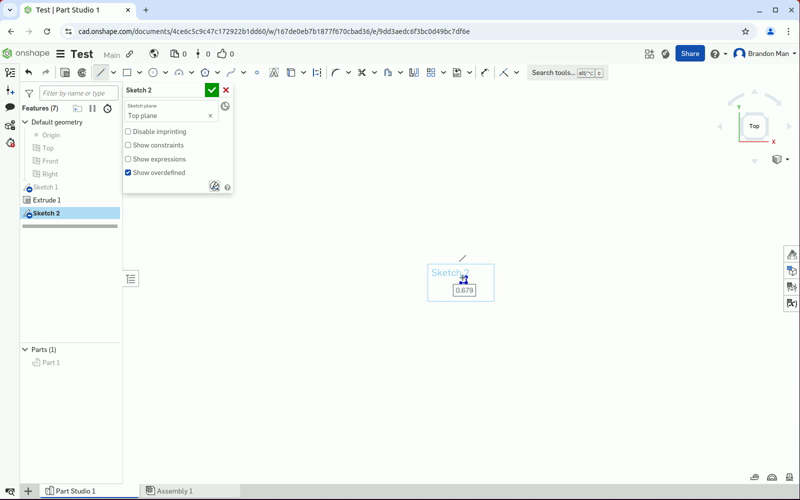
key_up(shift)
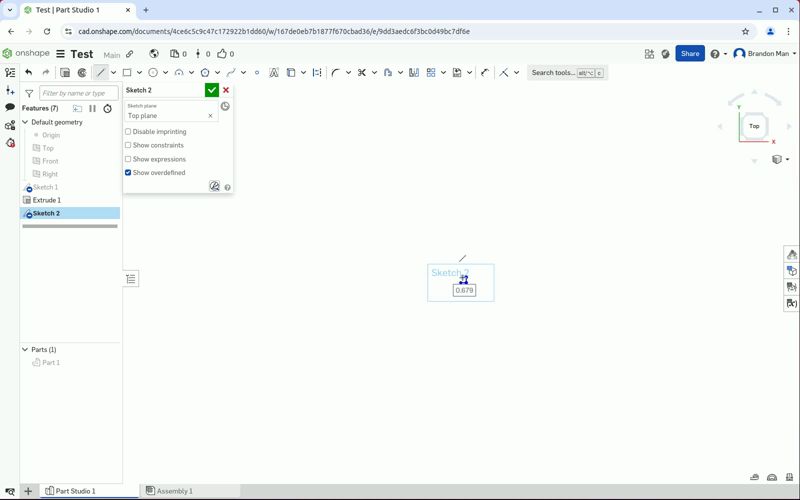
key_down(shift)
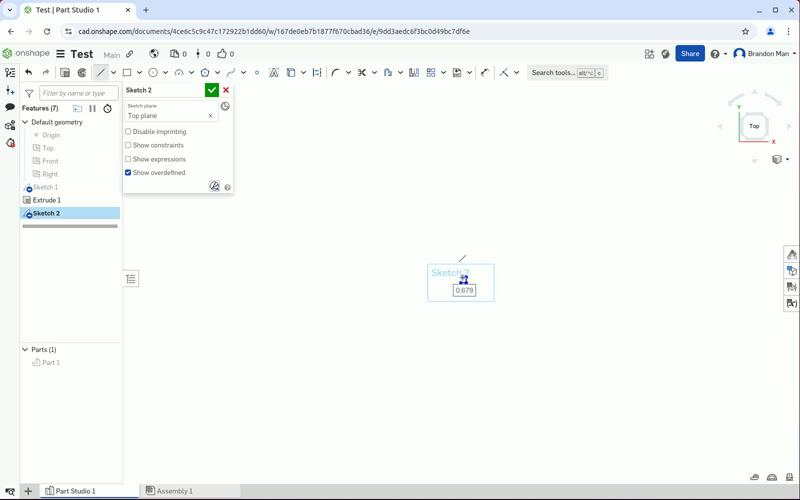
mouse_move(492, 277)
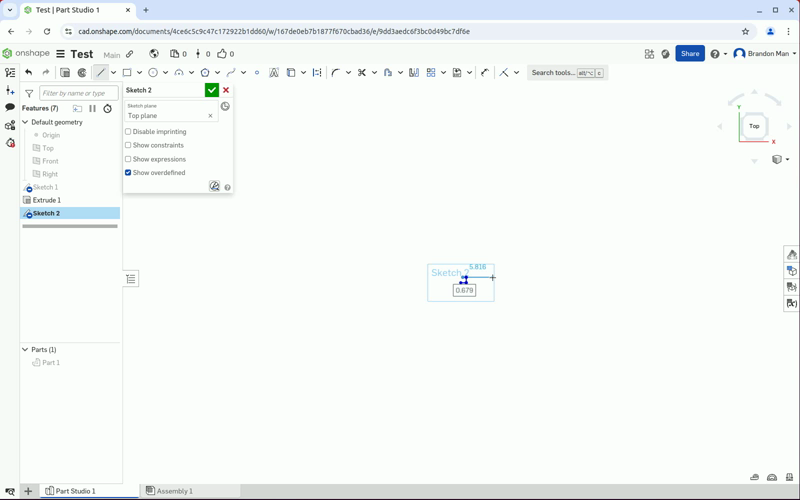
mouse_move(462, 279)
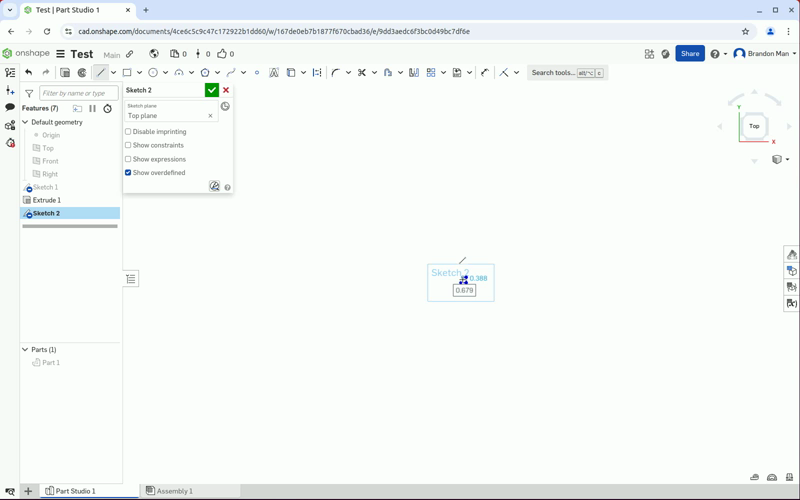
scroll(6)
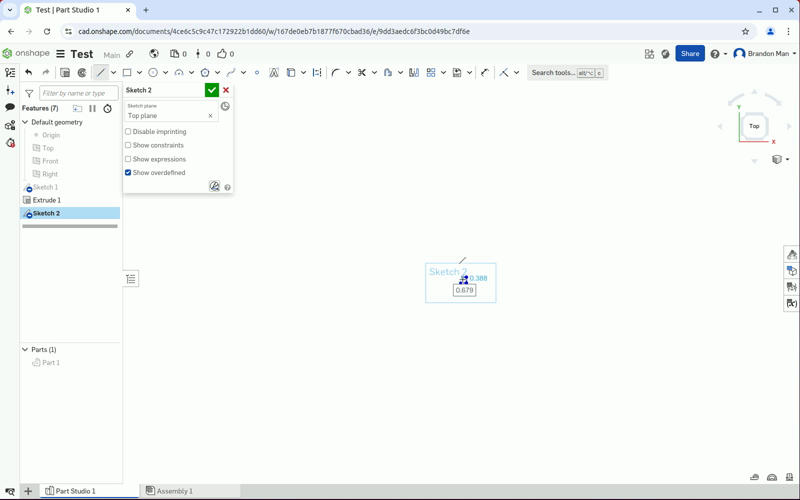
scroll(6)
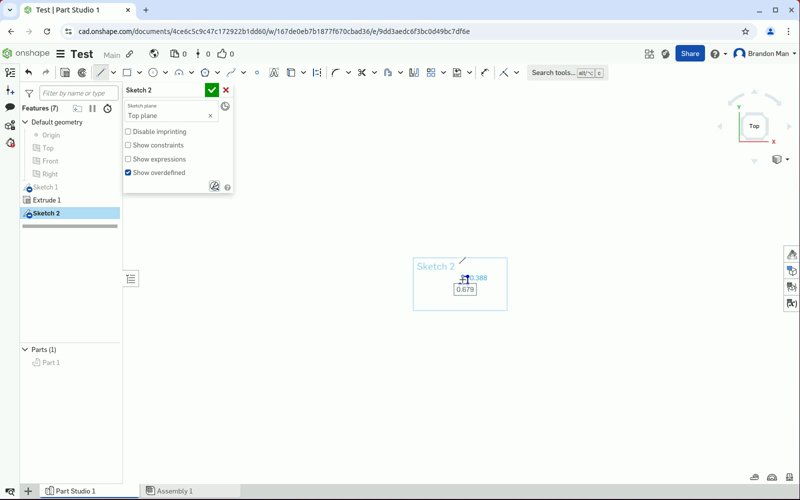
scroll(6)
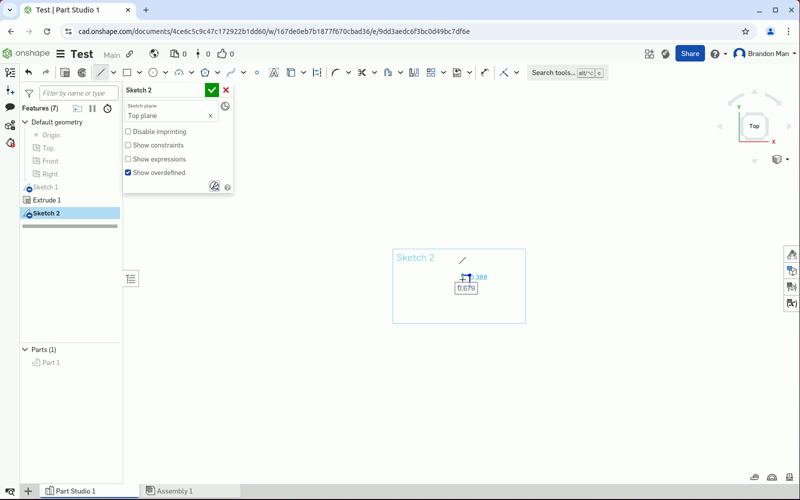
scroll(6)
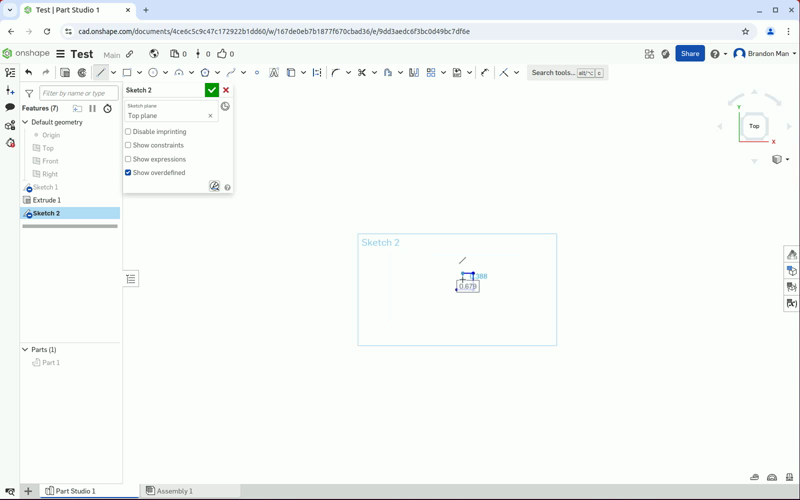
scroll(6)
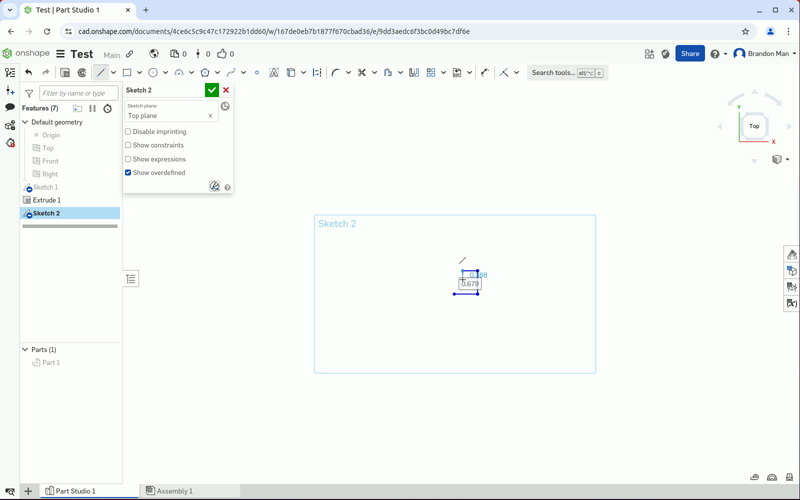
scroll(6)
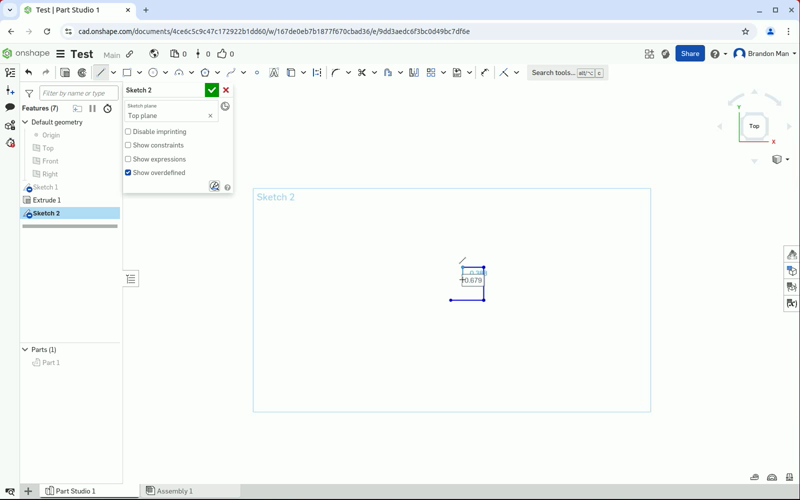
scroll(6)
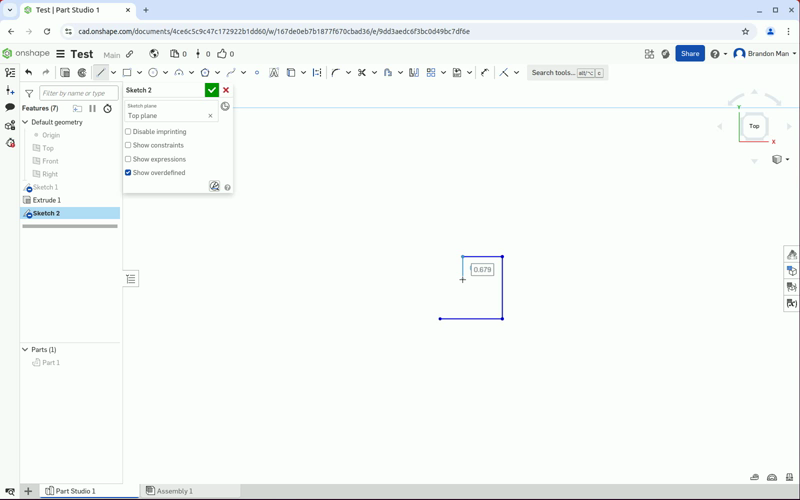
click(462, 279)
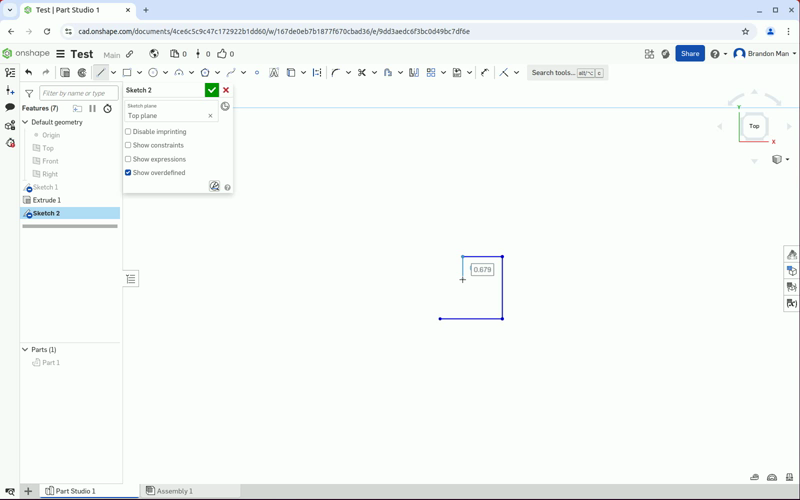
scroll(-6)
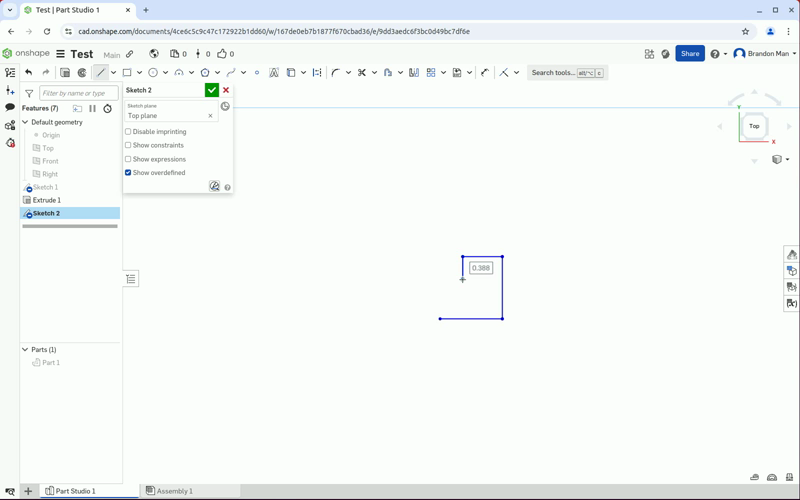
scroll(-6)
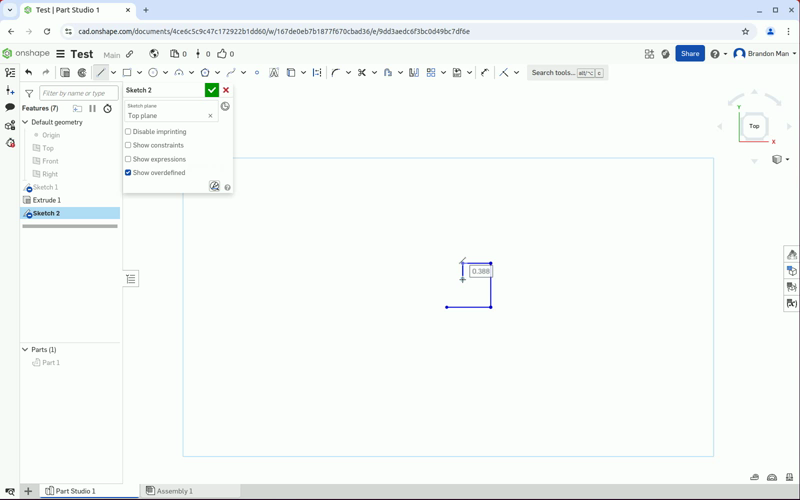
scroll(-6)
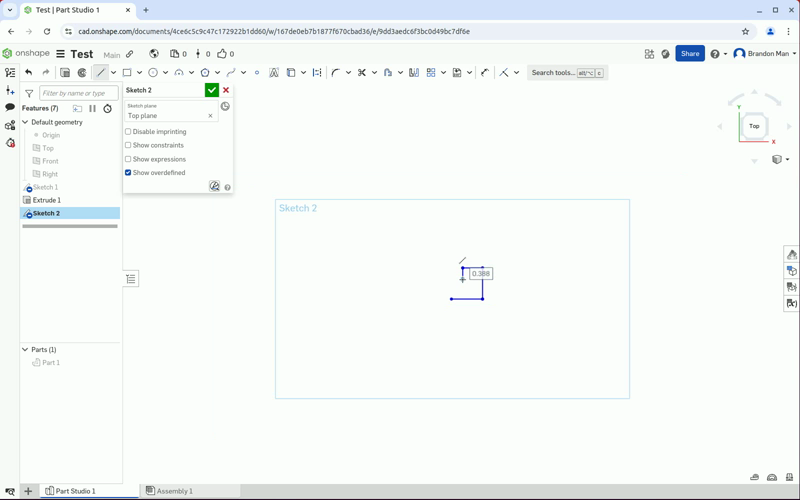
scroll(-6)
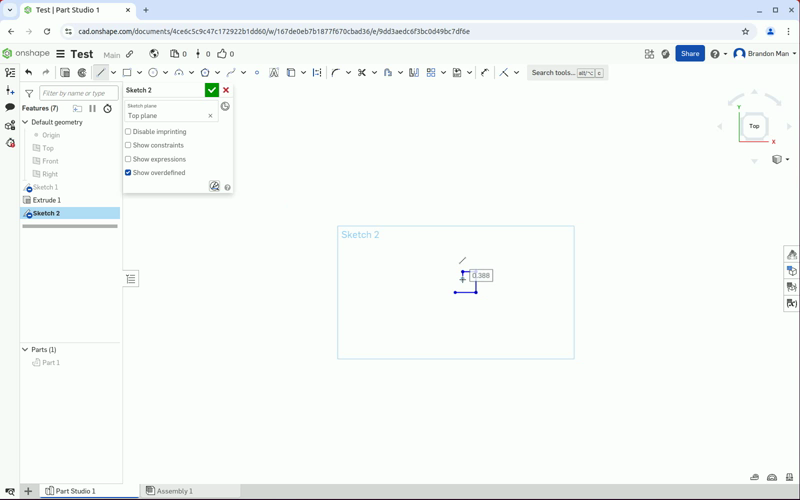
scroll(-6)
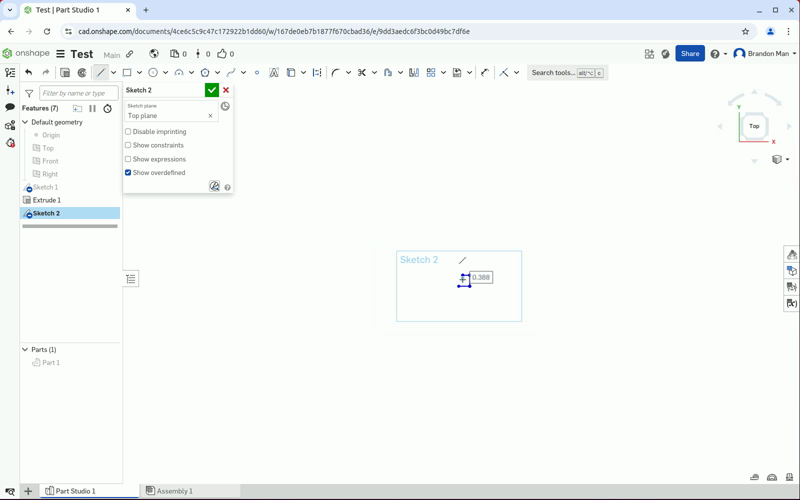
scroll(-6)
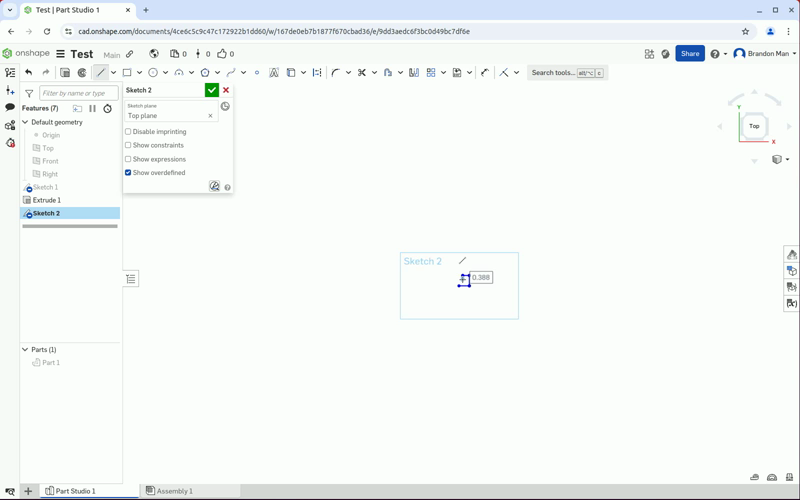
scroll(-6)
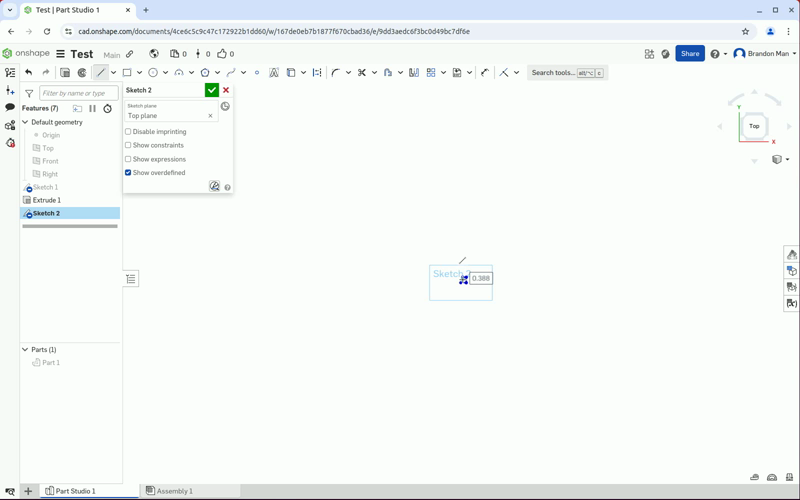
key_up(shift)
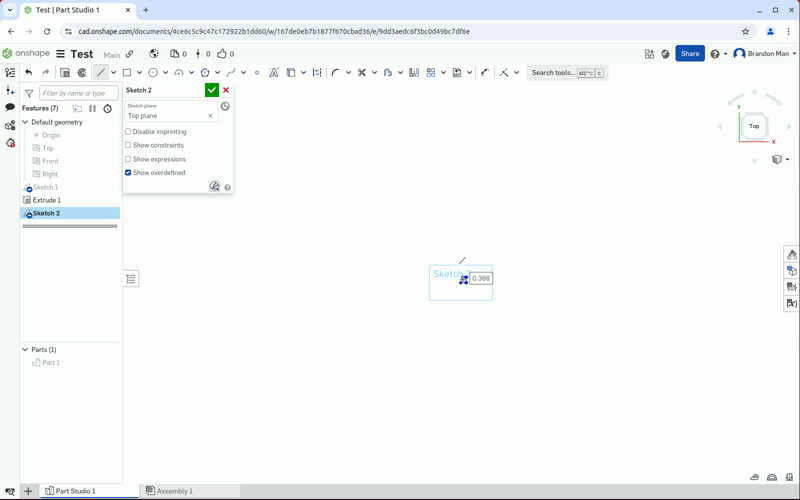
key_down(shift)
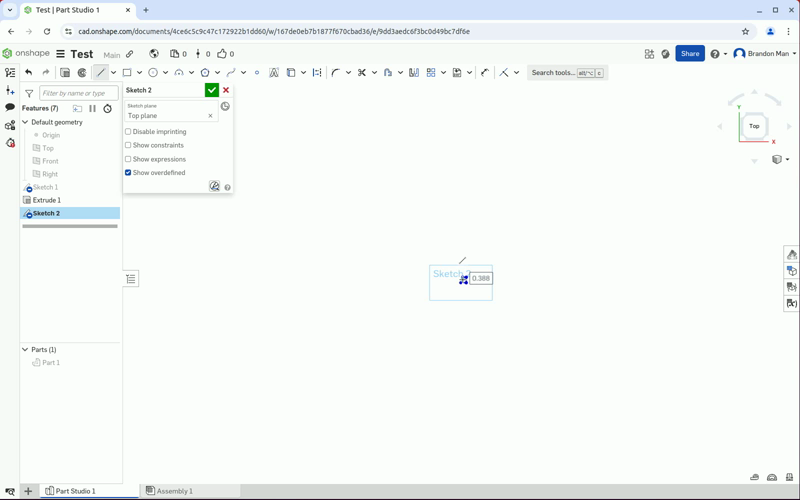
mouse_move(492, 279)
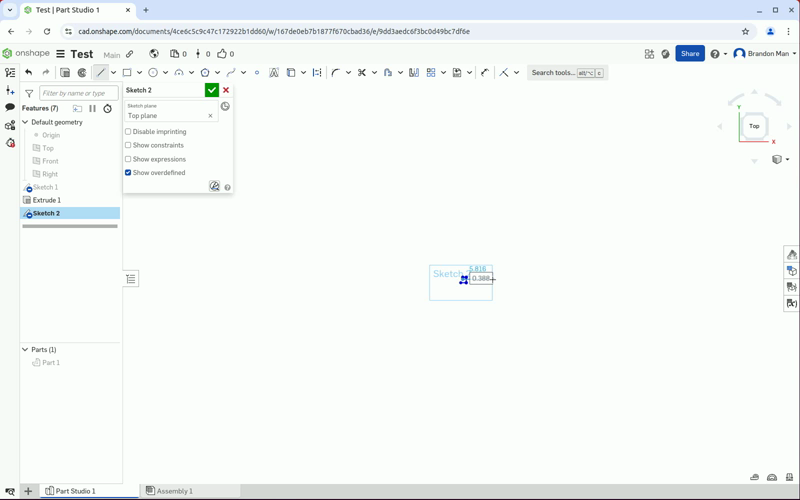
mouse_move(460, 279)
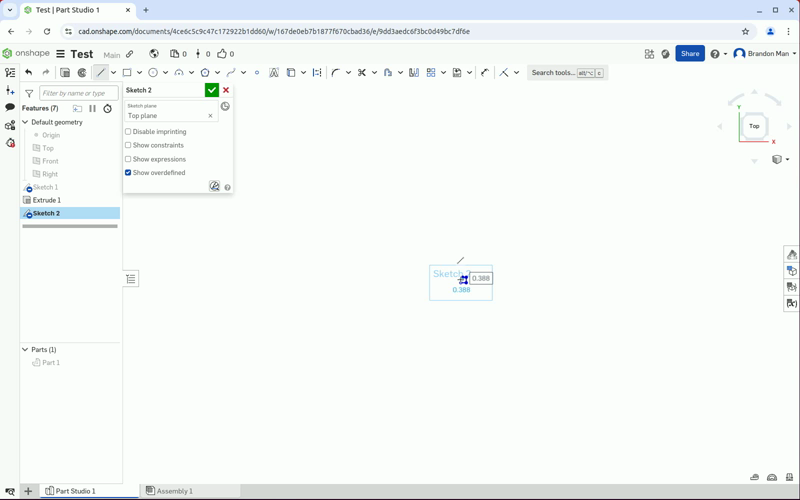
scroll(6)
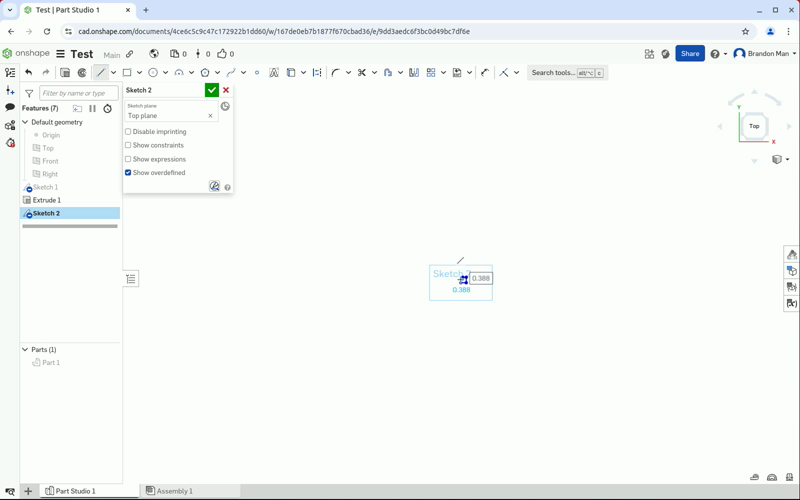
scroll(6)
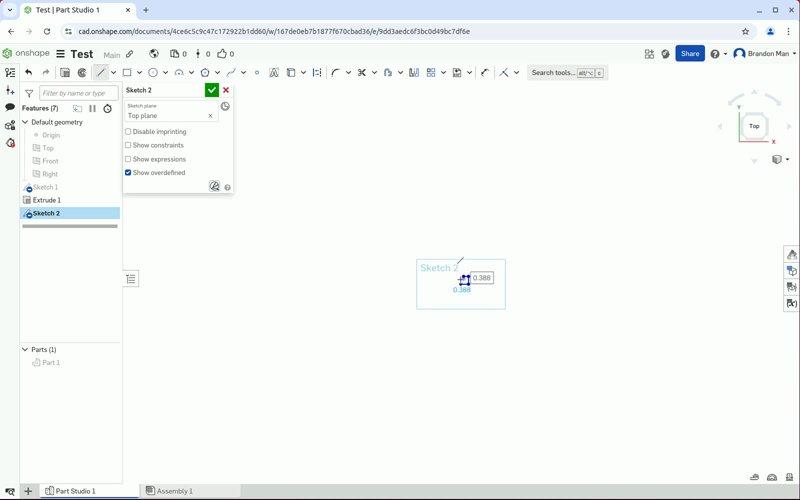
scroll(6)
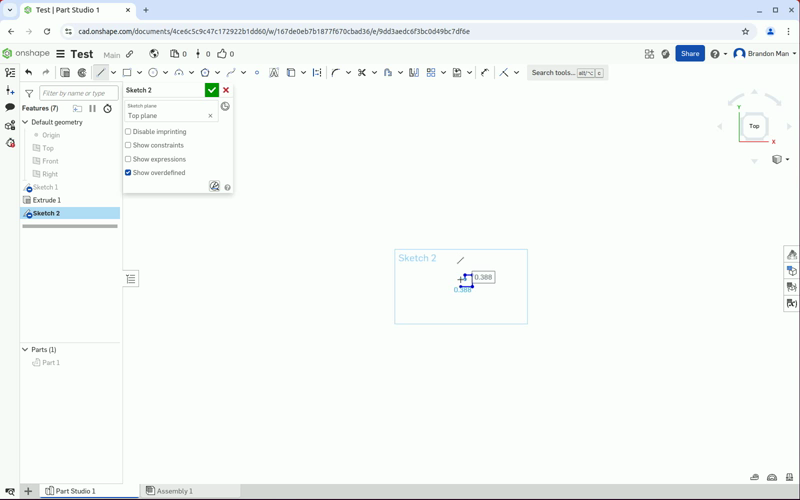
scroll(6)
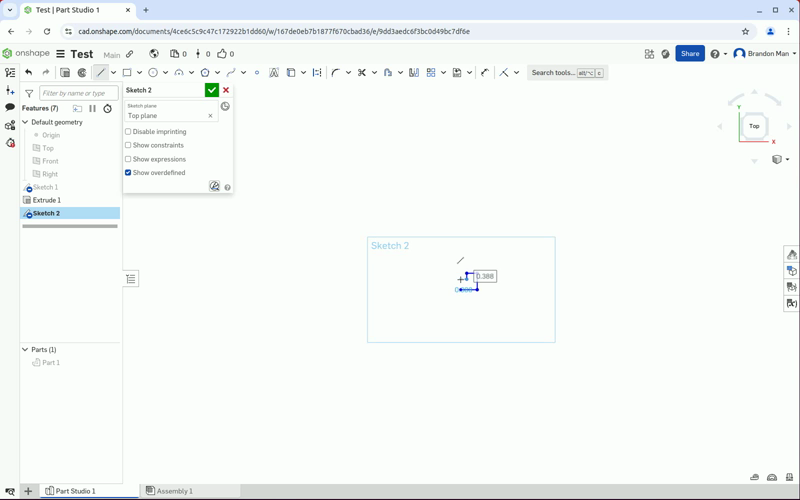
scroll(6)
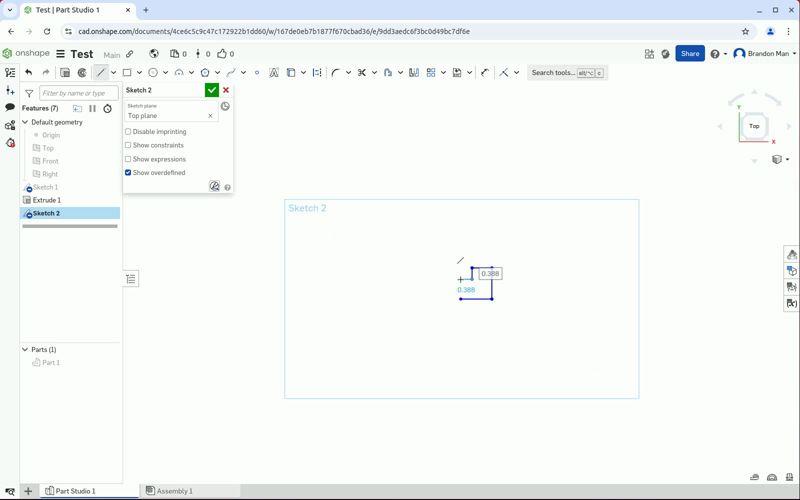
scroll(6)
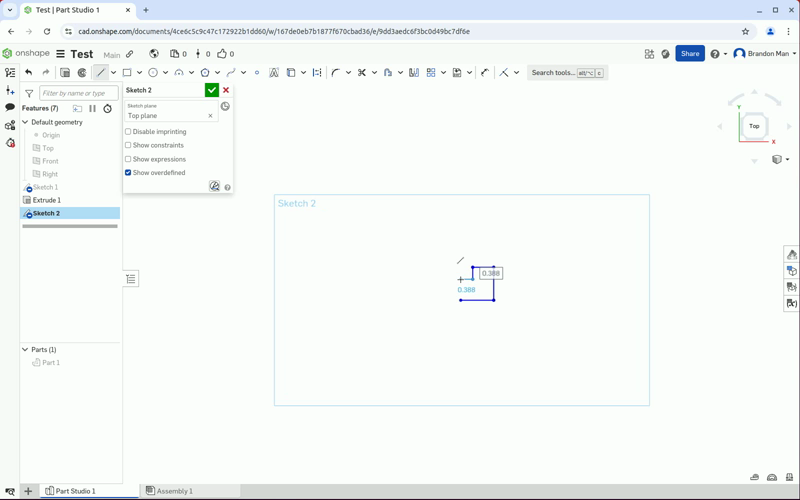
scroll(6)
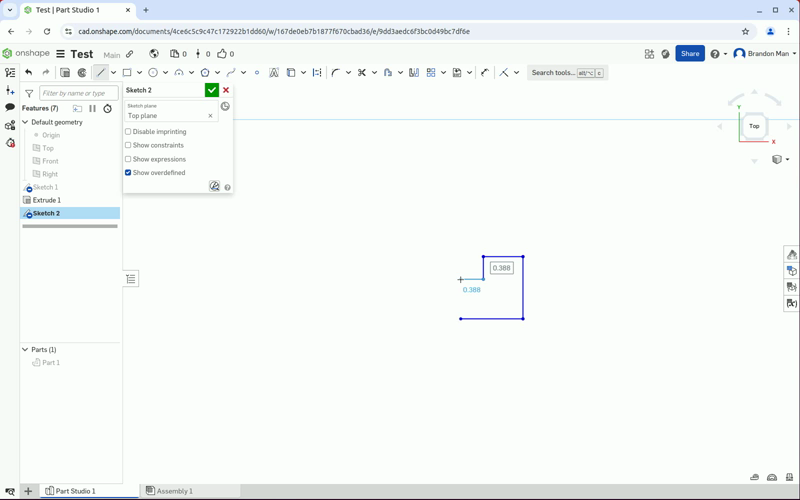
click(460, 279)
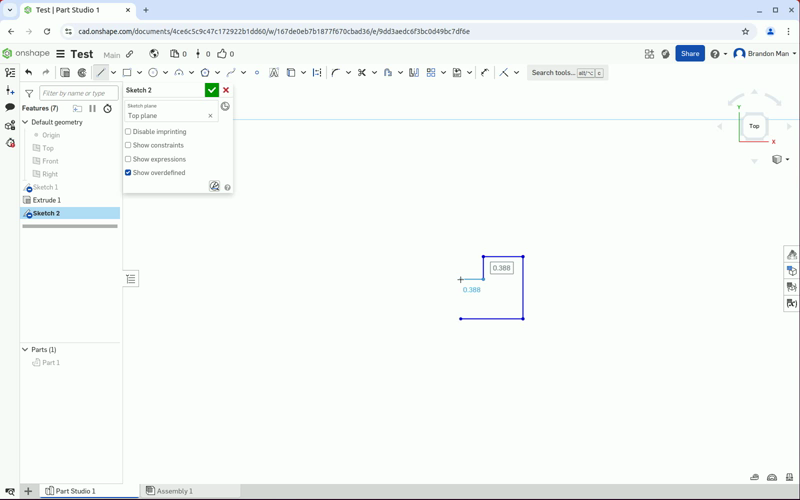
scroll(-6)
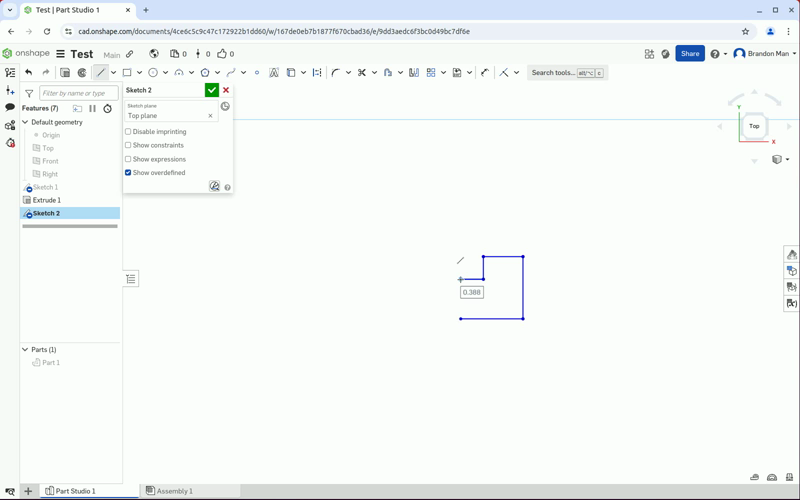
scroll(-6)
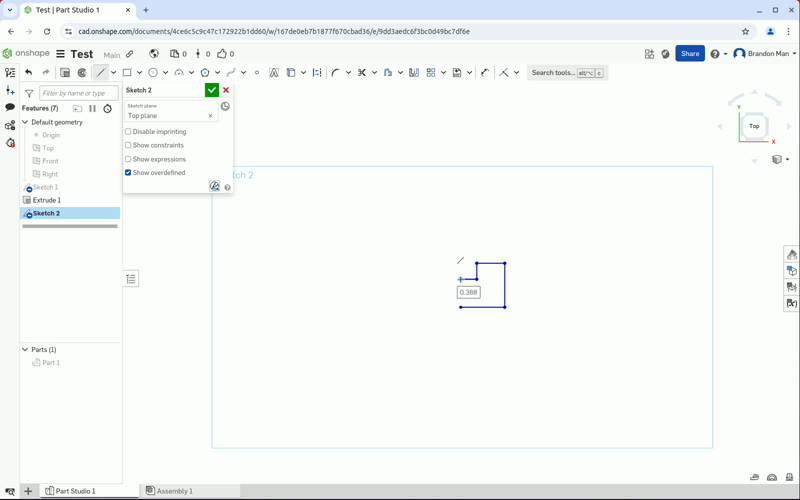
scroll(-6)
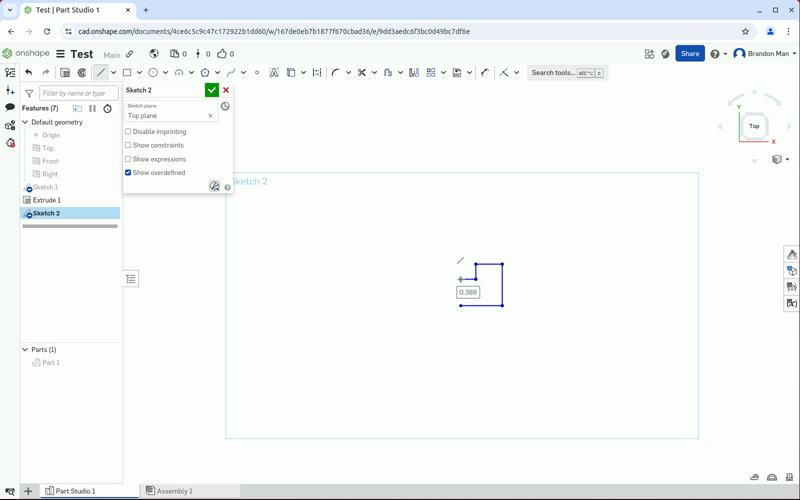
scroll(-6)
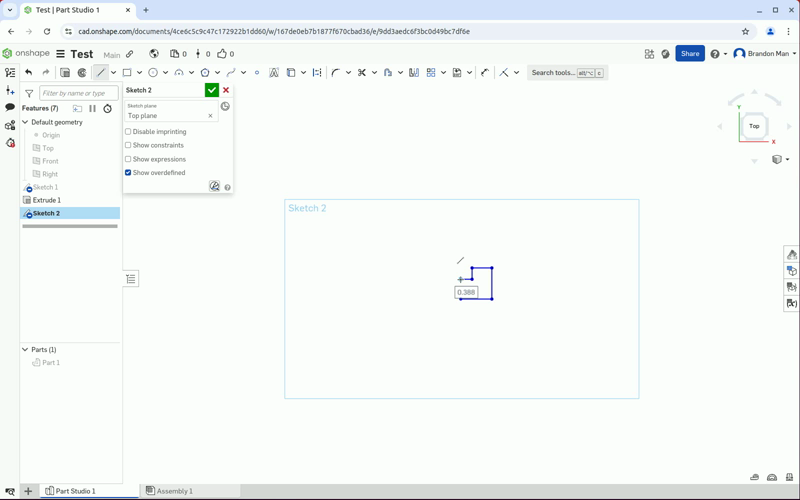
scroll(-6)
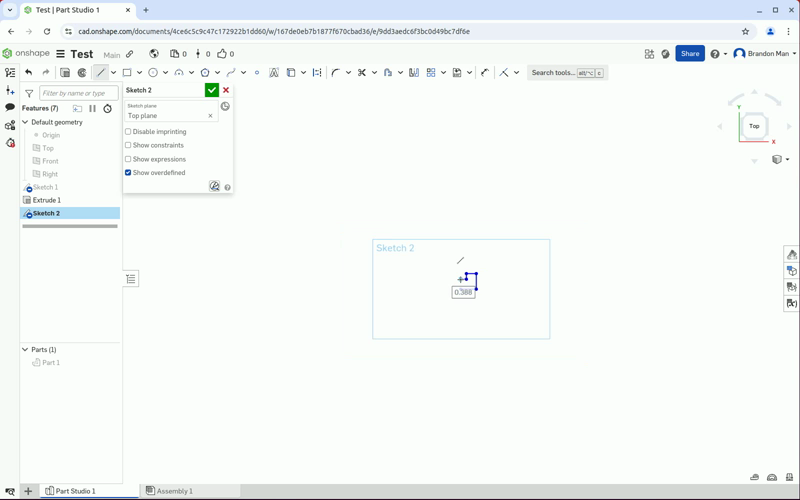
scroll(-6)
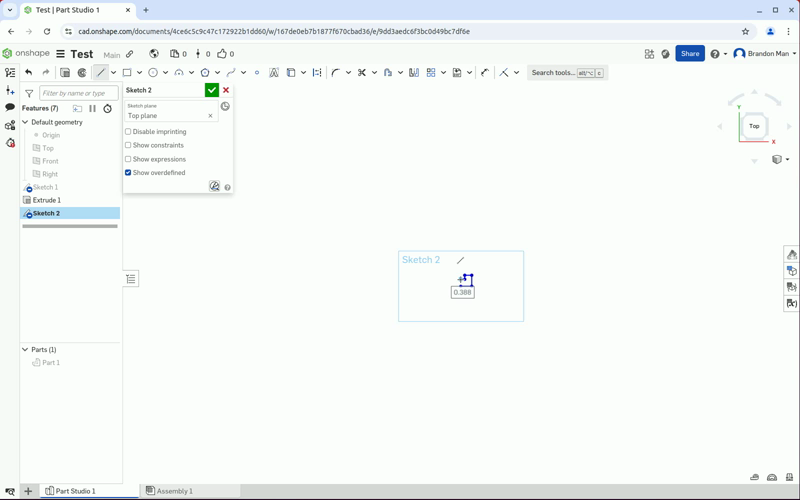
scroll(-6)
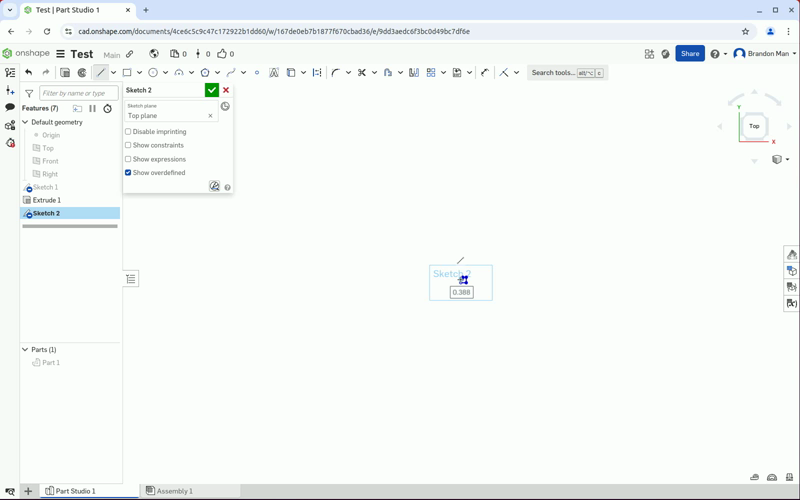
key_up(shift)
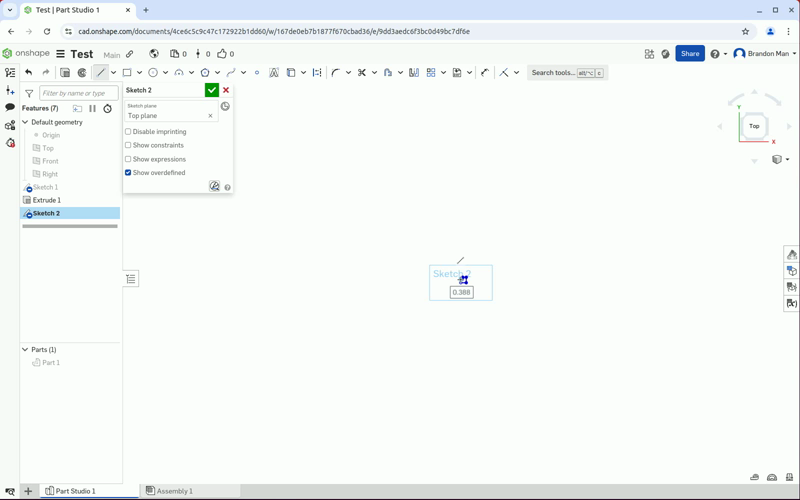
mouse_move(490, 279)
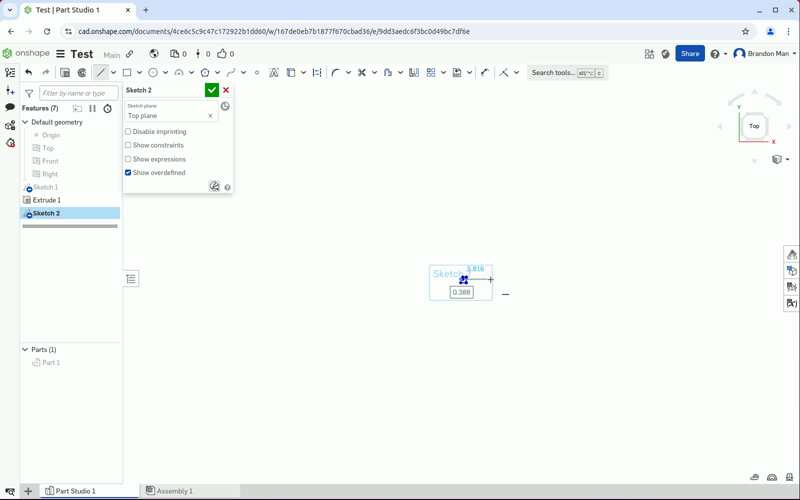
key_down(shift)
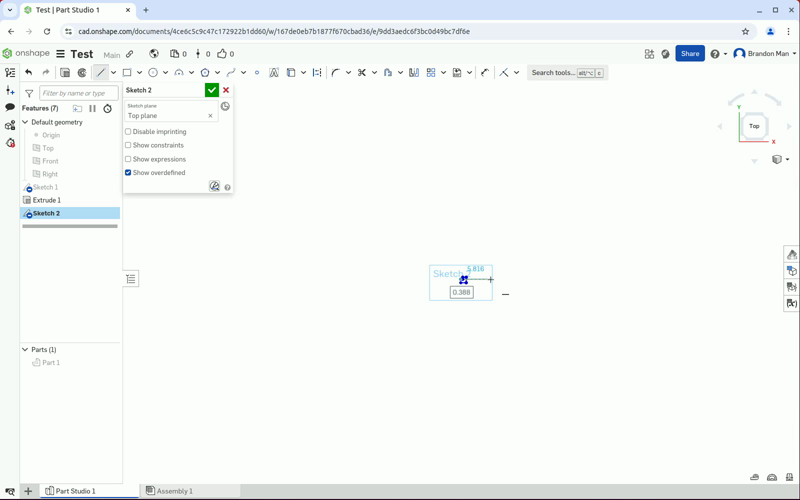
mouse_move(460, 282)
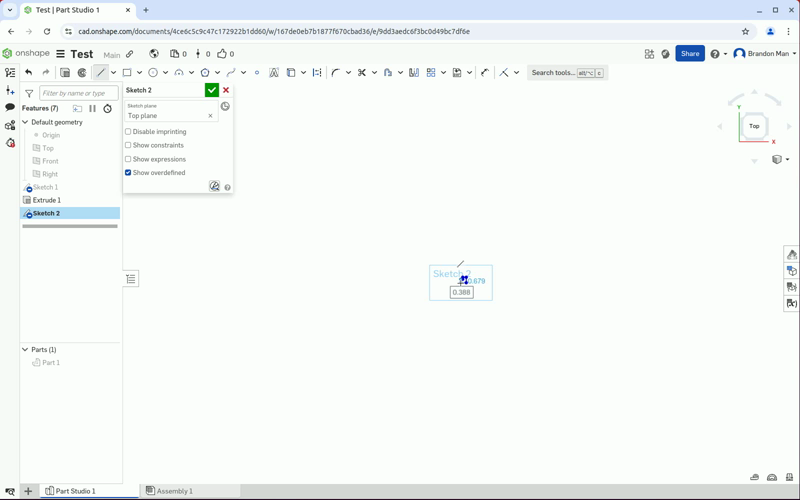
scroll(6)
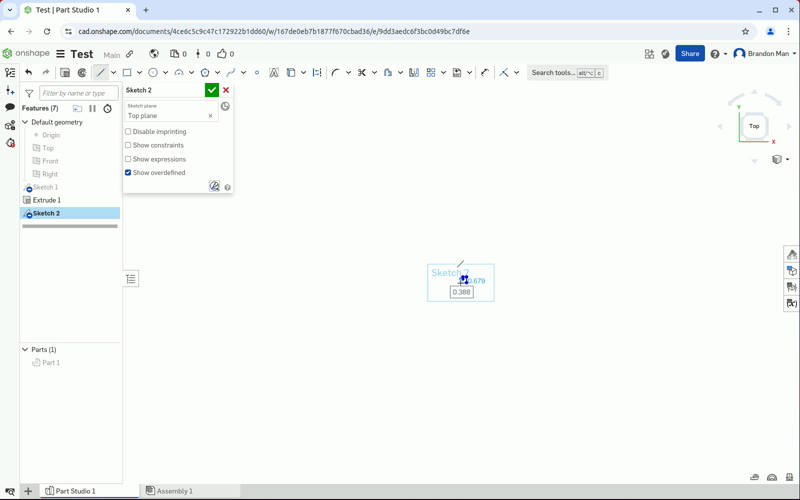
scroll(6)
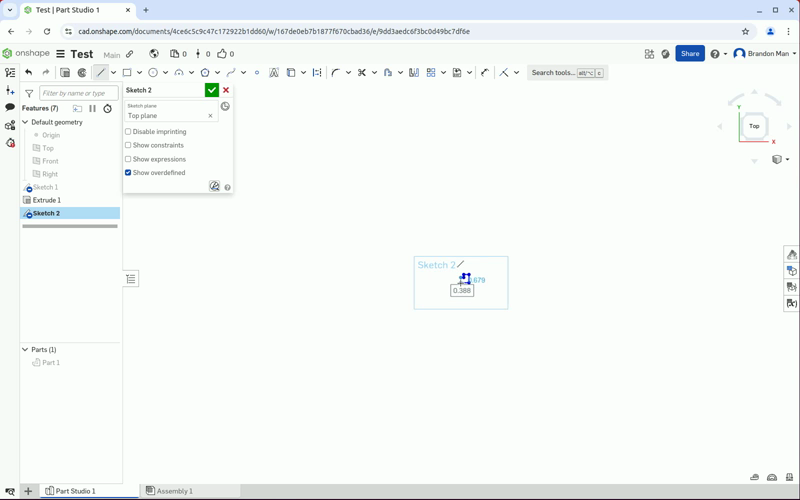
scroll(6)
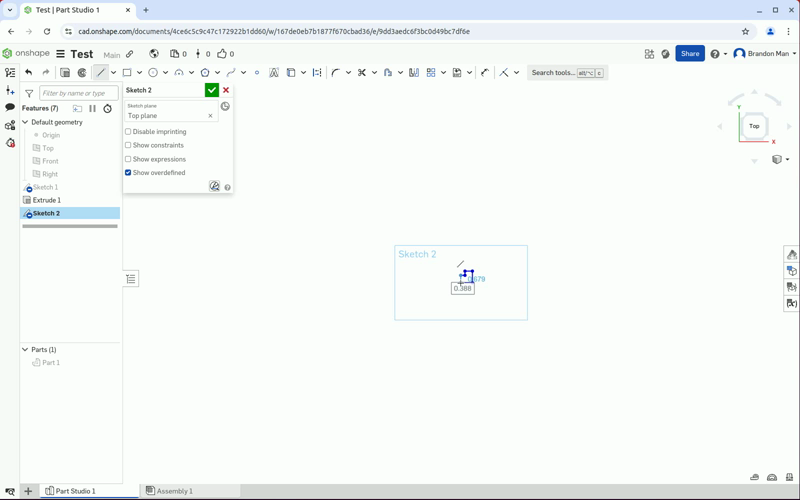
scroll(6)
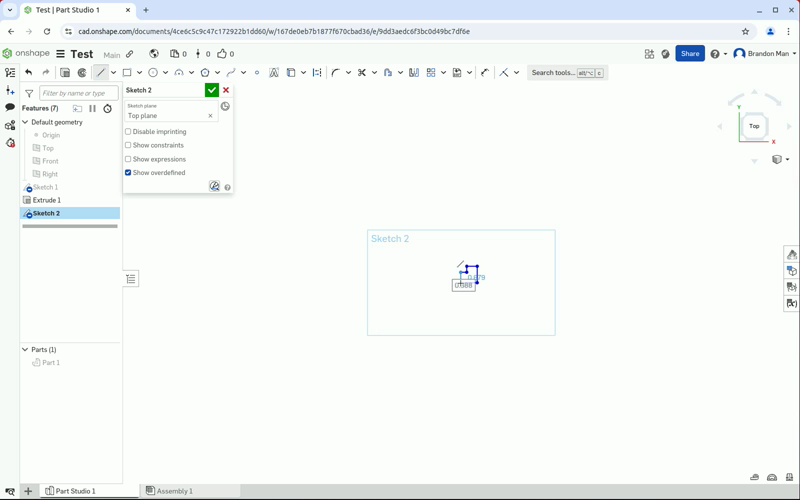
scroll(6)
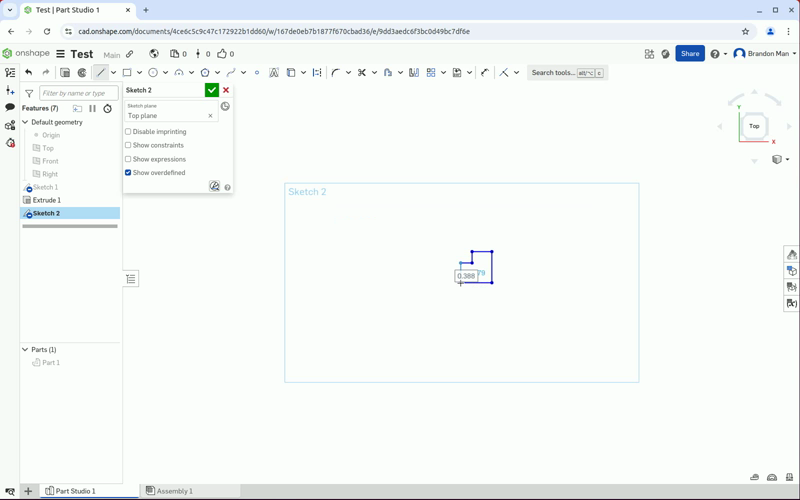
scroll(6)
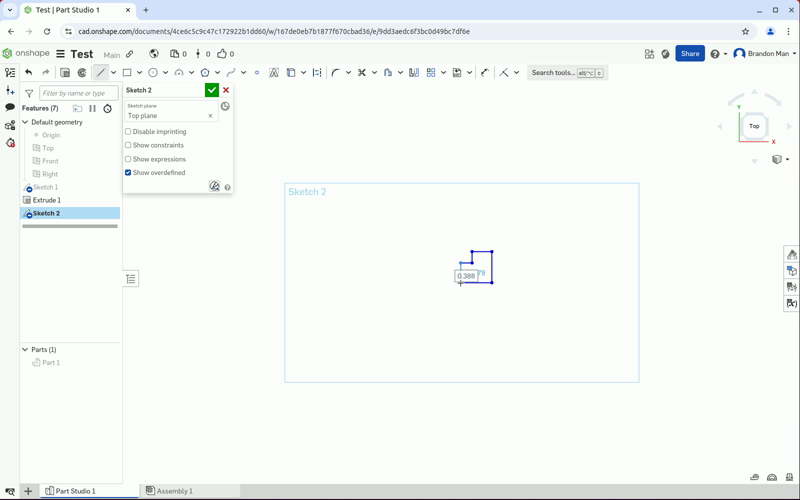
scroll(6)
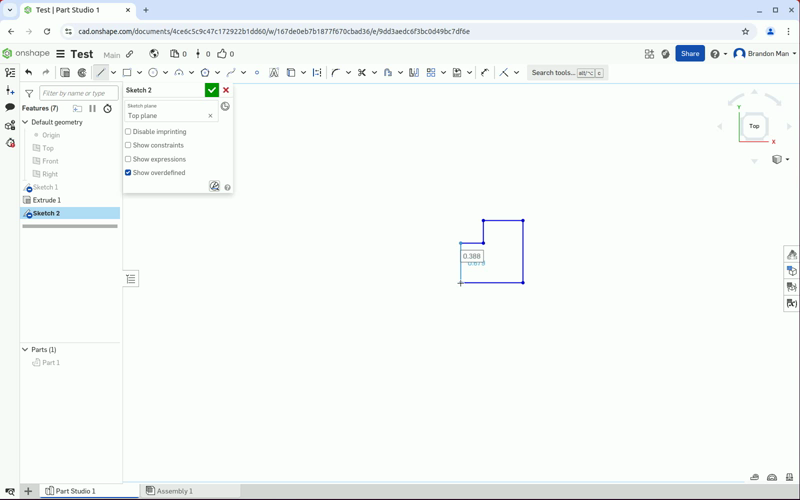
key_up(shift)
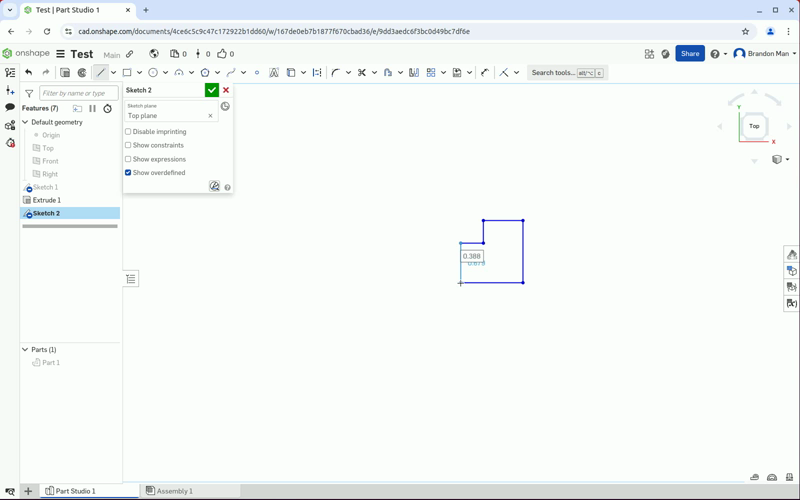
click(460, 282)
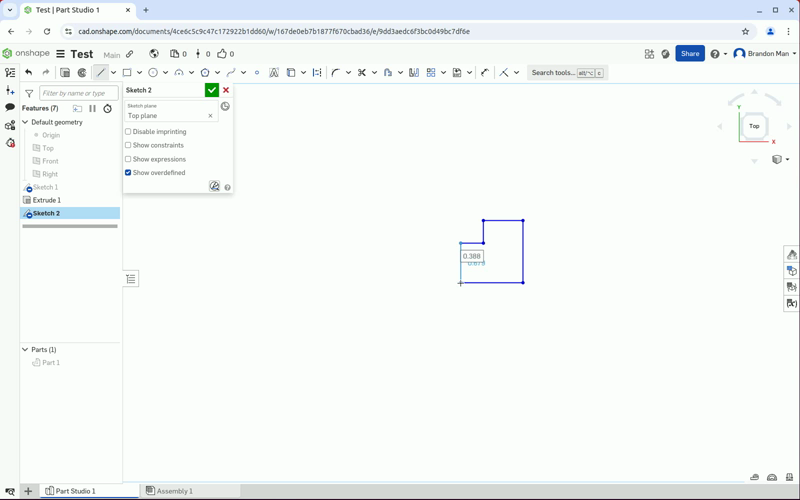
scroll(-6)
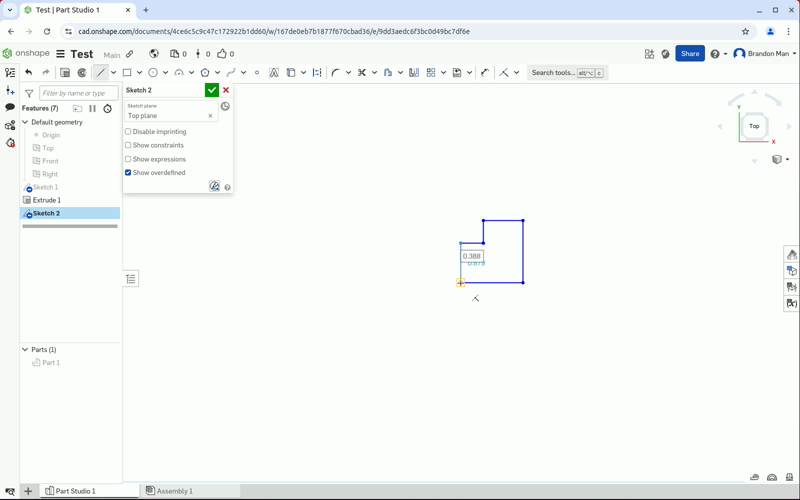
scroll(-6)
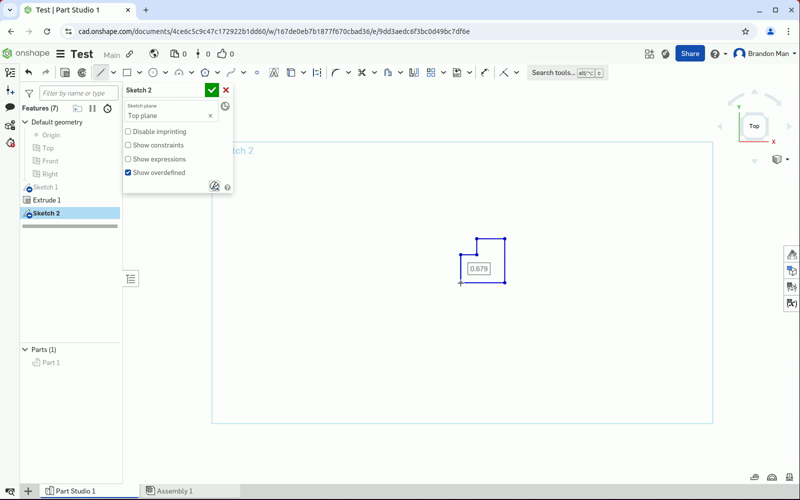
scroll(-6)
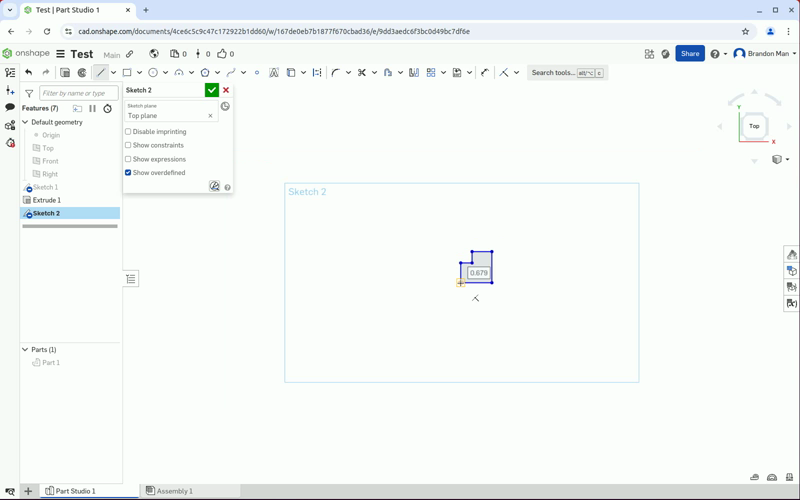
scroll(-6)
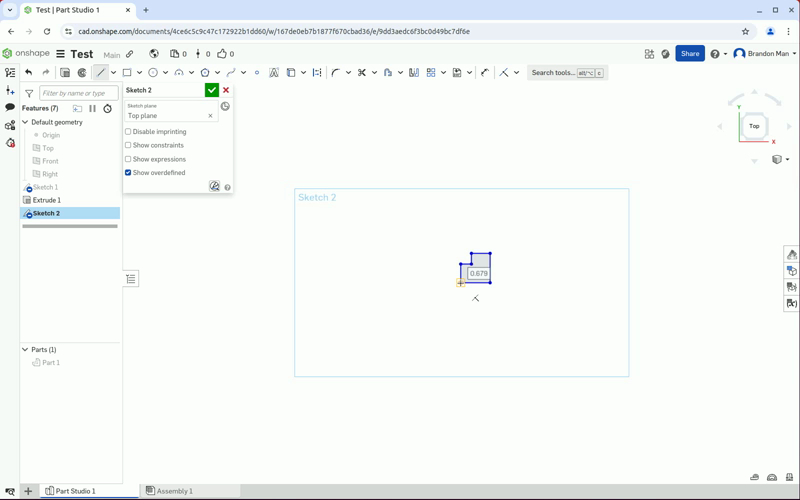
scroll(-6)
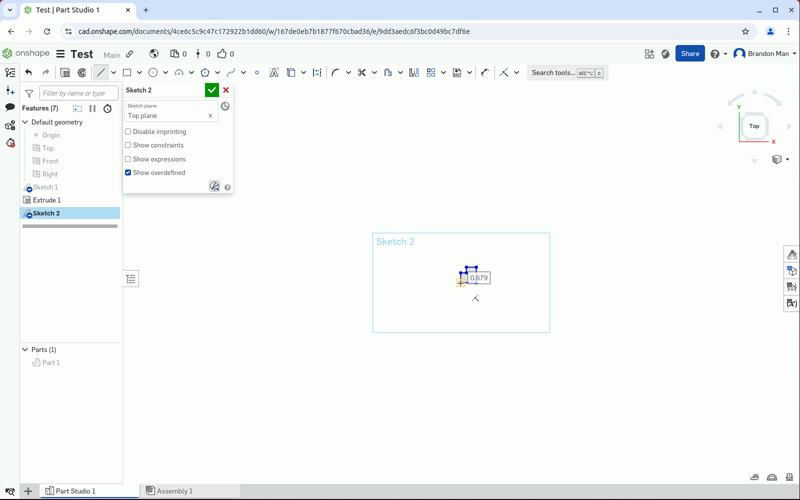
scroll(-6)
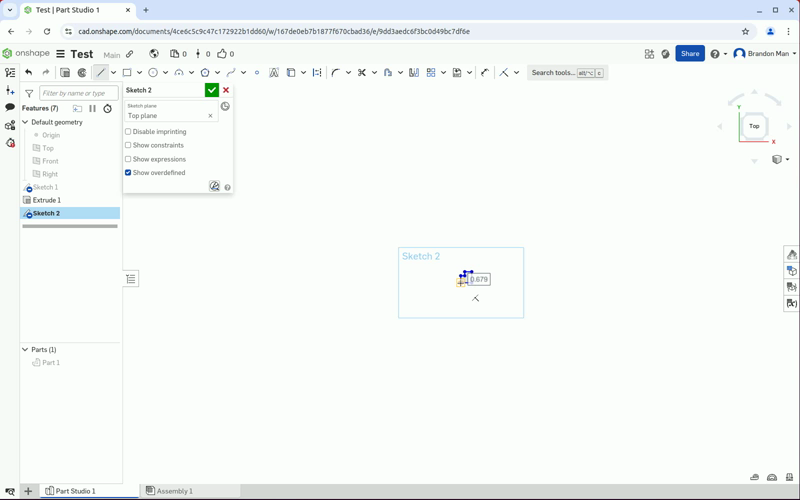
scroll(-6)
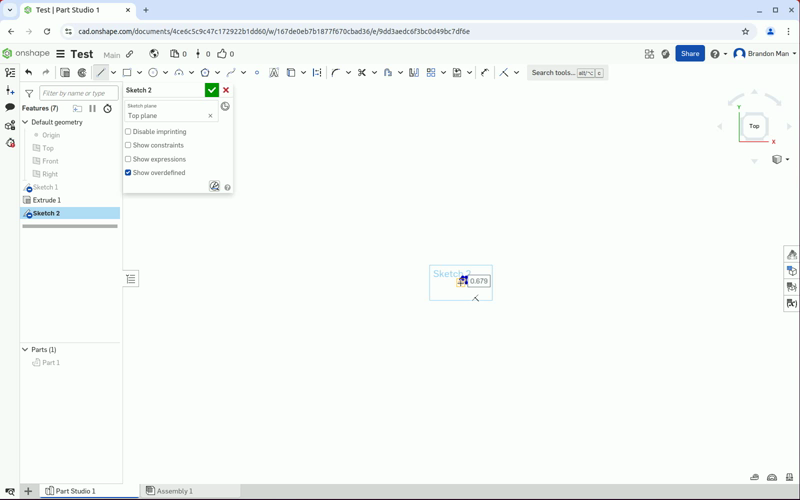
key(esc)
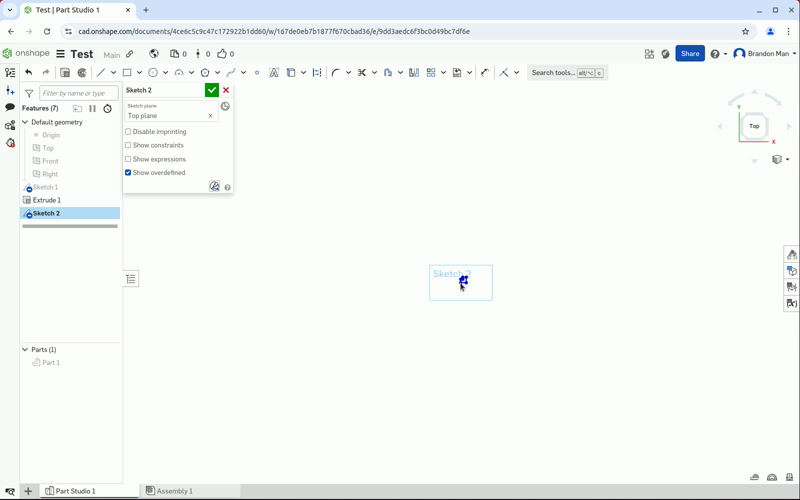
mouse_move(464, 281)
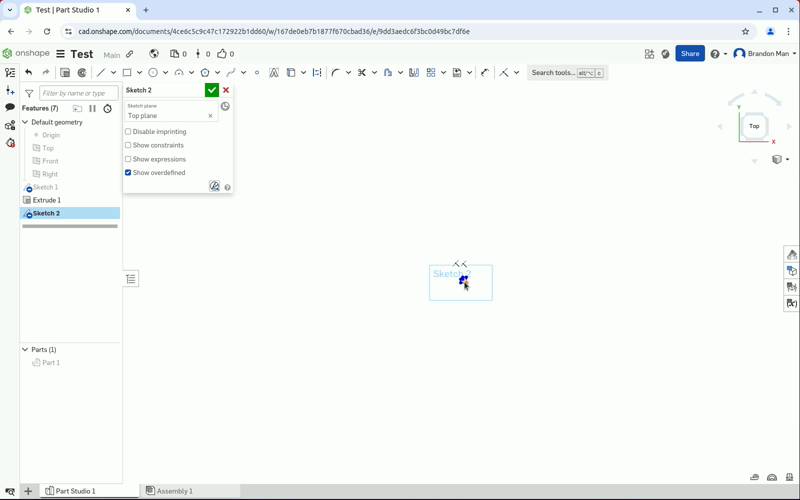
scroll(6)
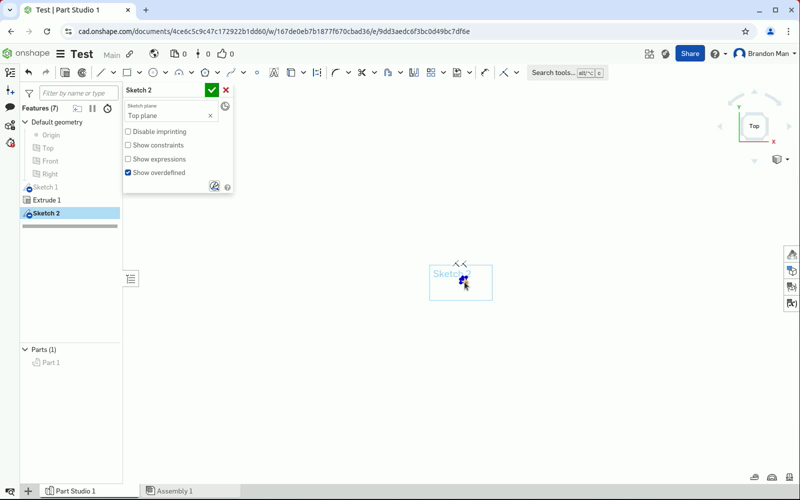
scroll(6)
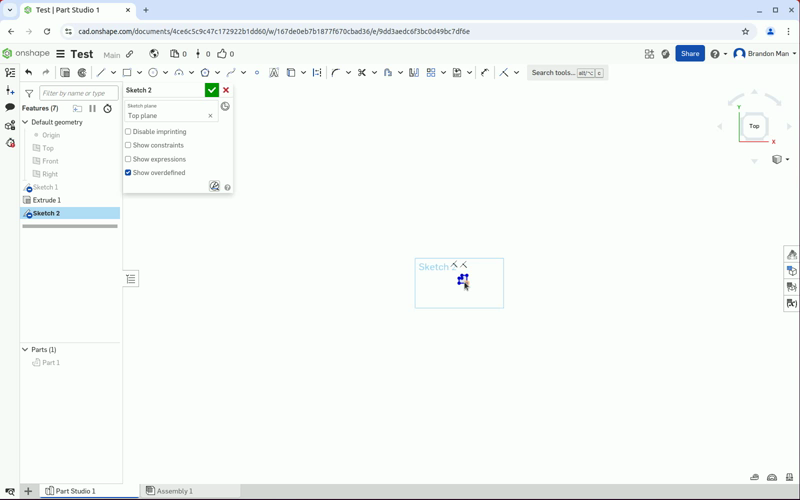
scroll(6)
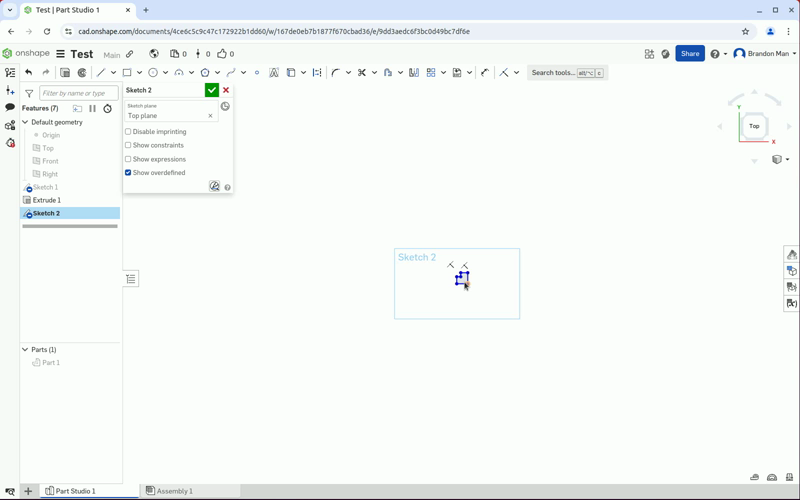
scroll(6)
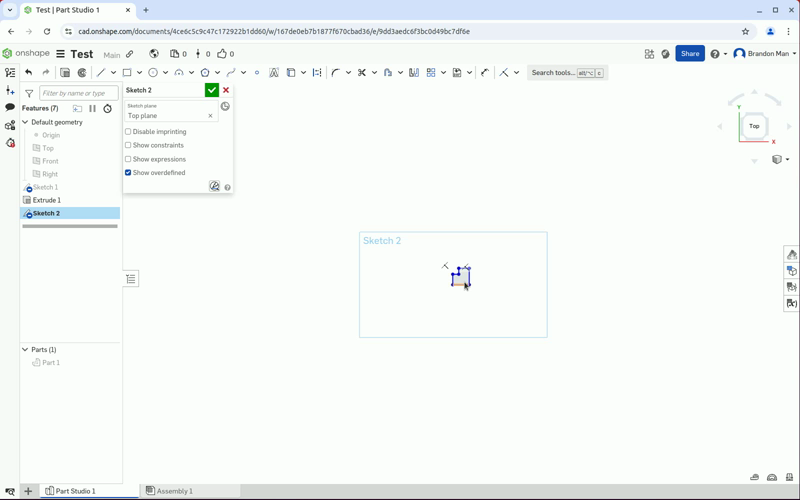
scroll(6)
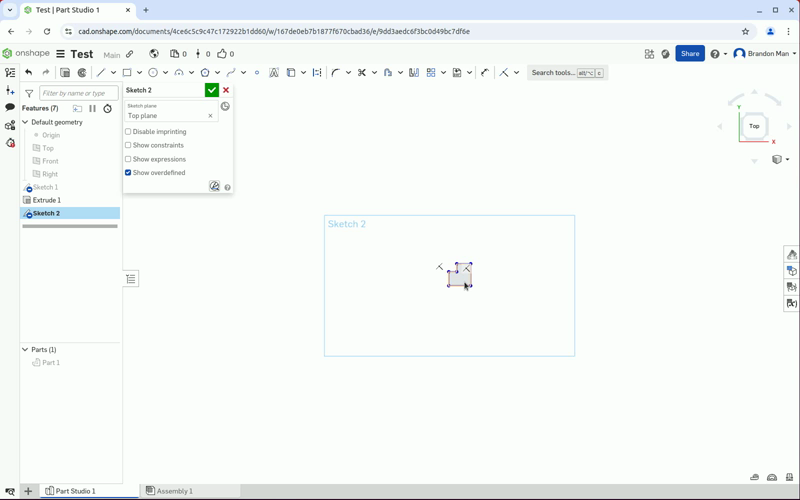
scroll(6)
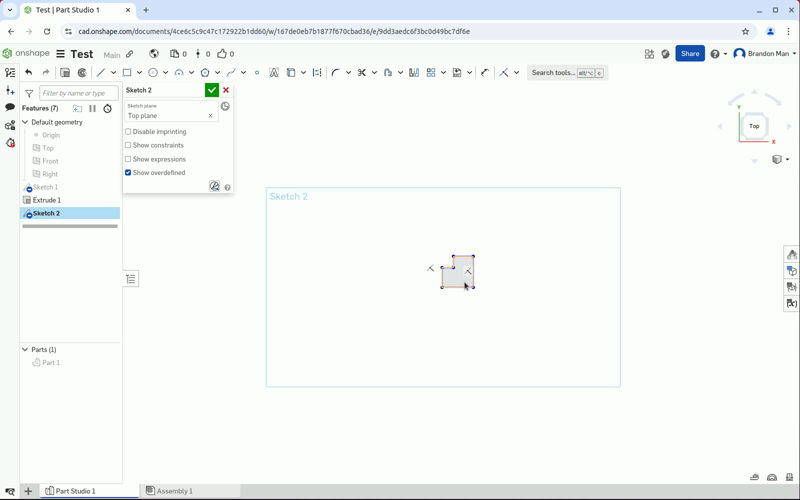
scroll(6)
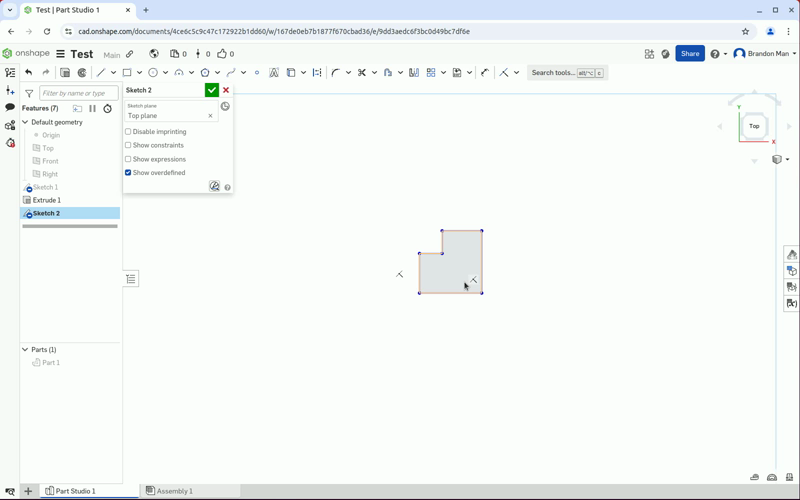
click(464, 281)
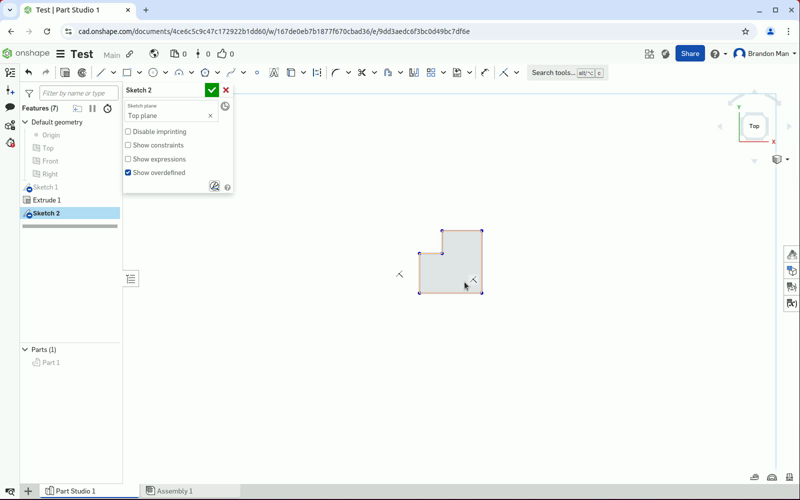
scroll(-6)
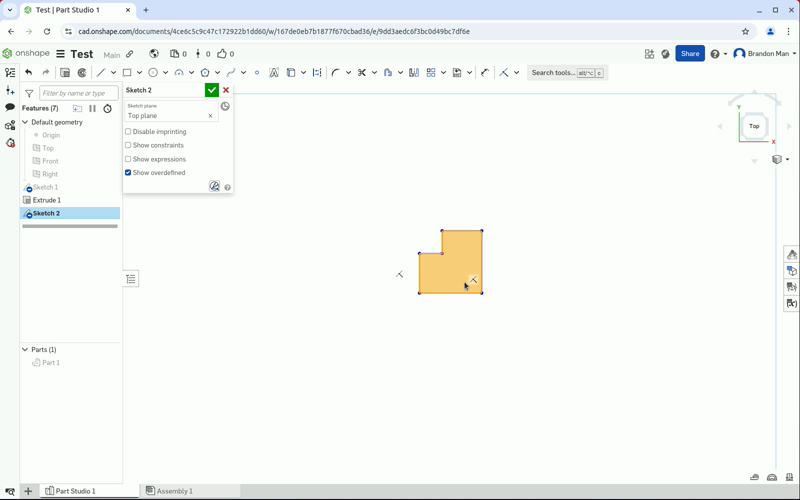
scroll(-6)
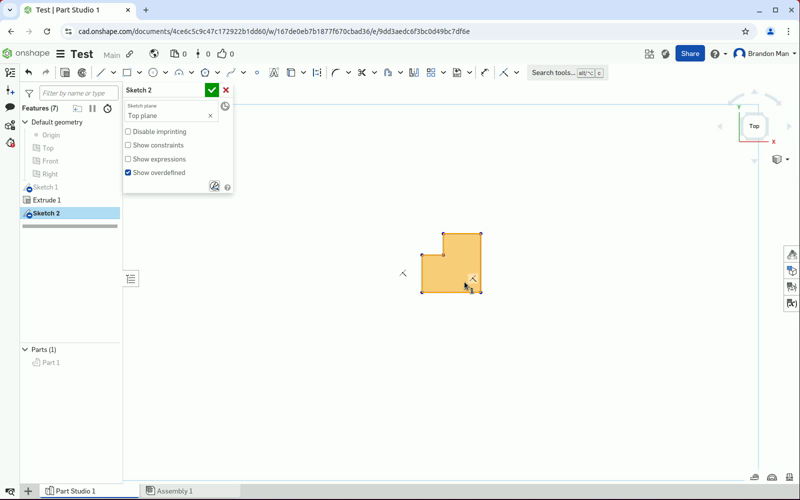
scroll(-6)
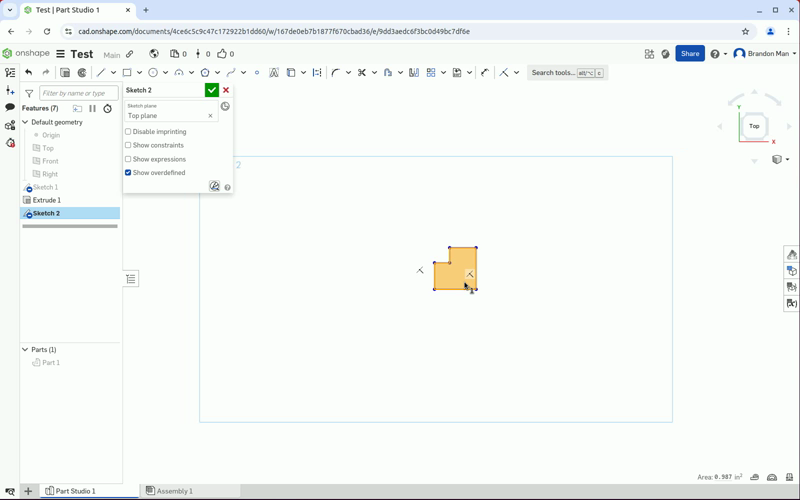
scroll(-6)
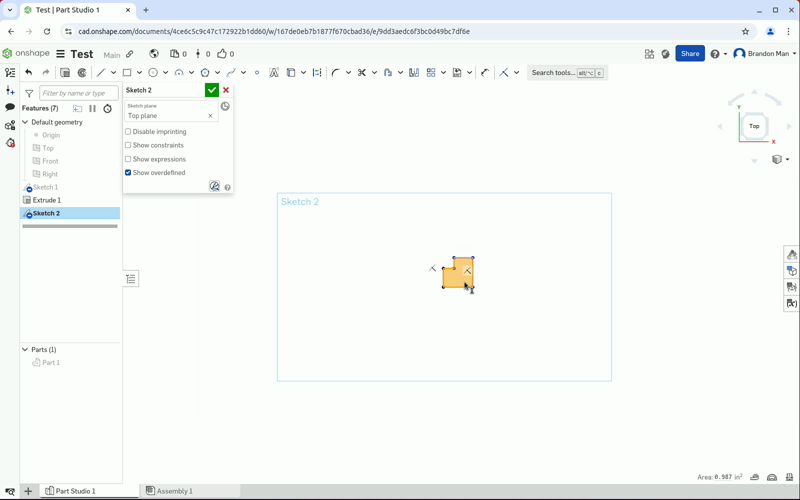
scroll(-6)
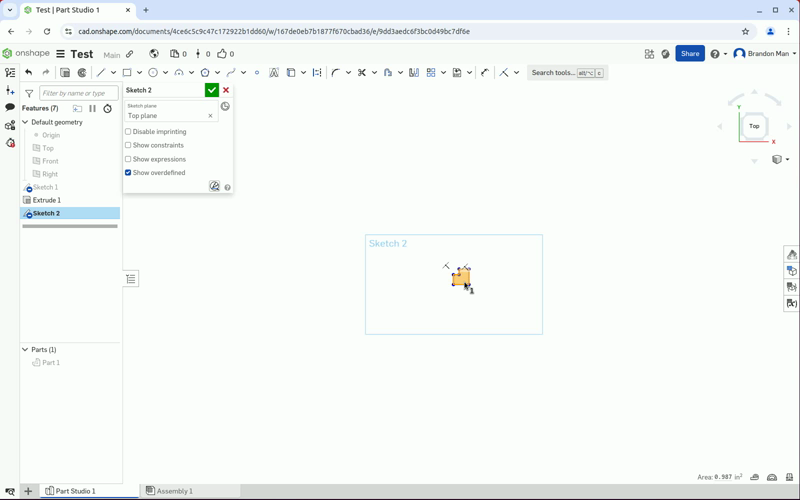
scroll(-6)
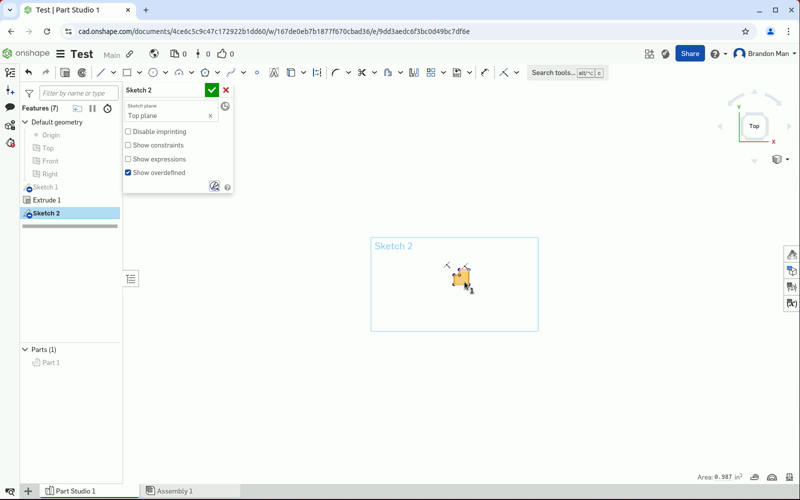
scroll(-6)
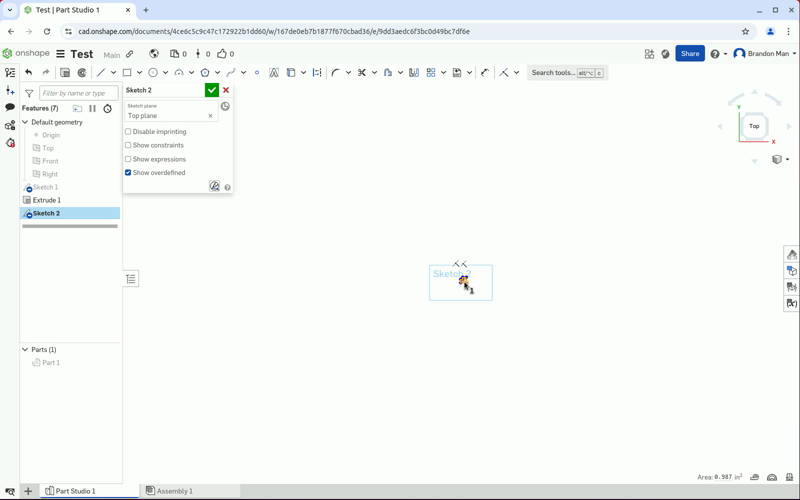
mouse_move(73, 352)
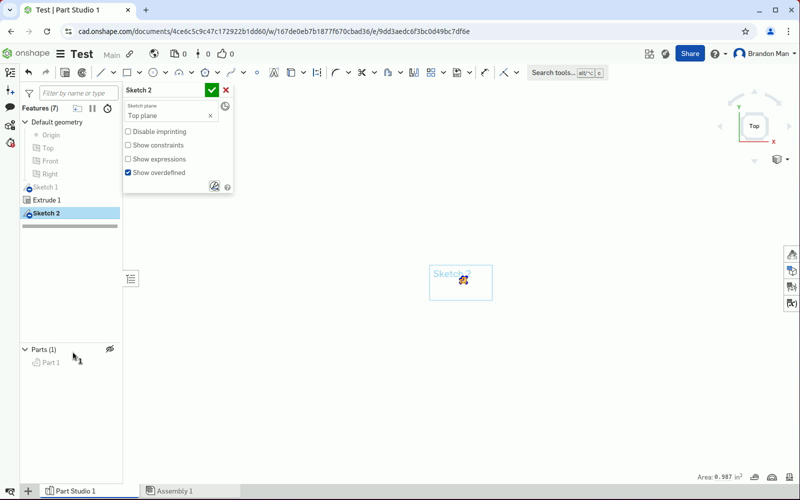
key(shift+y)
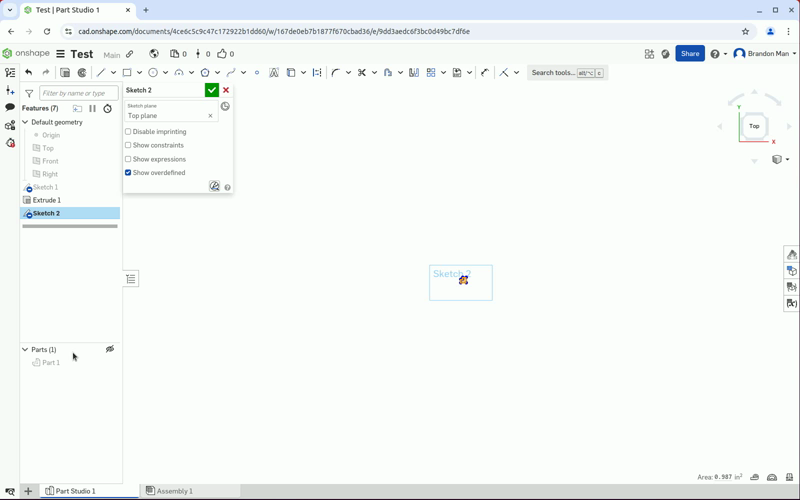
key(shift+e)
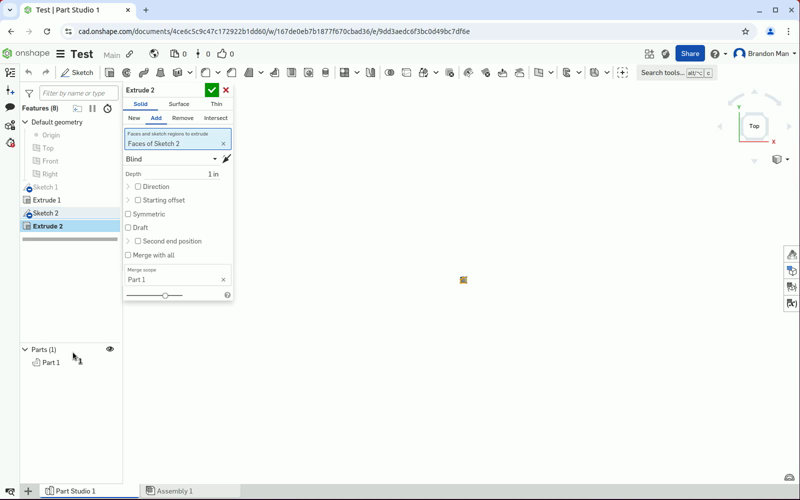
mouse_move(143, 106)
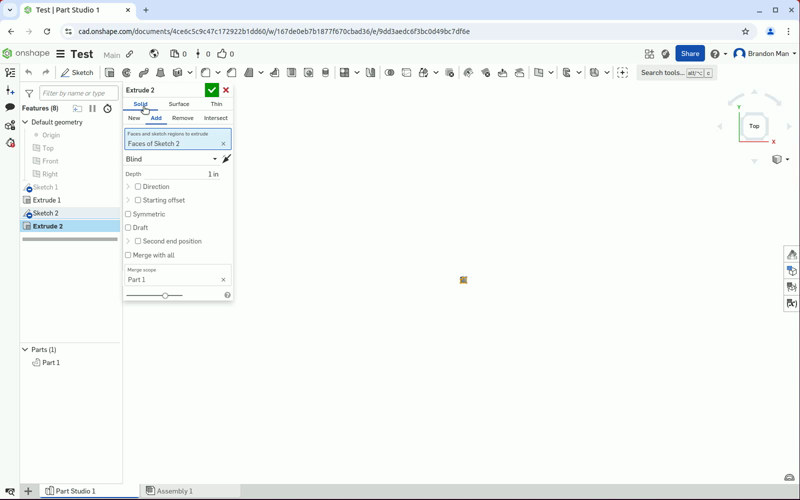
click(143, 106)
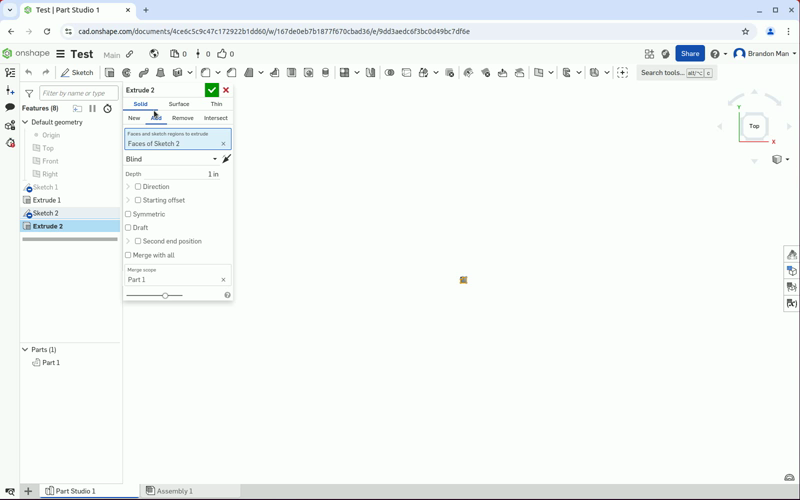
mouse_move(186, 120)
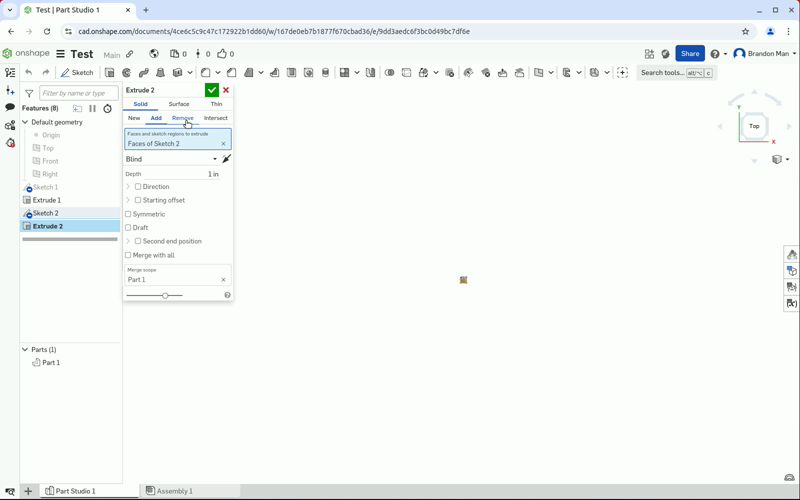
click(186, 120)
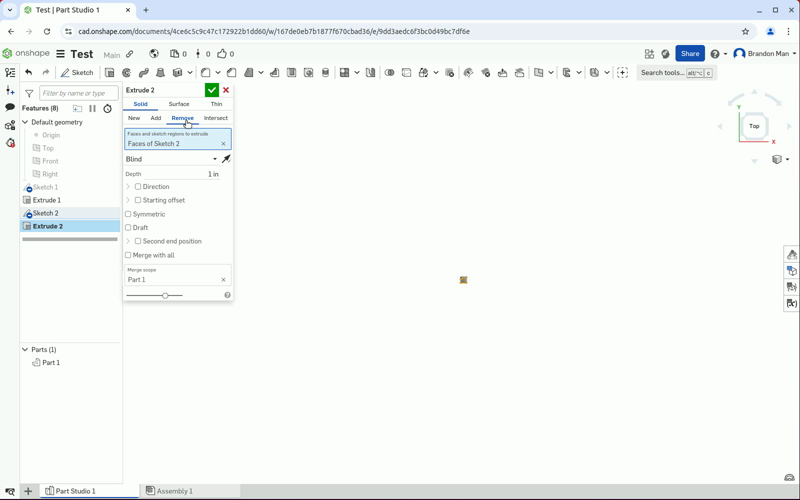
key(tab, 4)
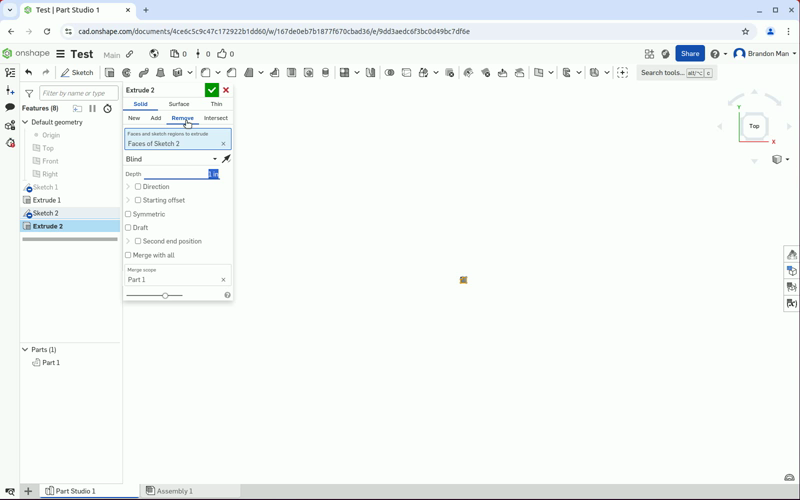
text(0.481)
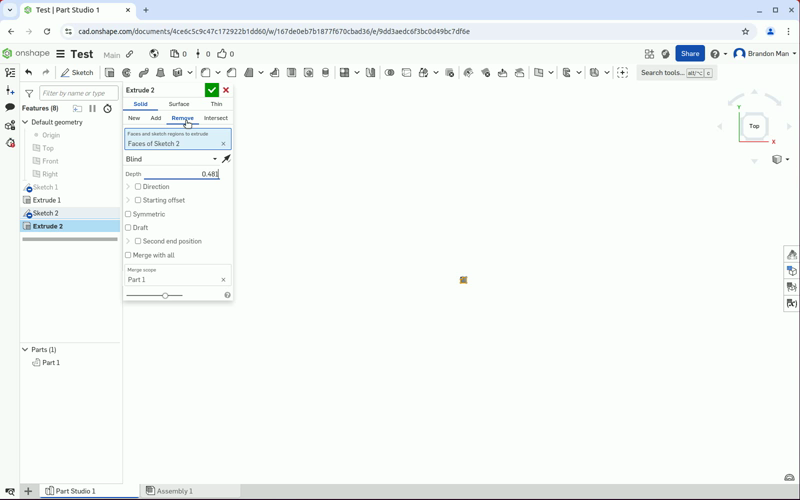
key(tab, 6)
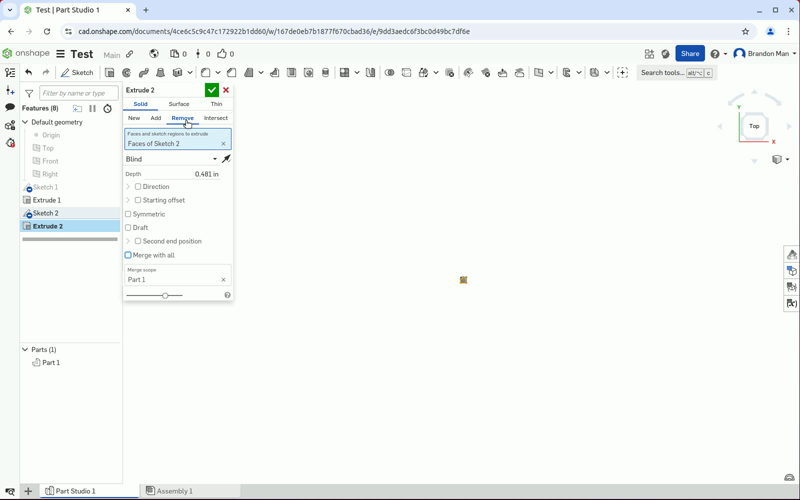
key(space)
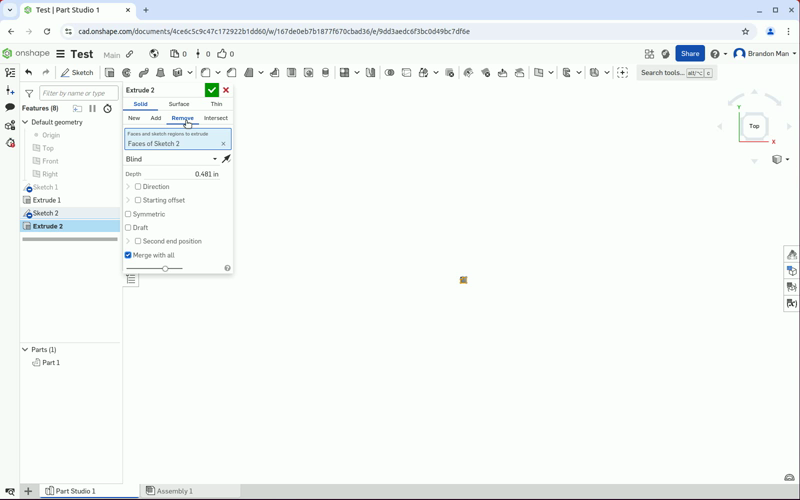
key(enter)
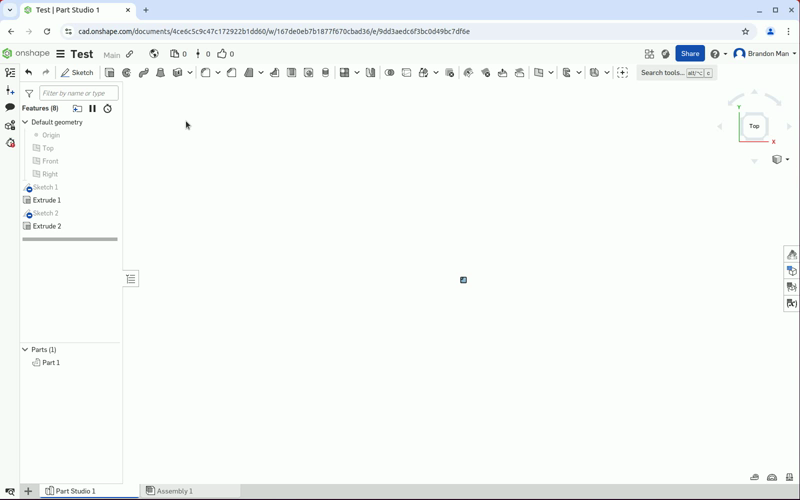
key(shift+h)
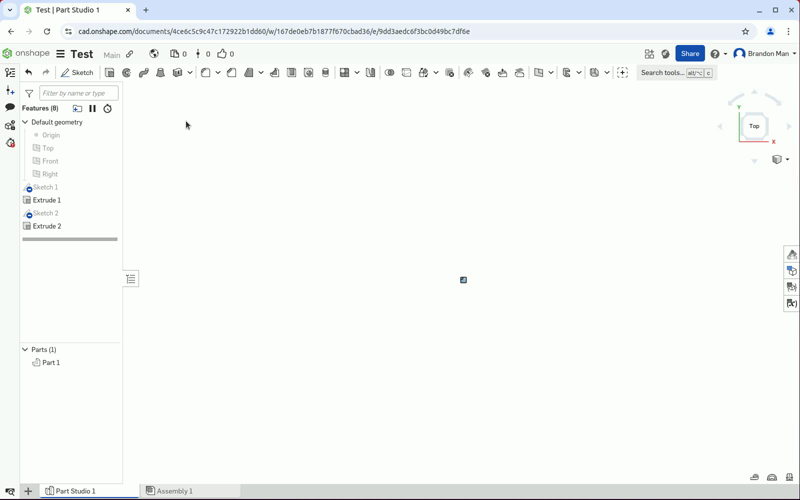
key(shift+h)
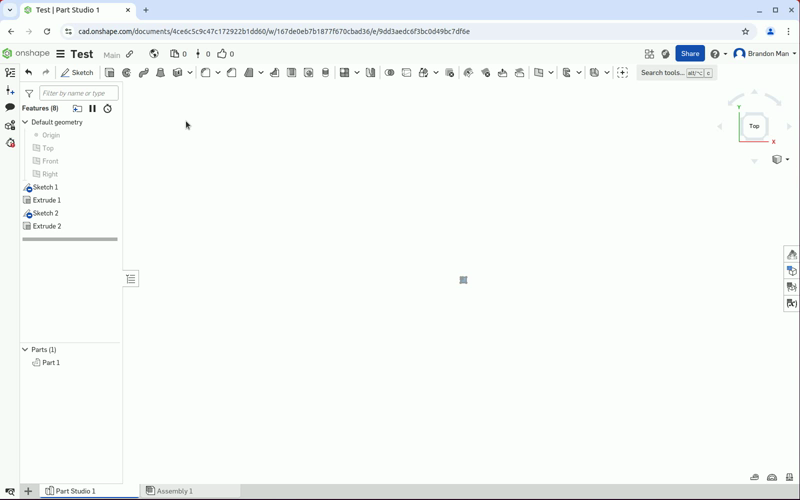
key(shift+7)
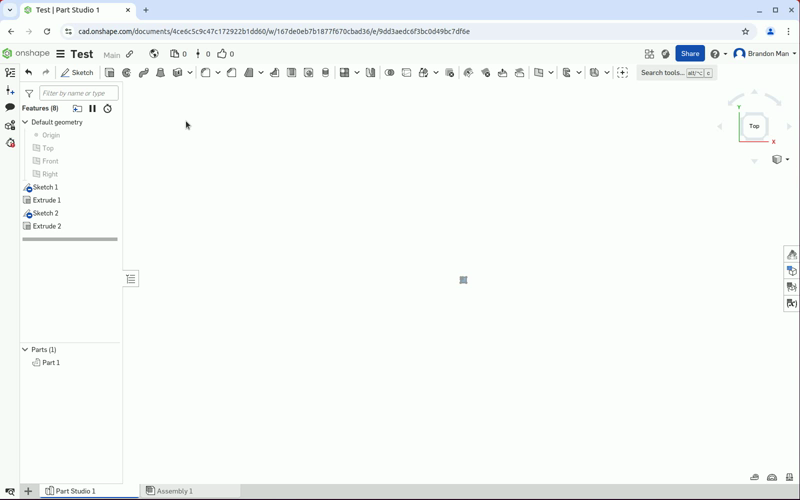
key(up, 3)
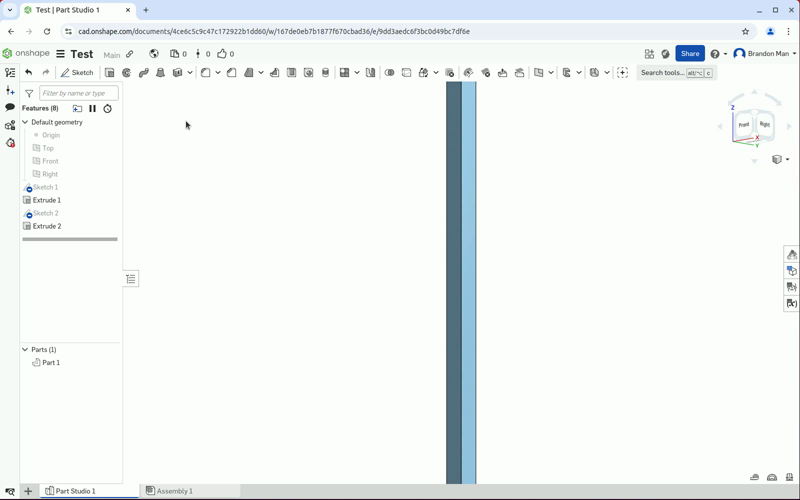
key(left, 3)
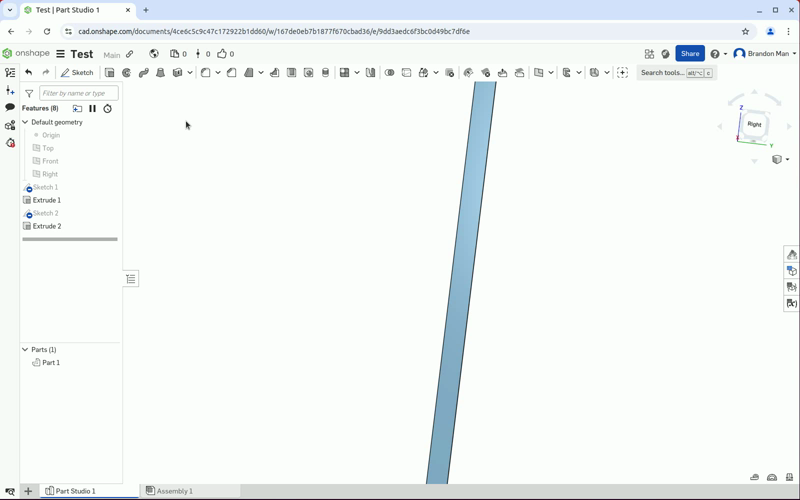
key(right, 3)
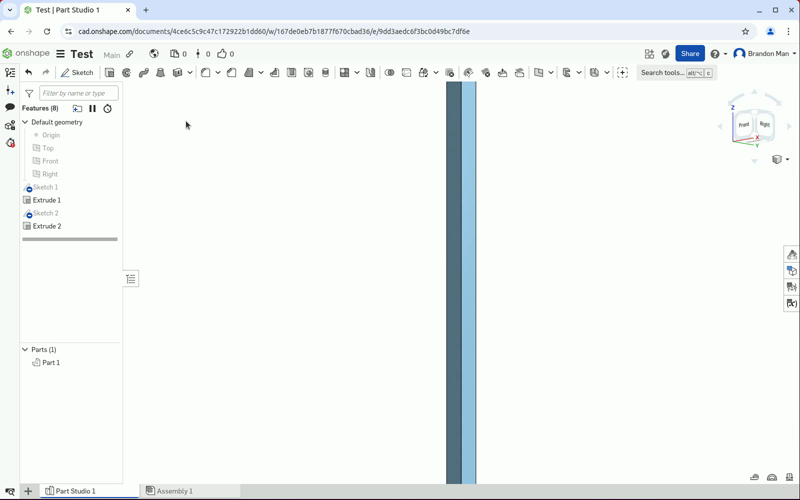
key(down, 3)
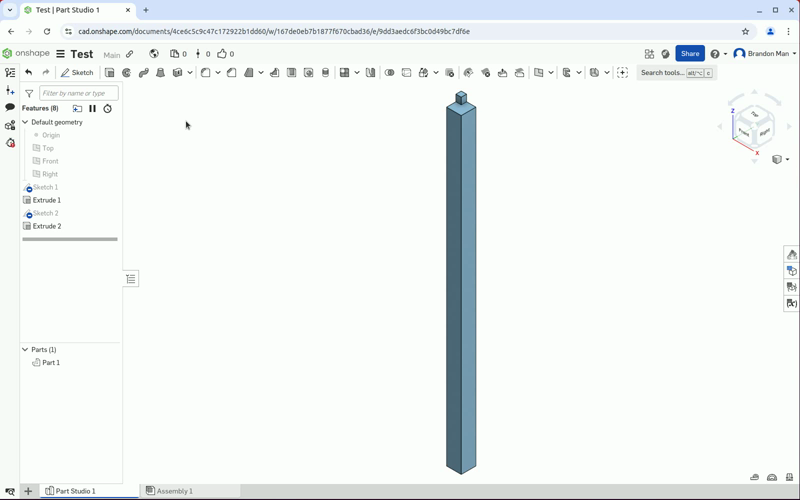
mouse_move(73, 189)
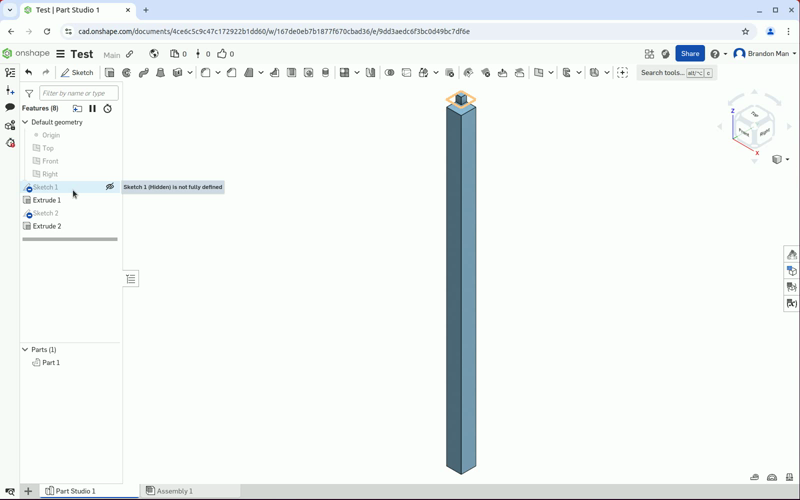
click(73, 189)